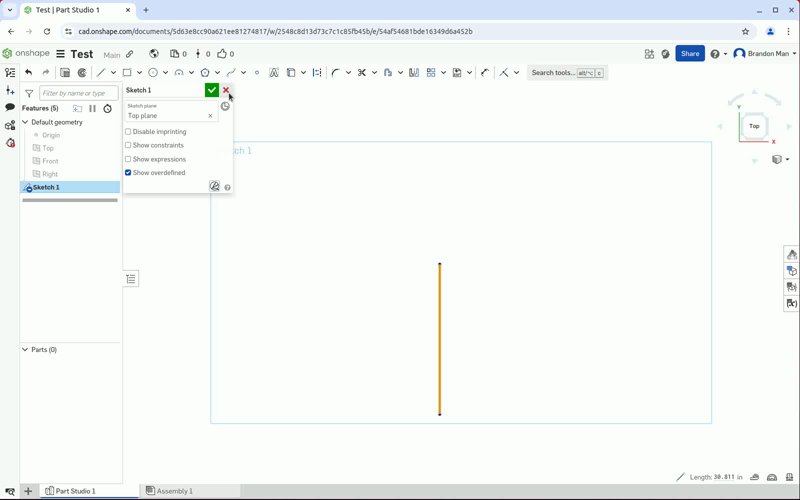
key(shift+h)
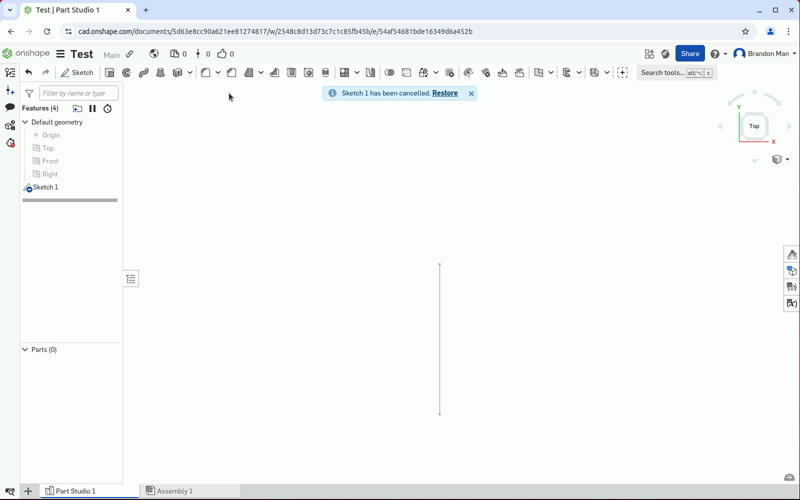
mouse_move(73, 352)
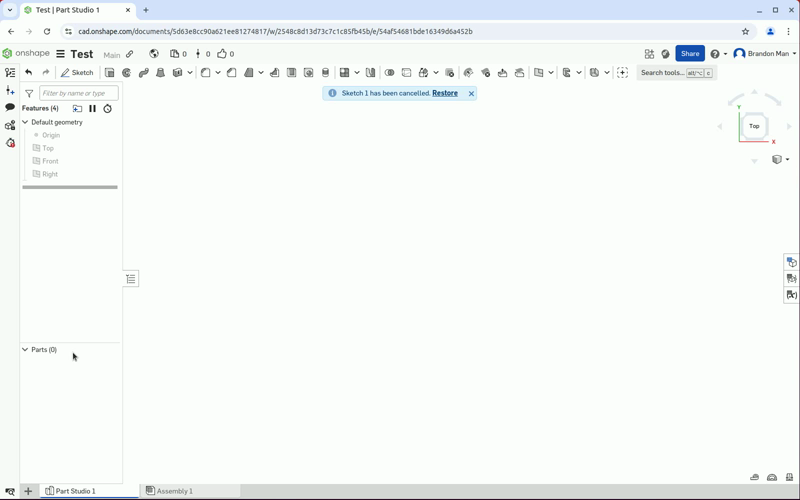
key(y)
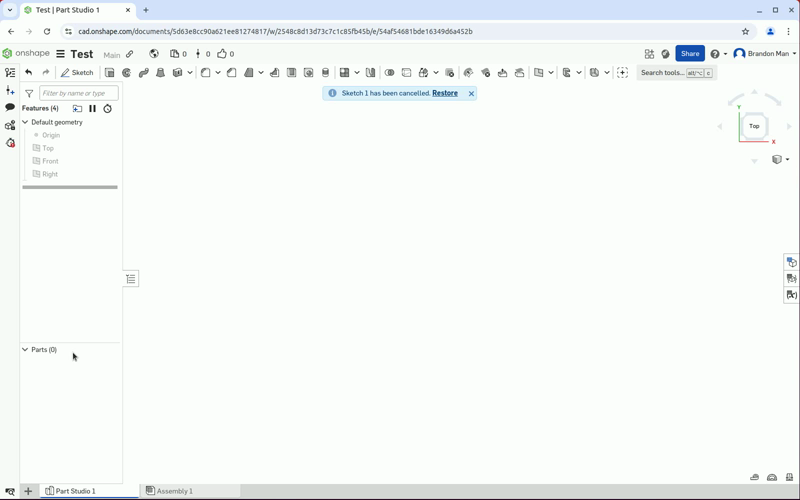
key(shift+p)
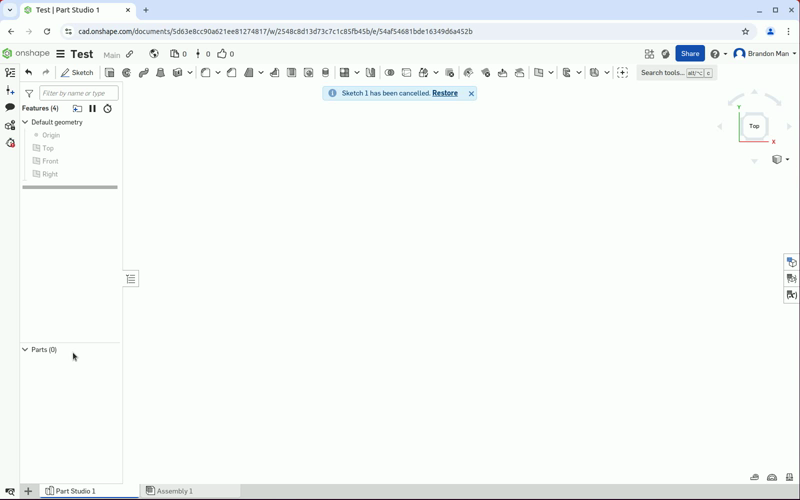
key(space)
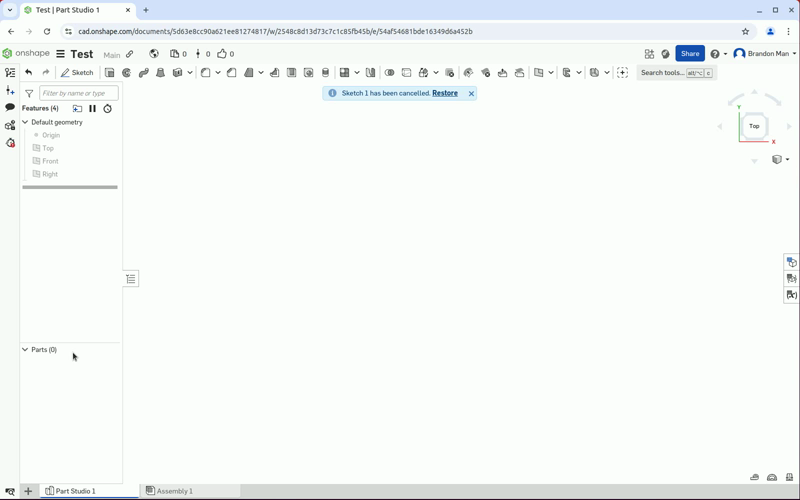
key_down(shift)
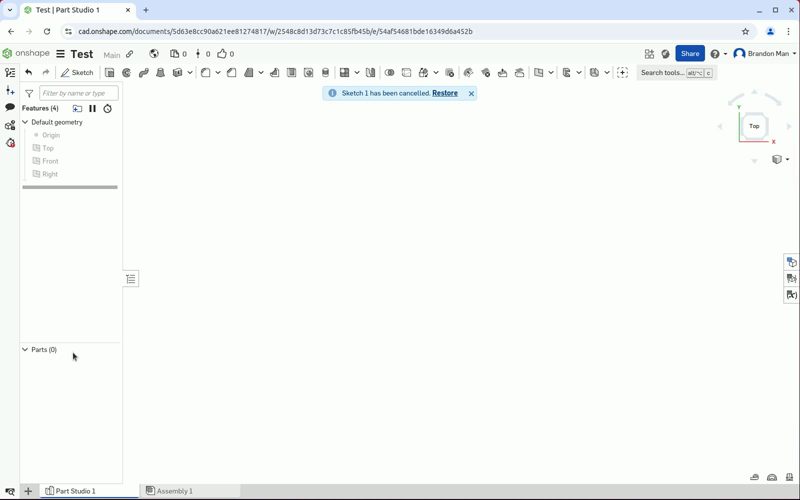
key(up)
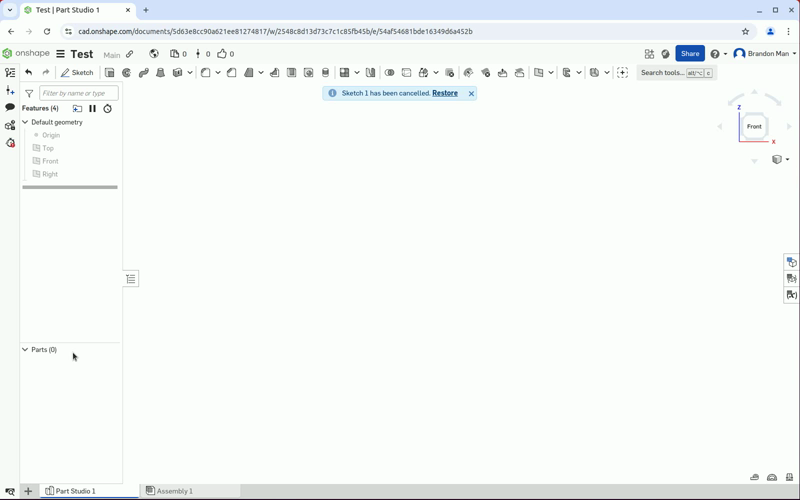
key_up(shift)
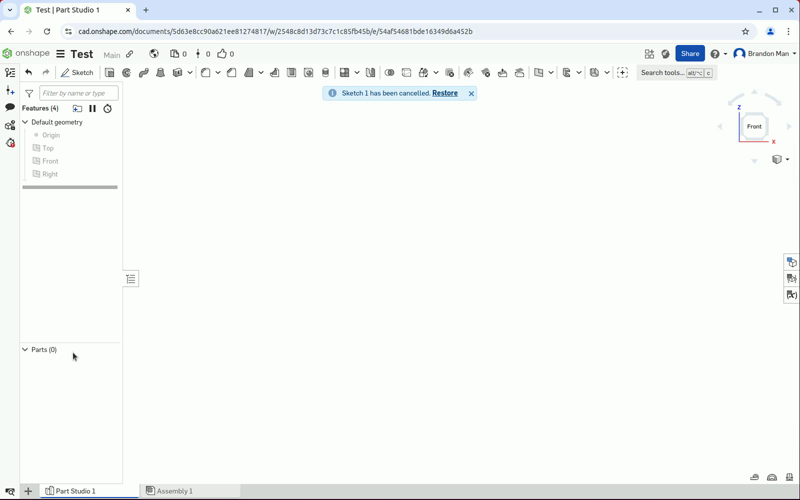
mouse_move(73, 352)
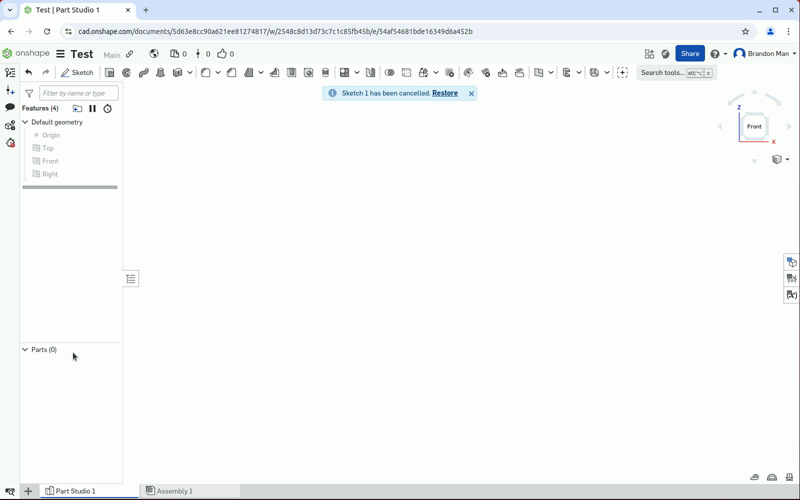
key(shift+y)
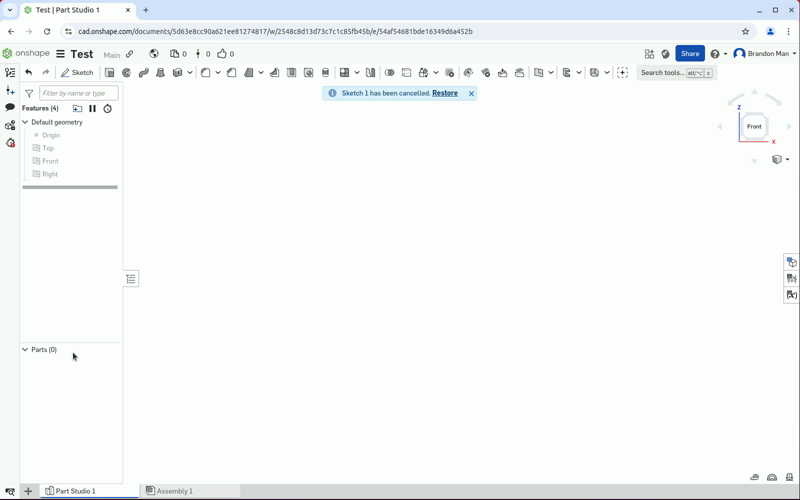
key(shift+s)
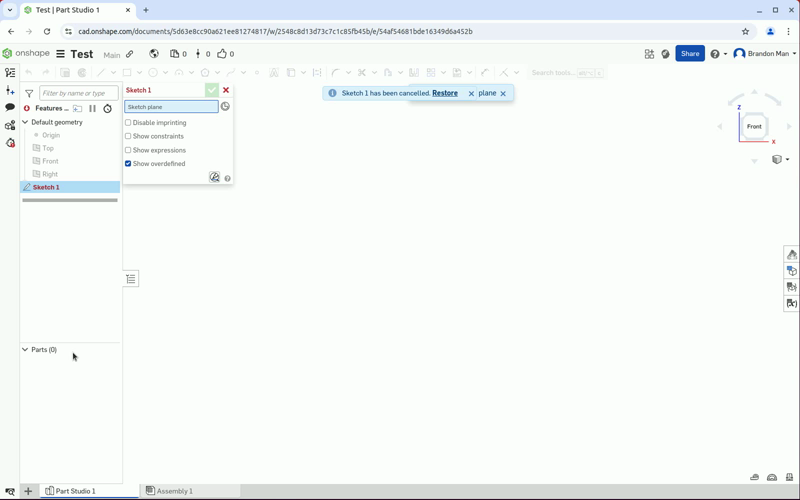
mouse_move(73, 163)
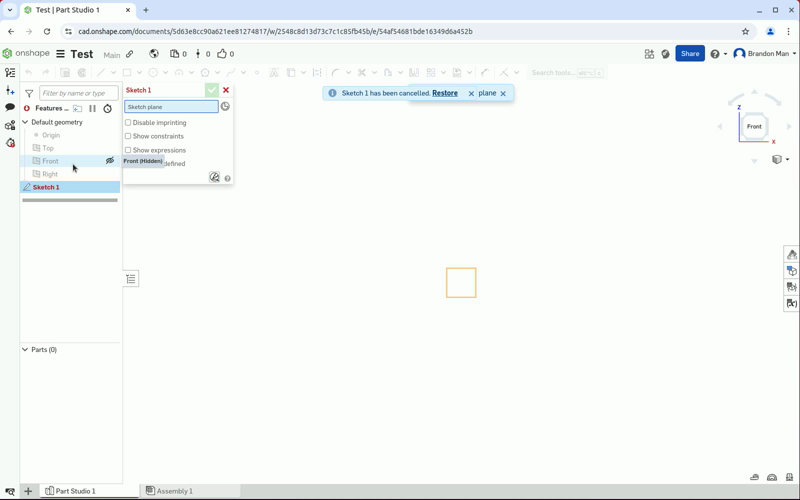
click(73, 163)
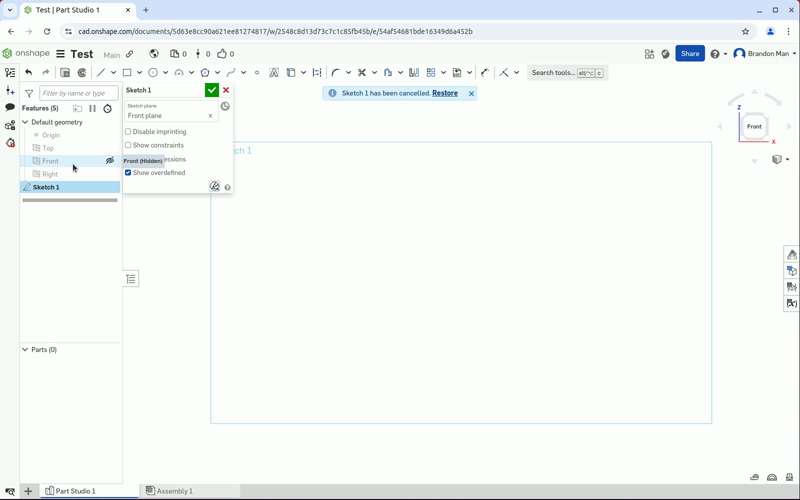
mouse_move(73, 352)
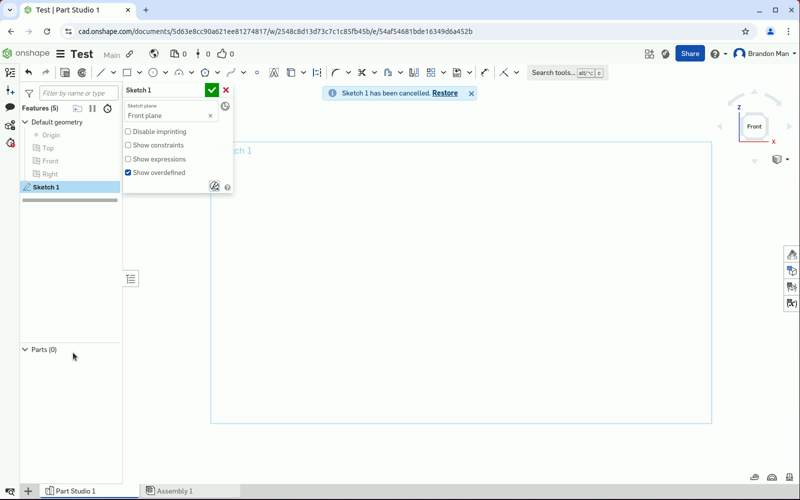
key(y)
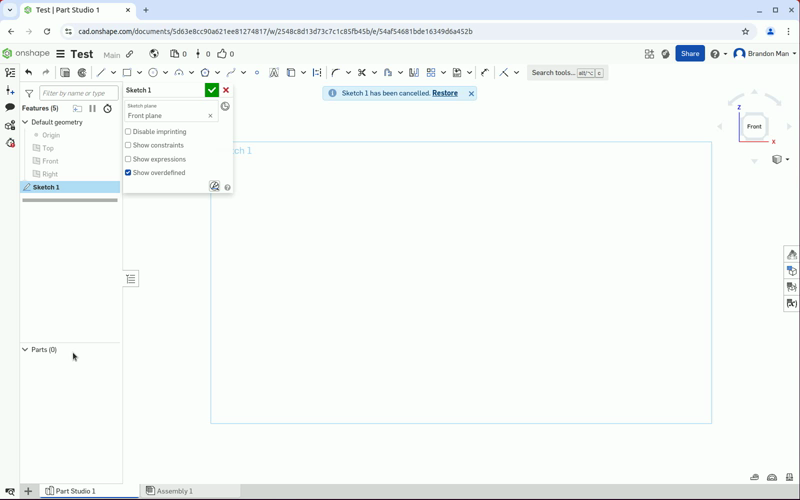
key(l)
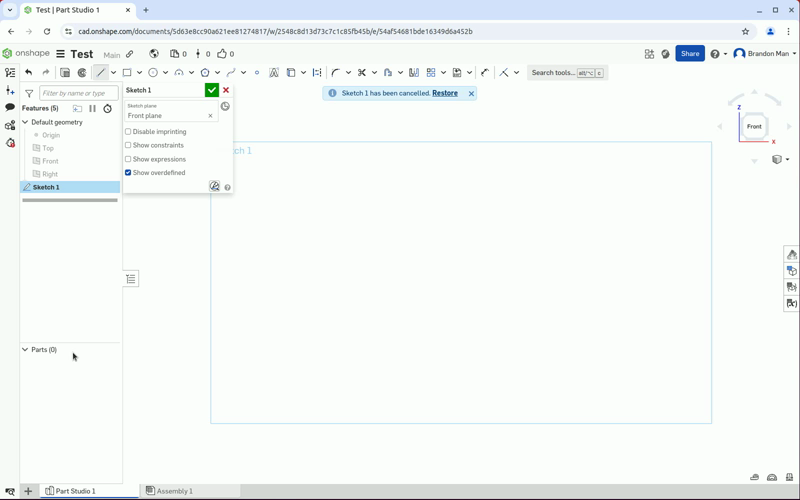
key_down(shift)
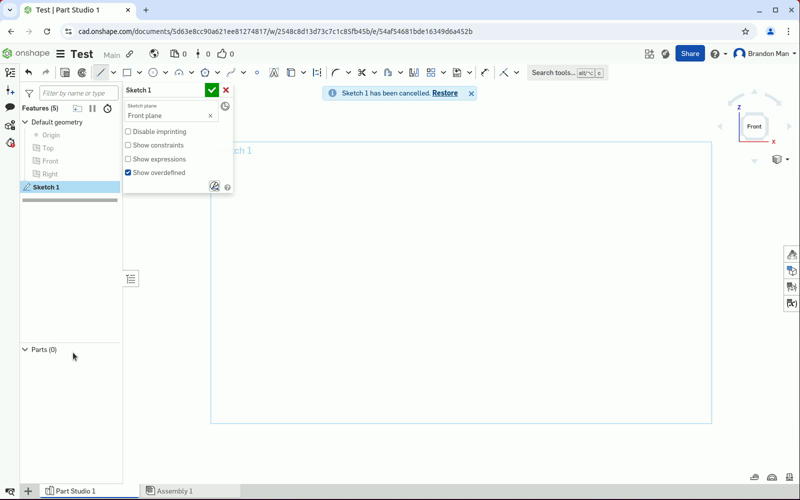
mouse_move(460, 282)
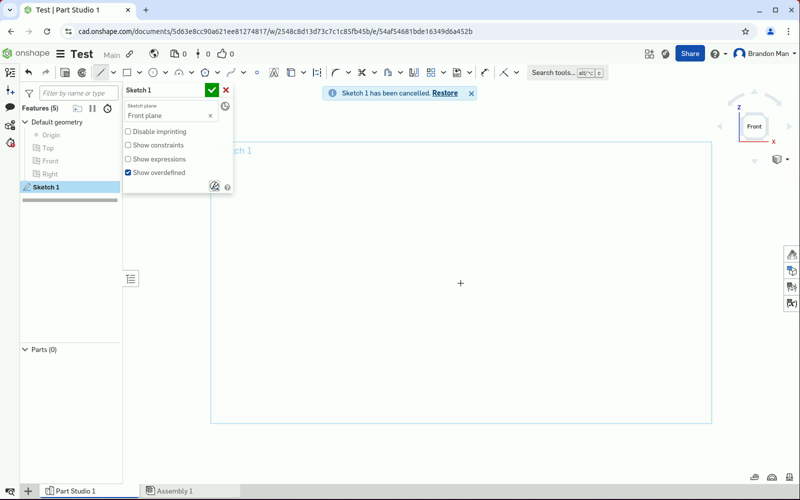
click(460, 282)
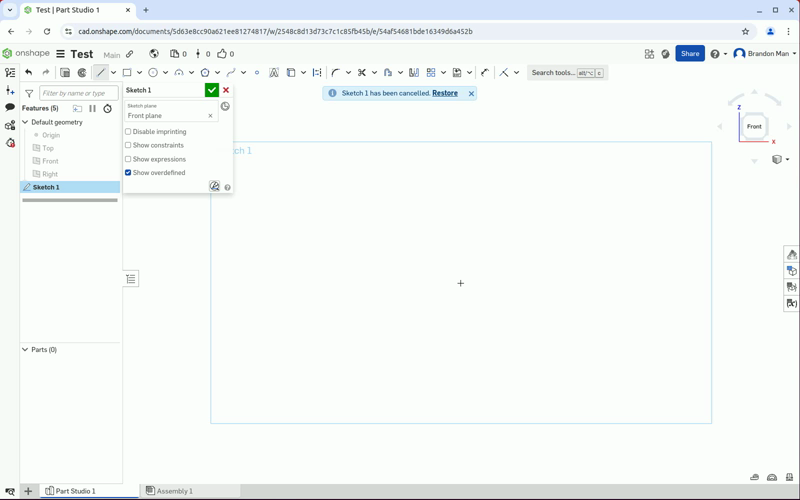
key_up(shift)
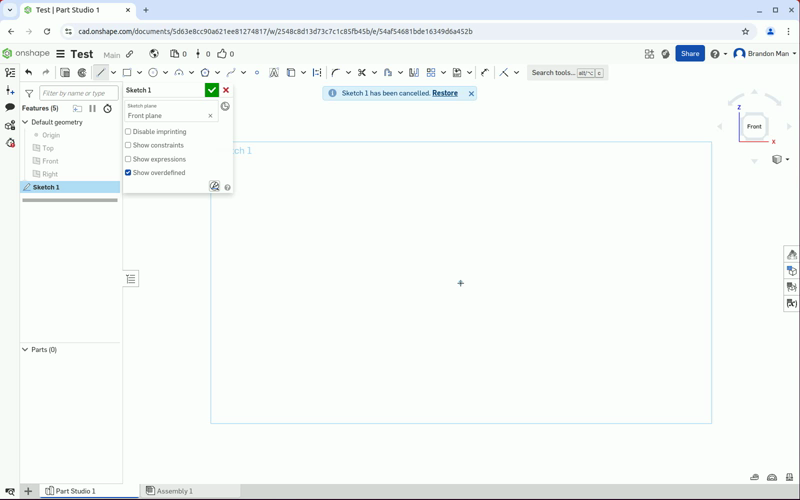
key_down(shift)
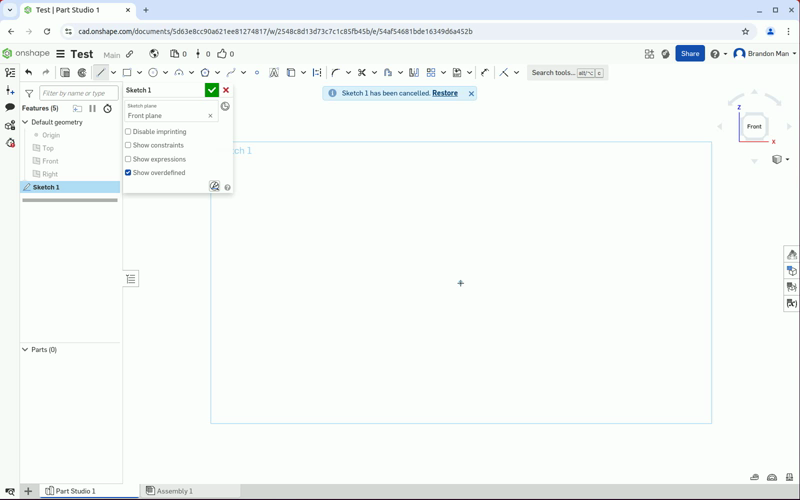
mouse_move(546, 282)
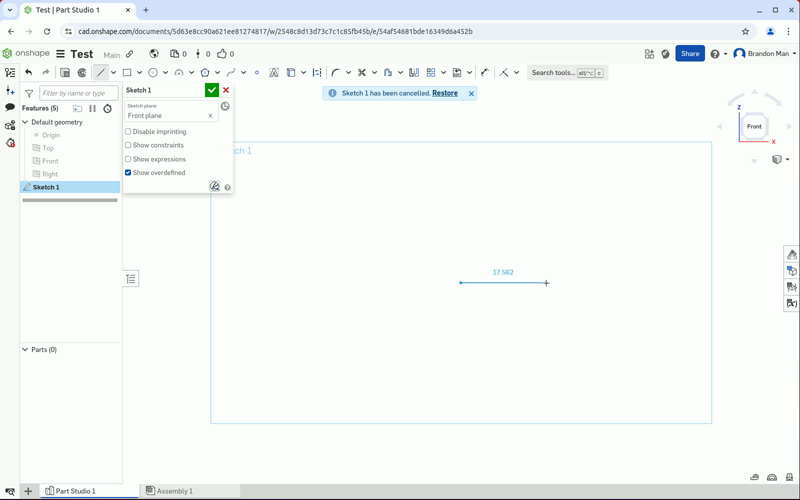
click(546, 282)
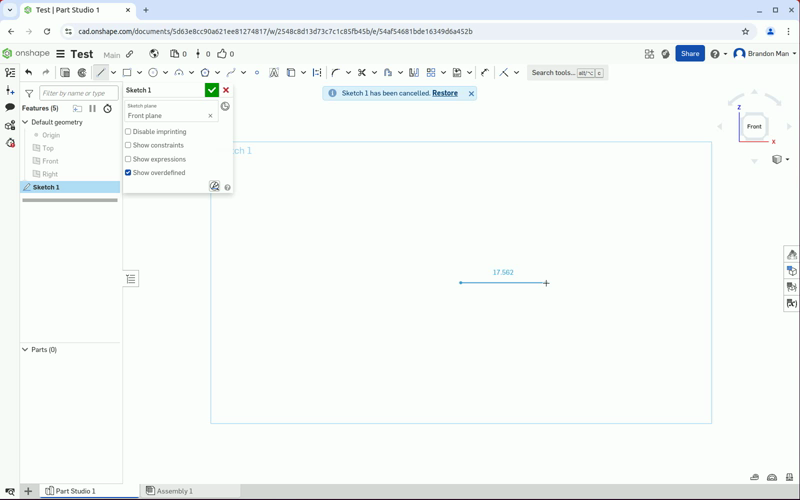
key_up(shift)
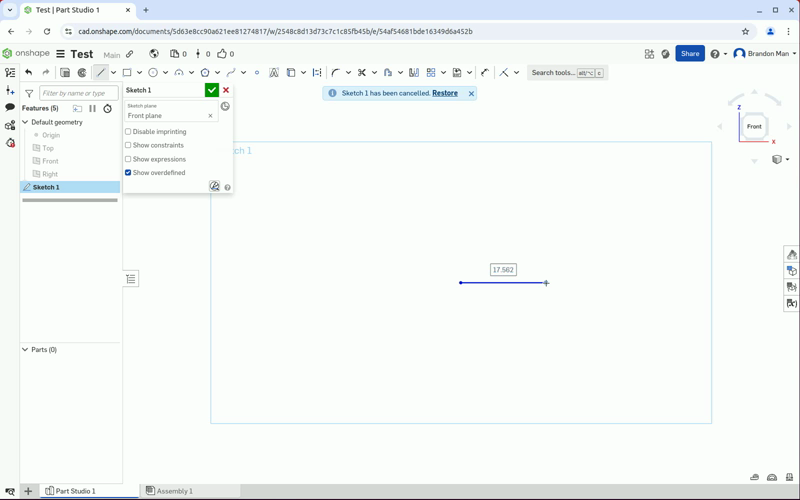
key_down(shift)
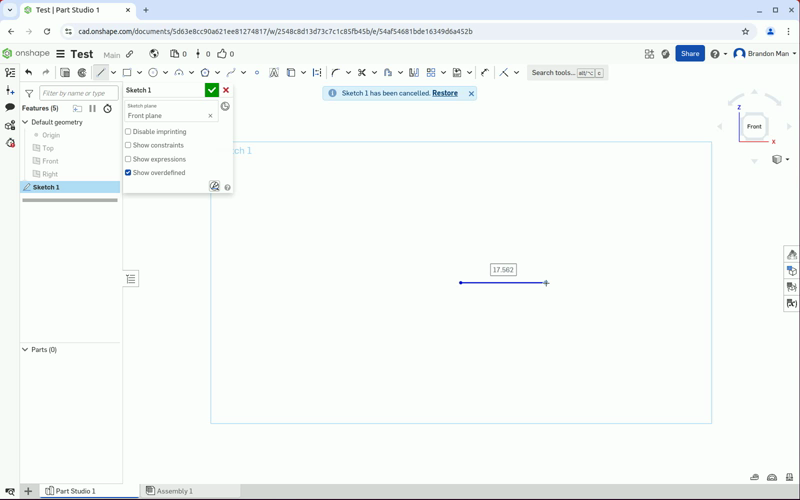
mouse_move(546, 176)
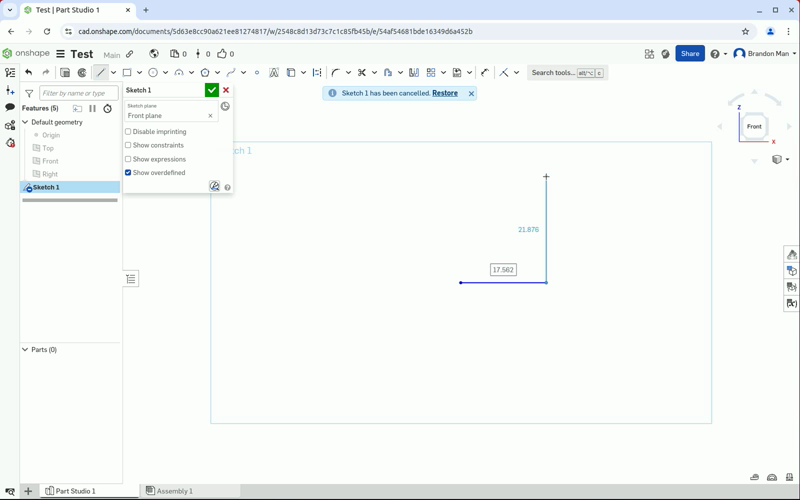
click(546, 176)
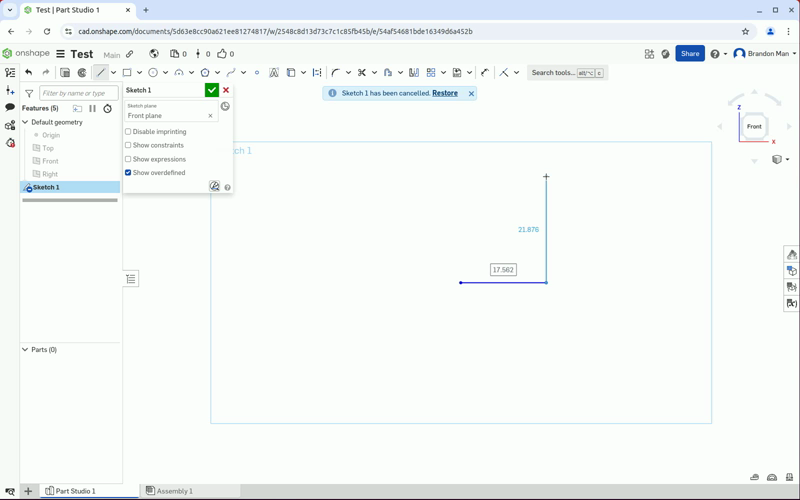
key_up(shift)
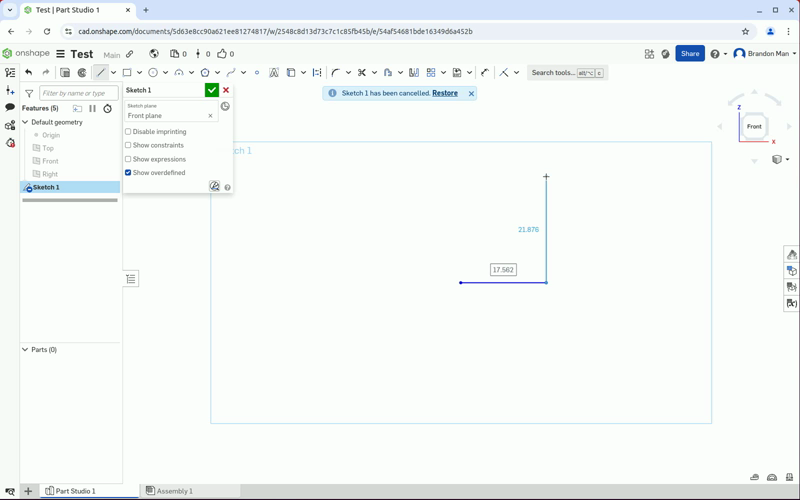
key_down(shift)
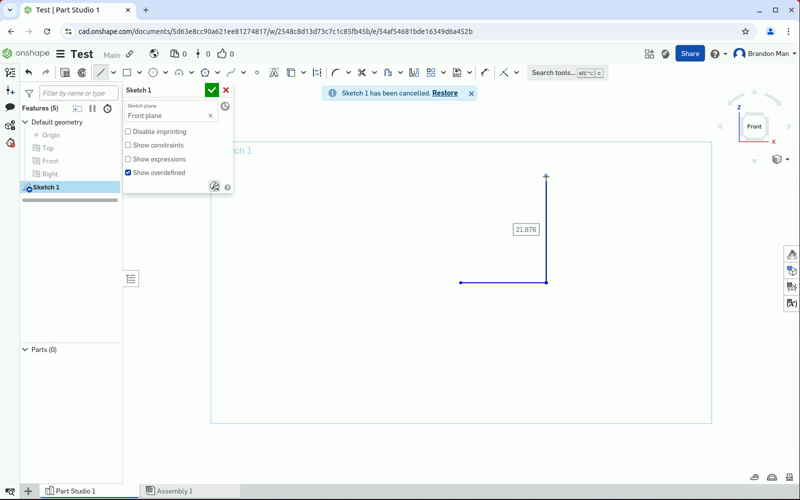
mouse_move(460, 225)
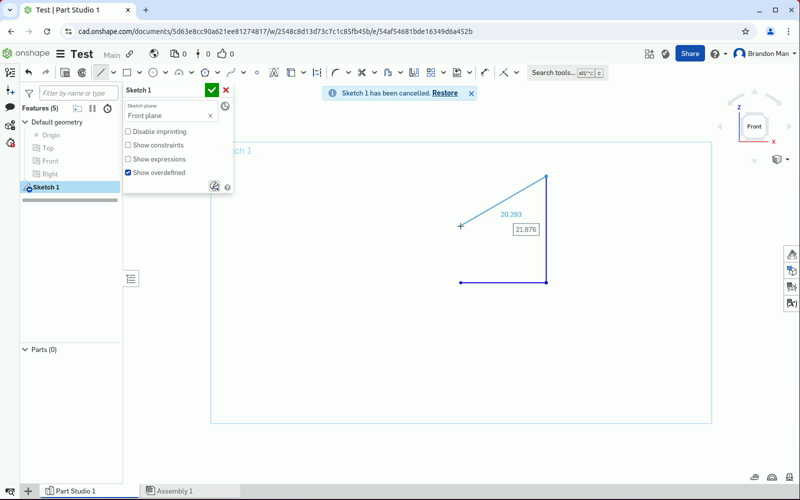
click(460, 225)
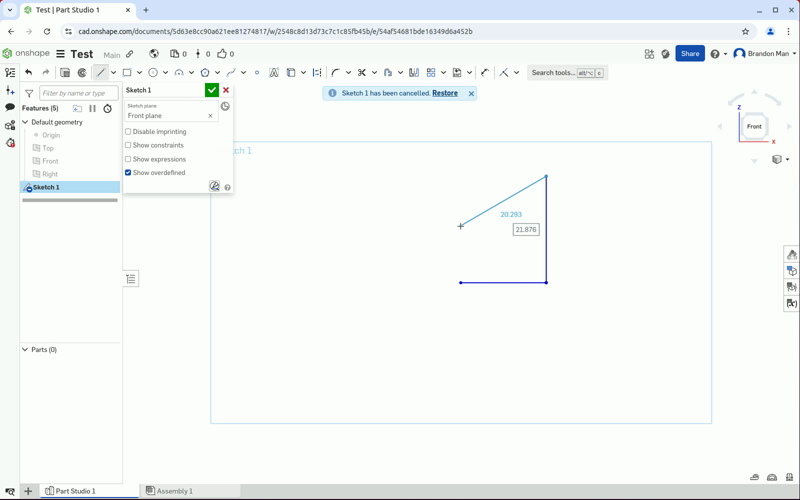
key_up(shift)
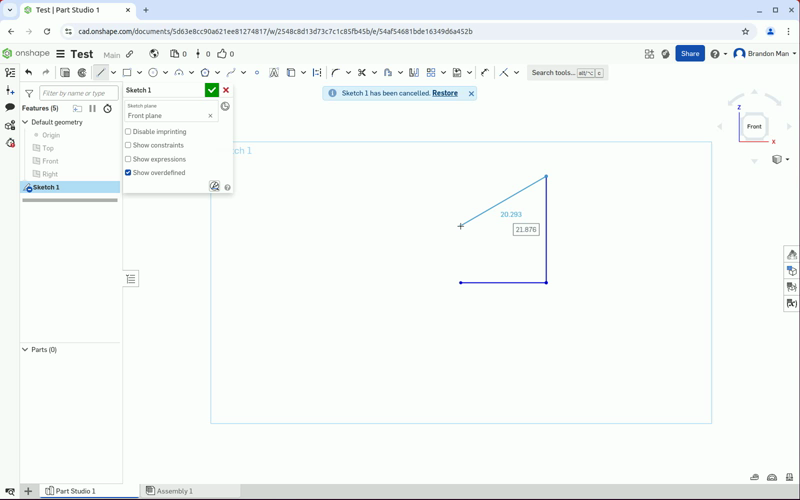
mouse_move(490, 225)
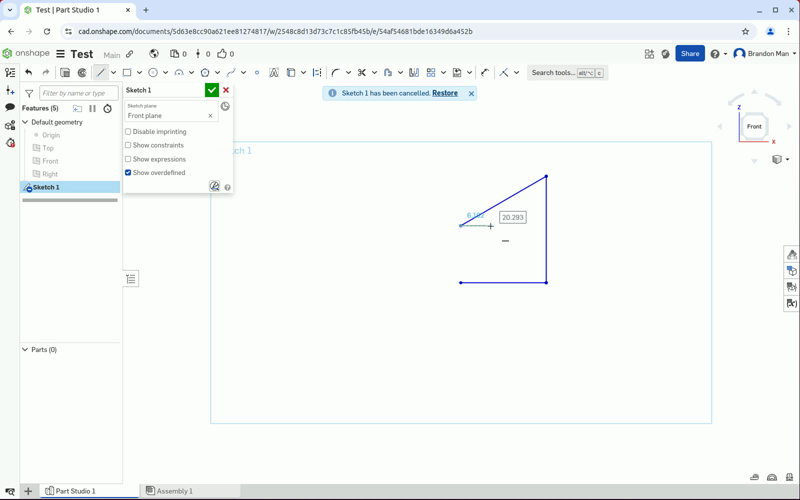
key_down(shift)
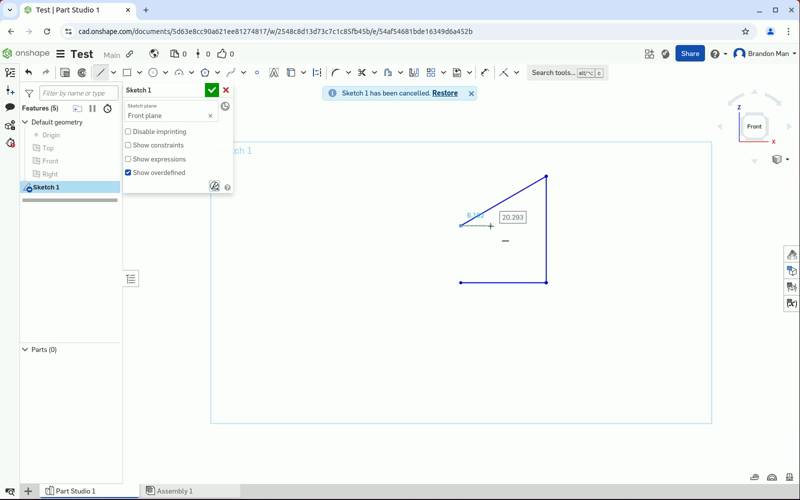
mouse_move(460, 282)
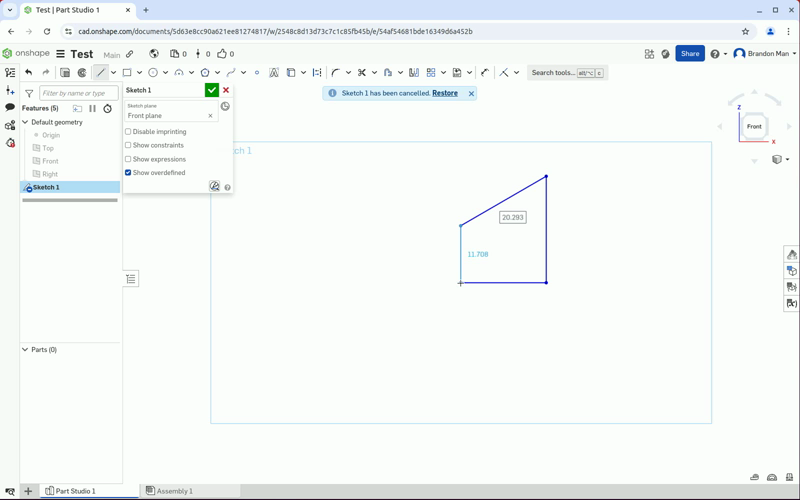
key_up(shift)
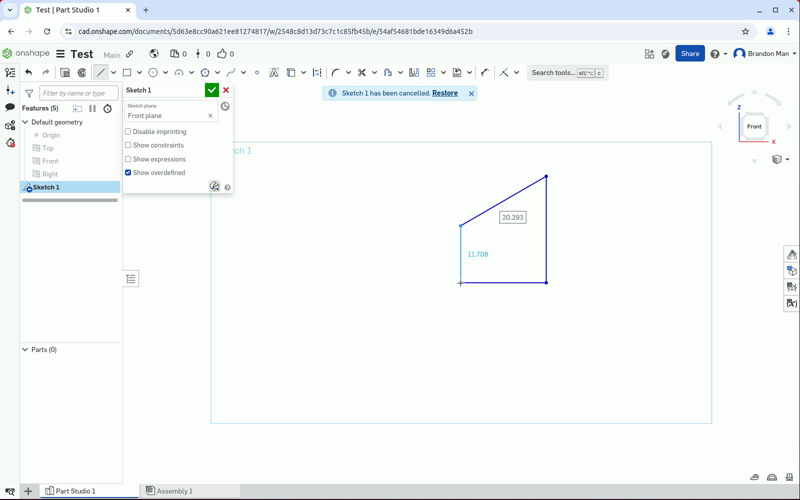
click(460, 282)
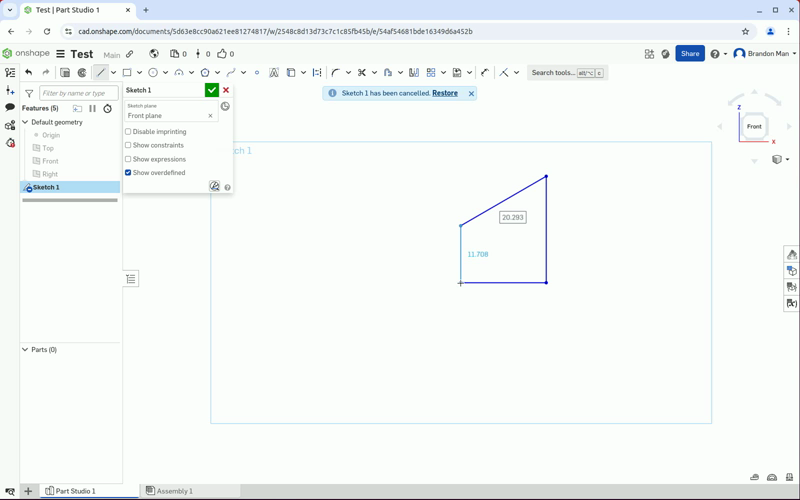
key(esc)
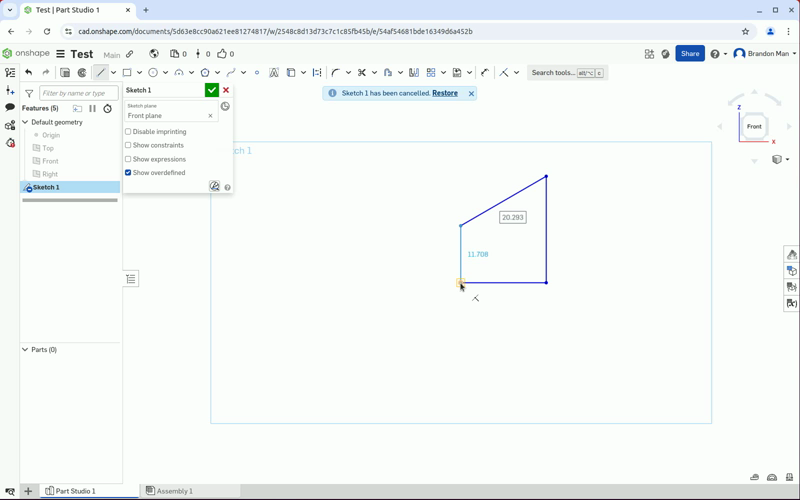
key(l)
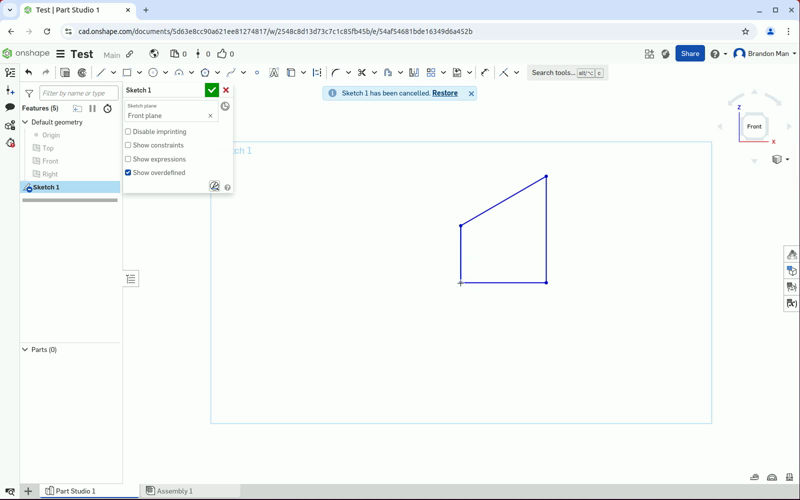
key_down(shift)
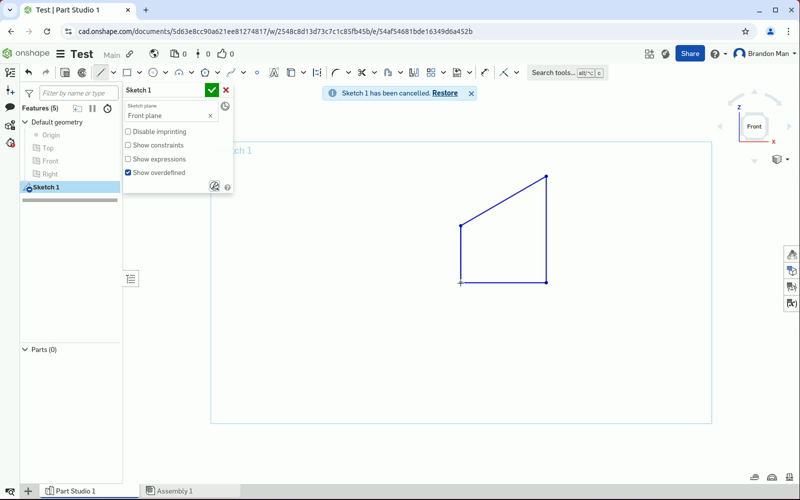
mouse_move(527, 259)
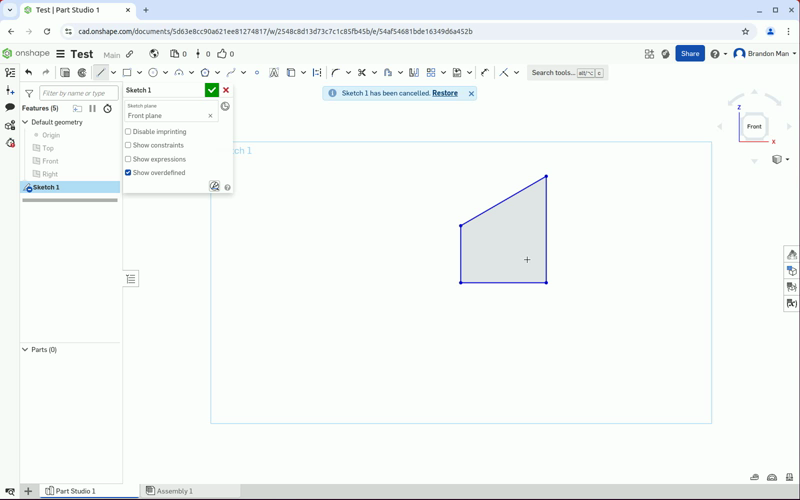
click(527, 259)
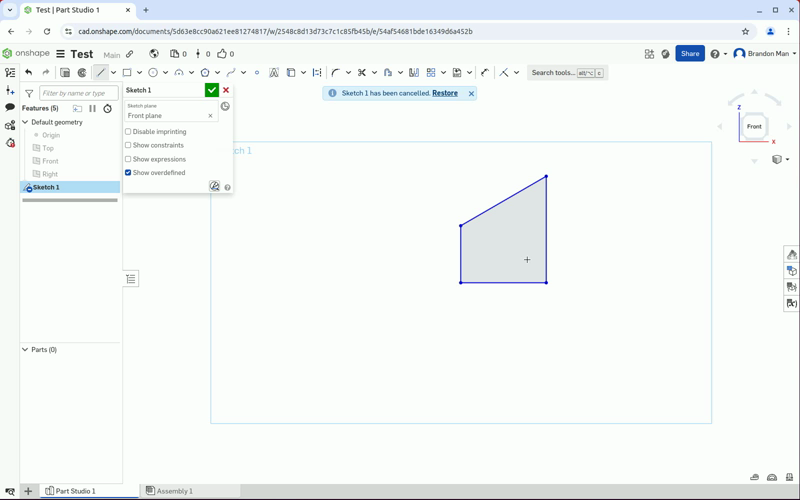
key_up(shift)
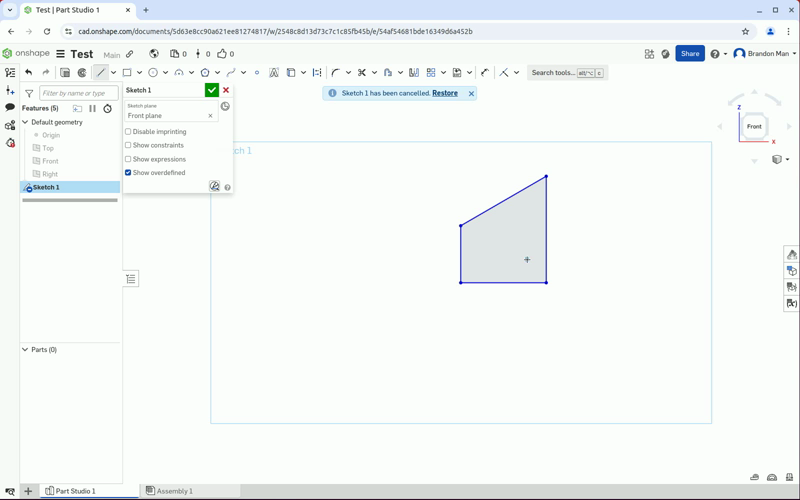
key_down(shift)
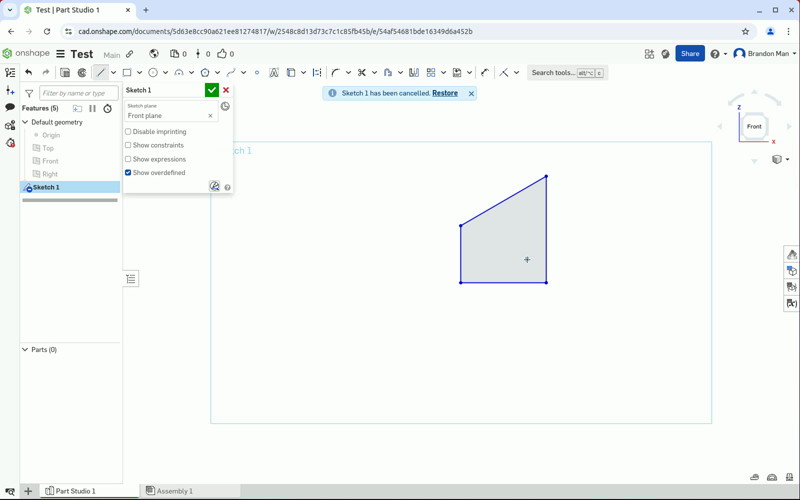
mouse_move(557, 259)
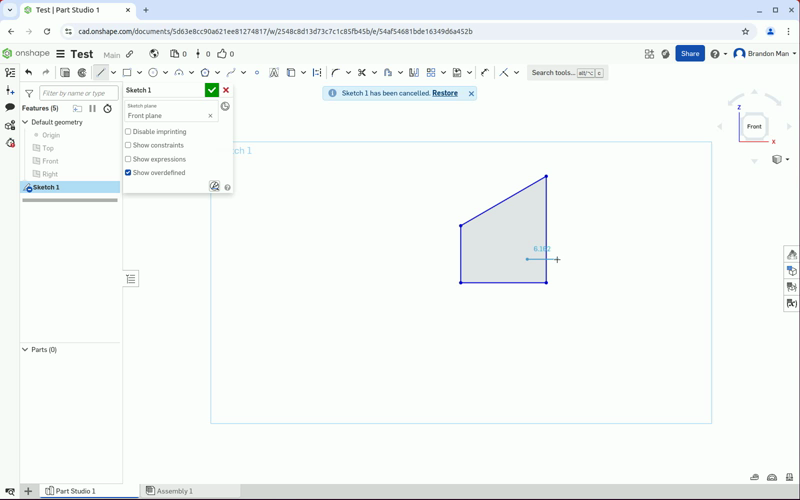
mouse_move(543, 259)
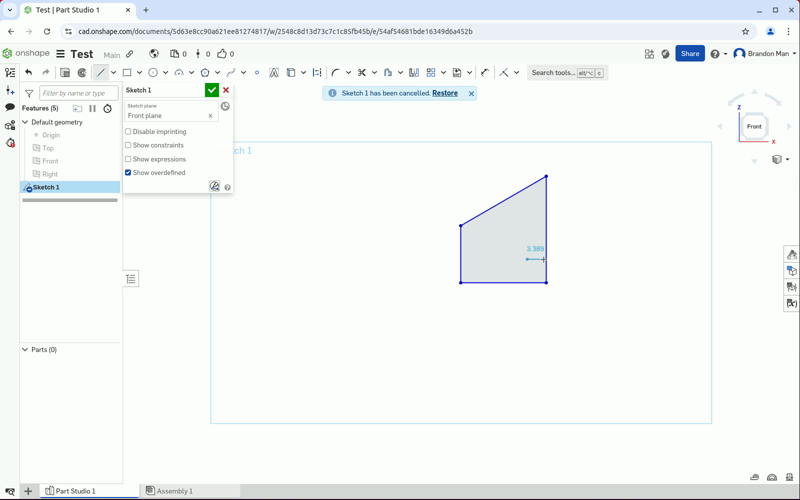
click(543, 259)
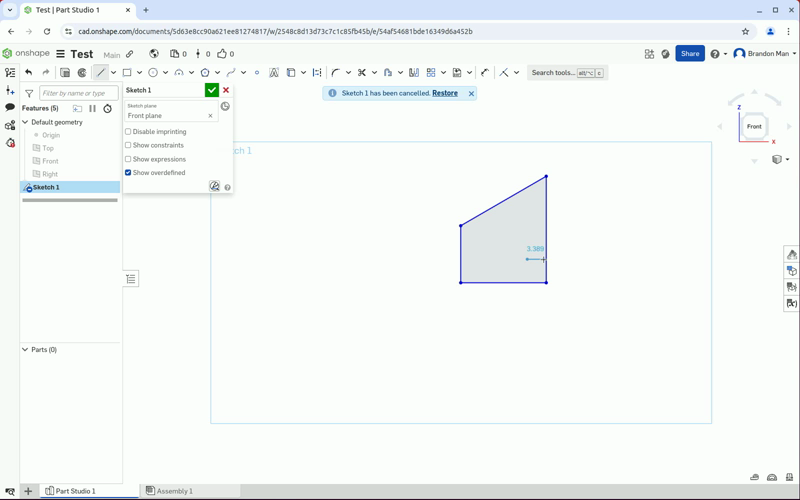
key_up(shift)
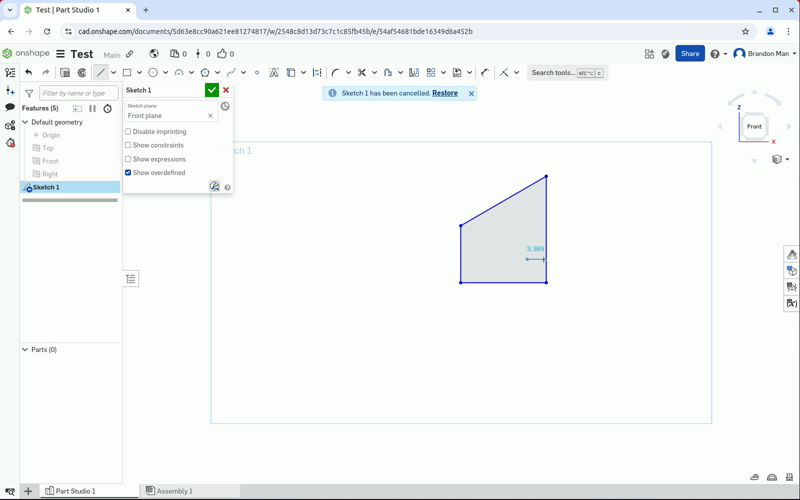
key_down(shift)
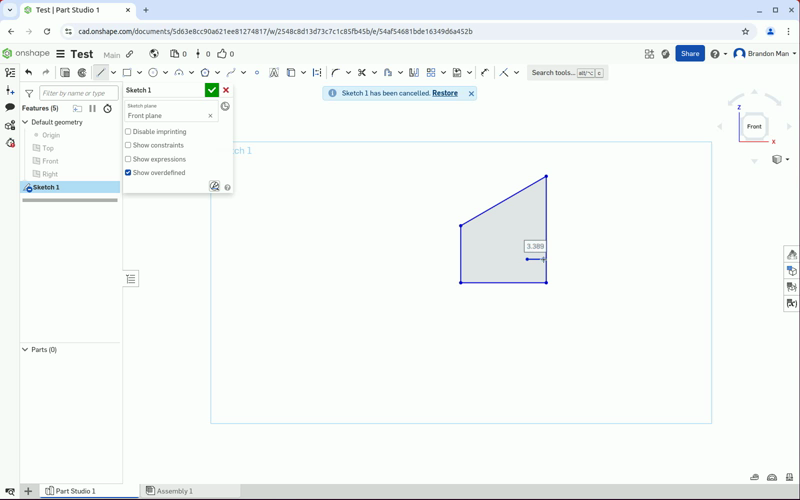
mouse_move(573, 259)
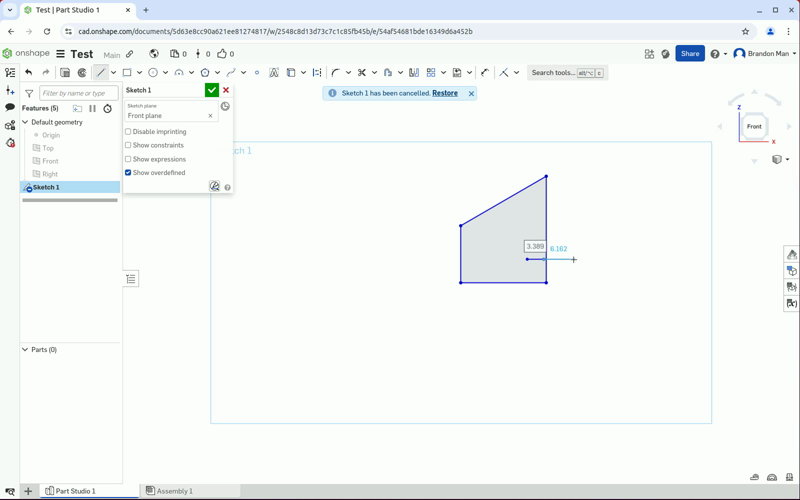
mouse_move(543, 230)
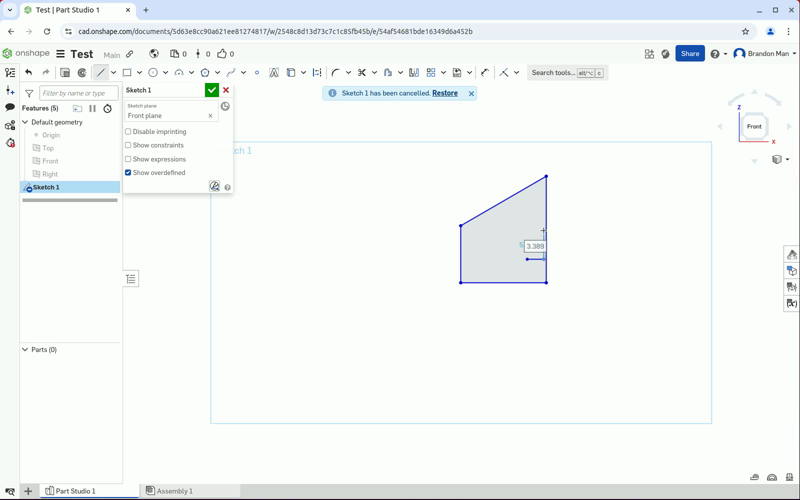
click(543, 230)
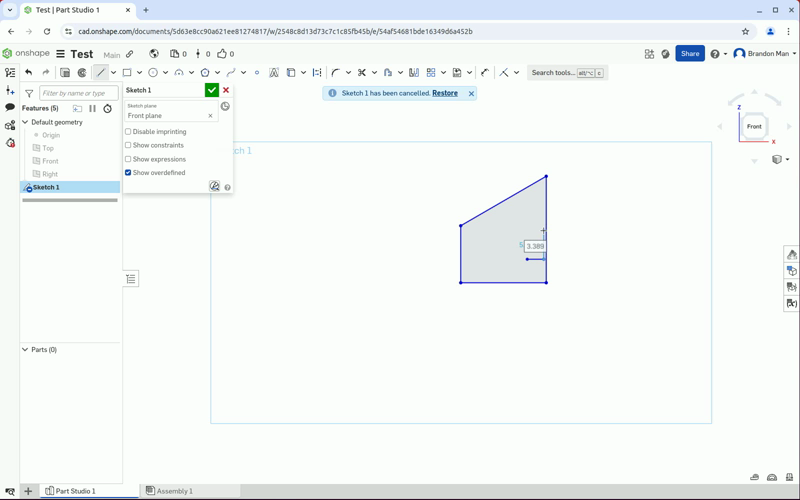
key_up(shift)
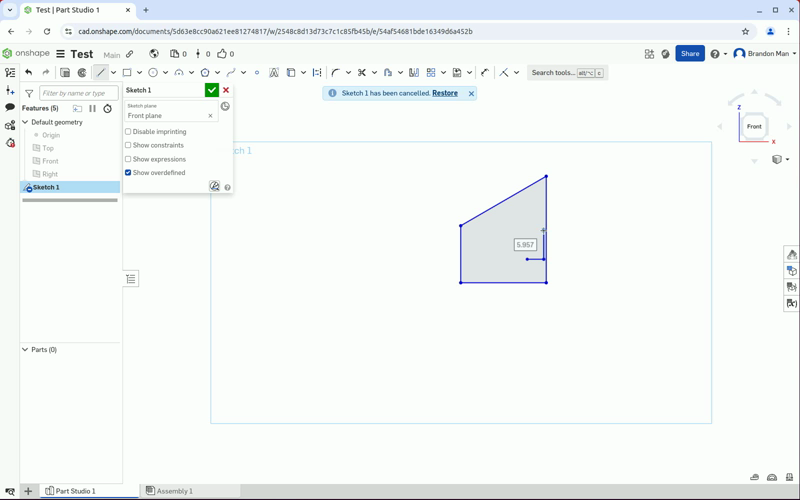
key_down(shift)
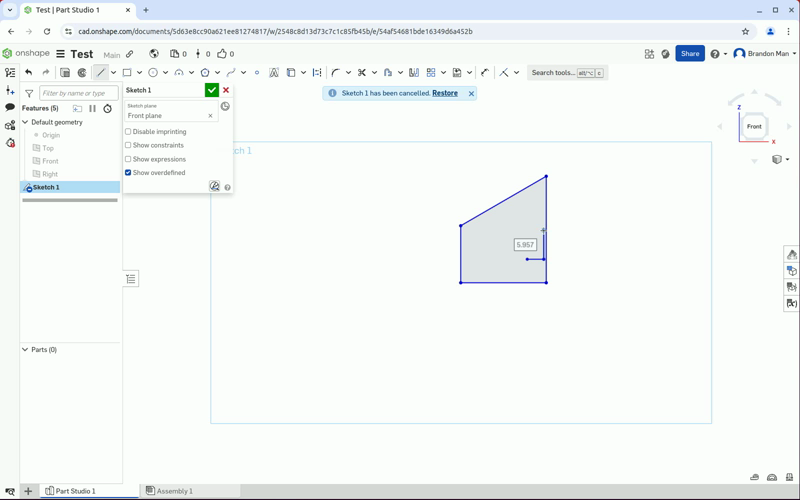
mouse_move(573, 230)
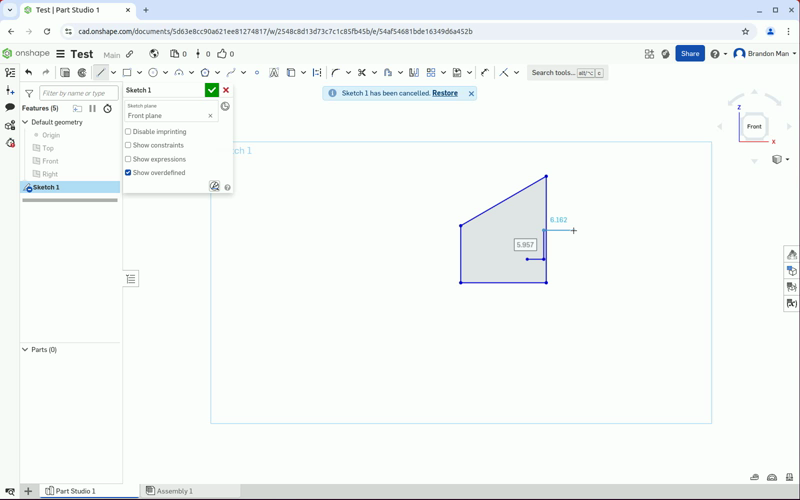
mouse_move(527, 230)
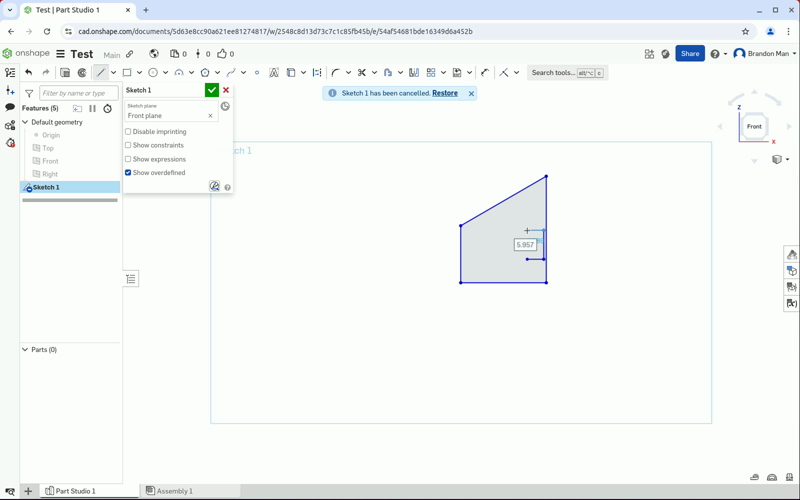
click(527, 230)
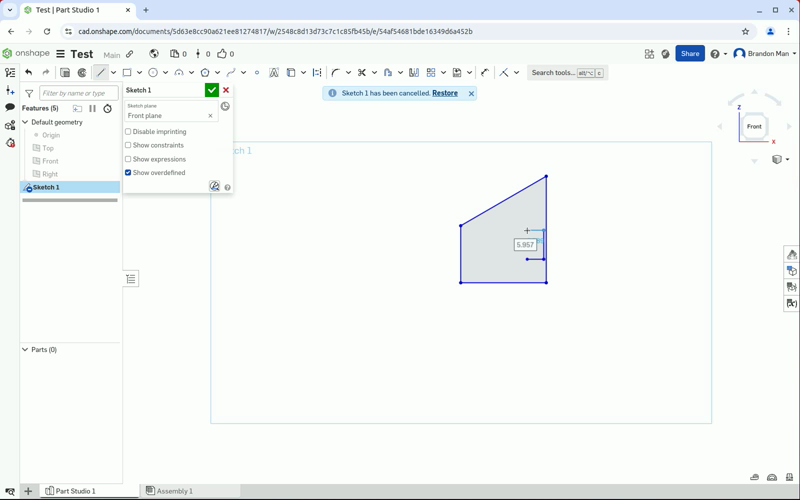
key_up(shift)
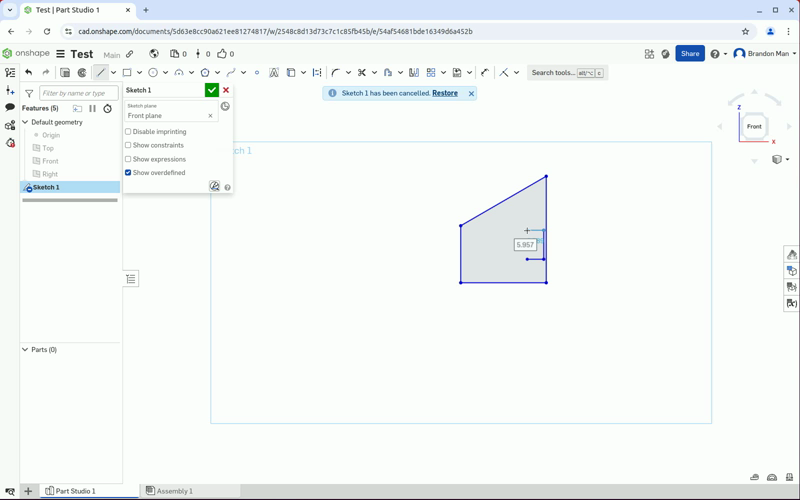
mouse_move(557, 230)
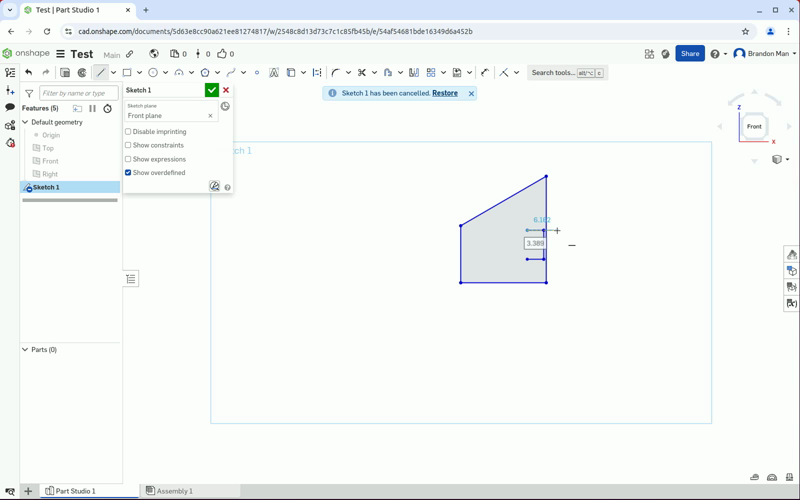
key_down(shift)
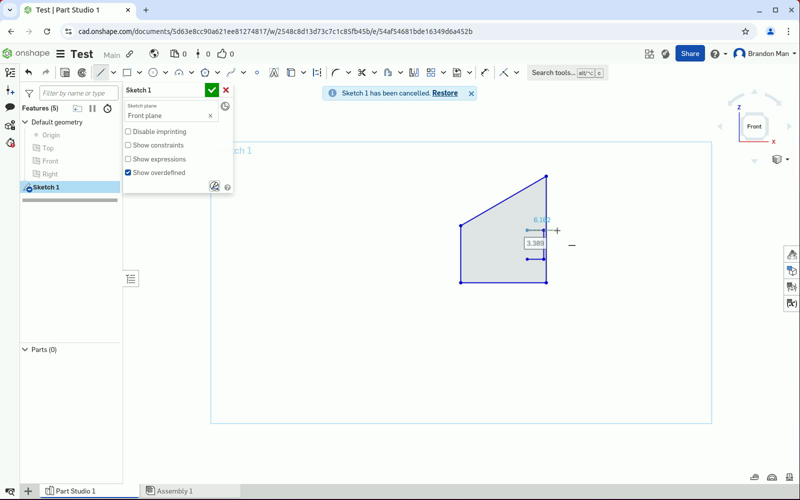
mouse_move(527, 259)
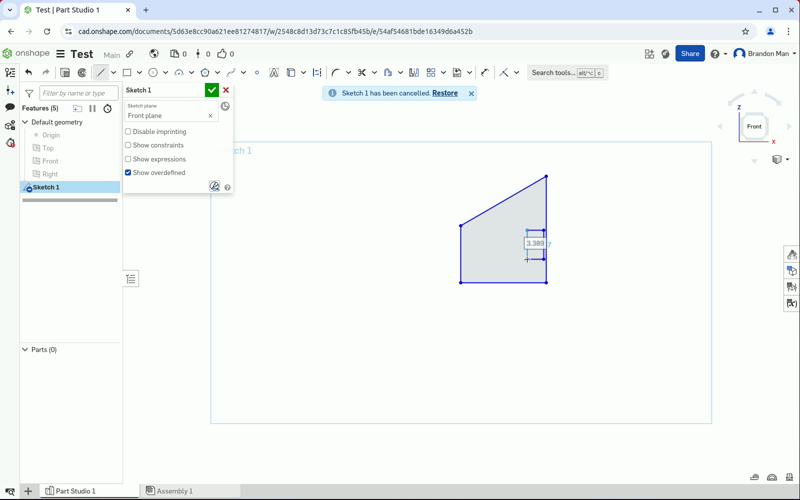
key_up(shift)
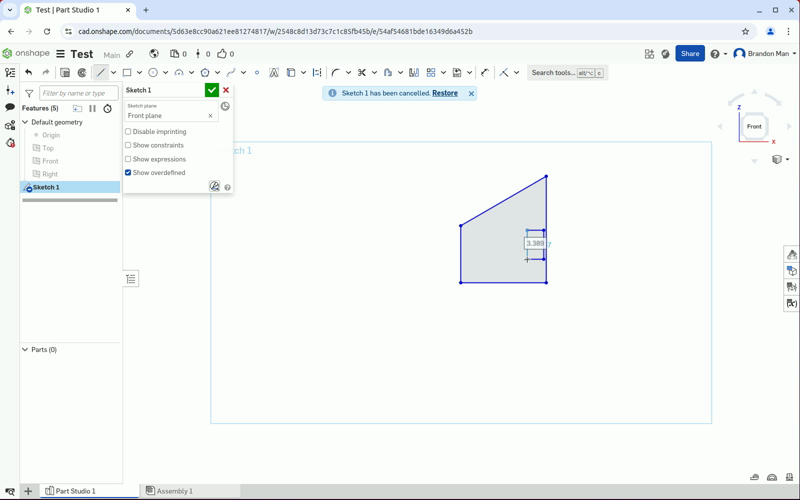
click(527, 259)
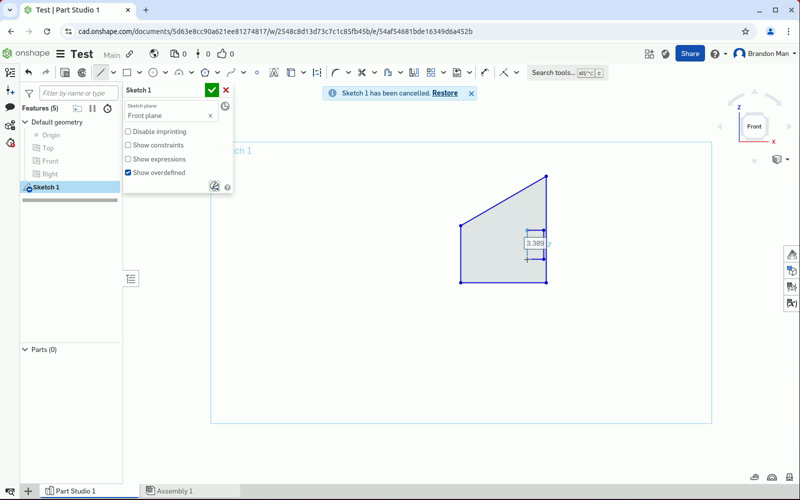
key(esc)
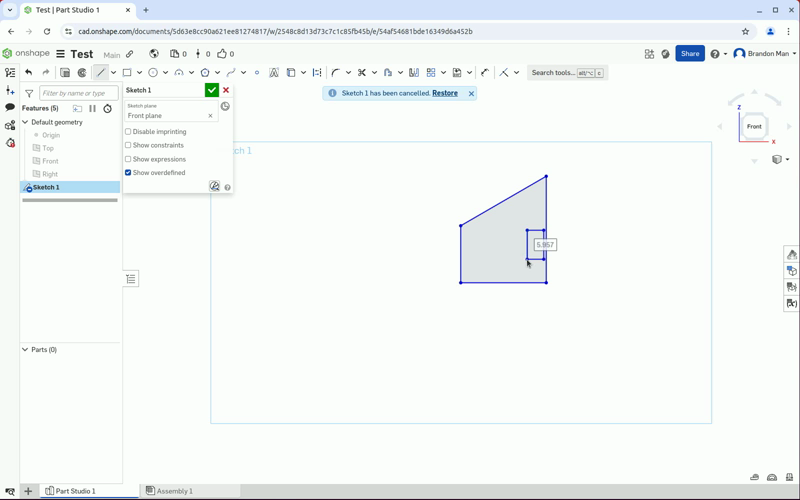
mouse_move(507, 206)
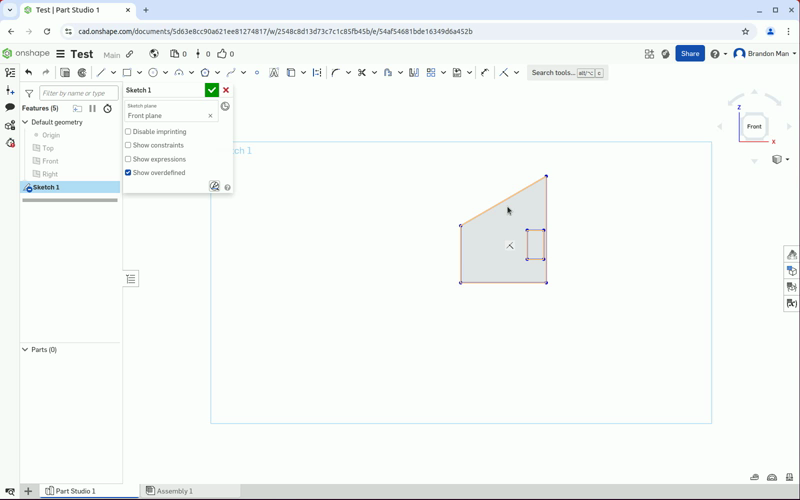
click(507, 206)
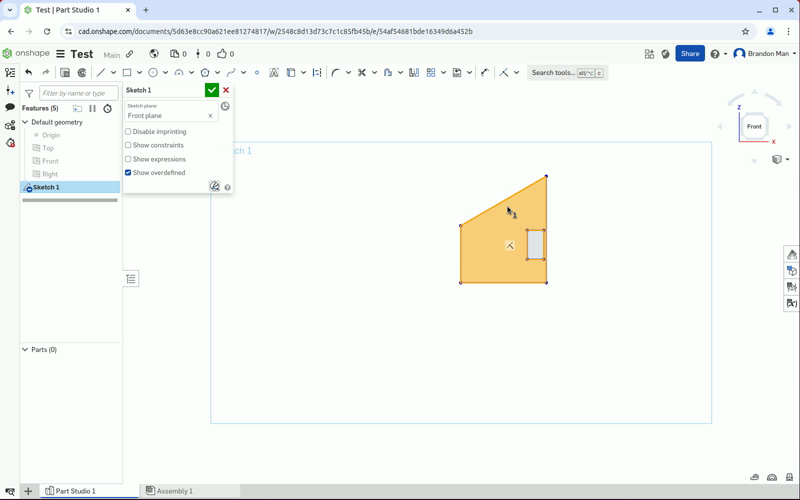
mouse_move(73, 352)
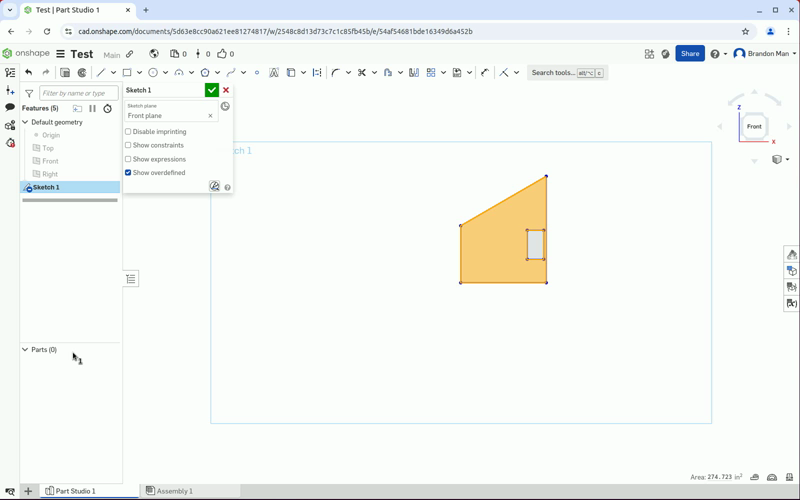
key(shift+y)
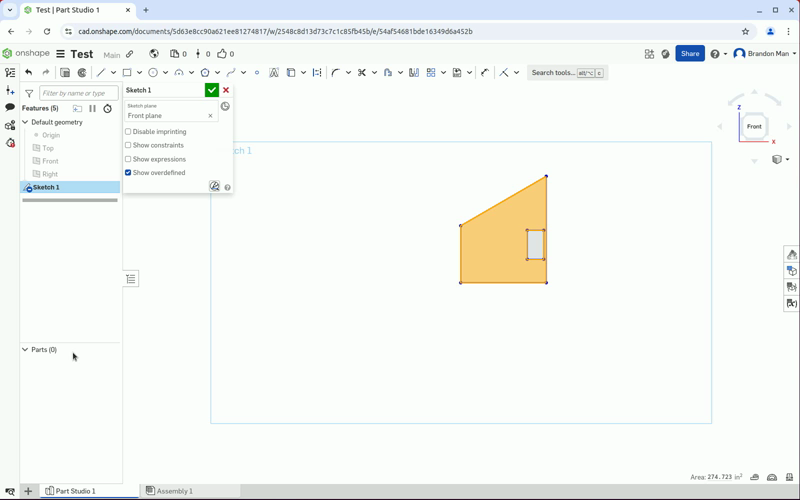
key(shift+e)
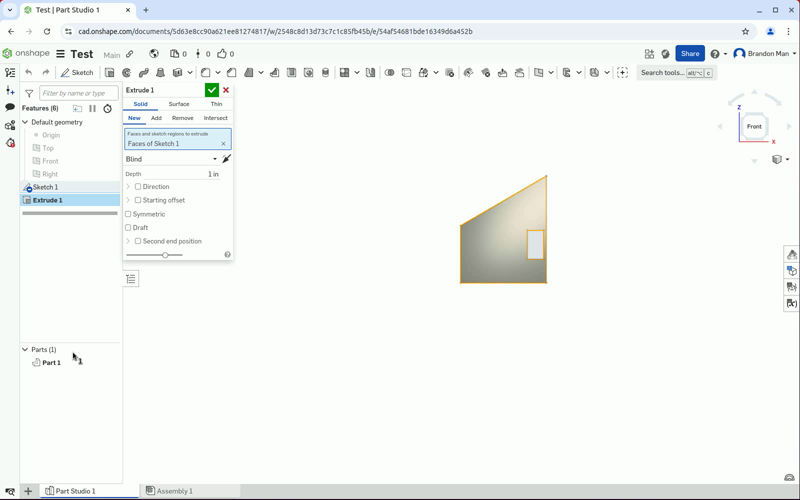
mouse_move(143, 106)
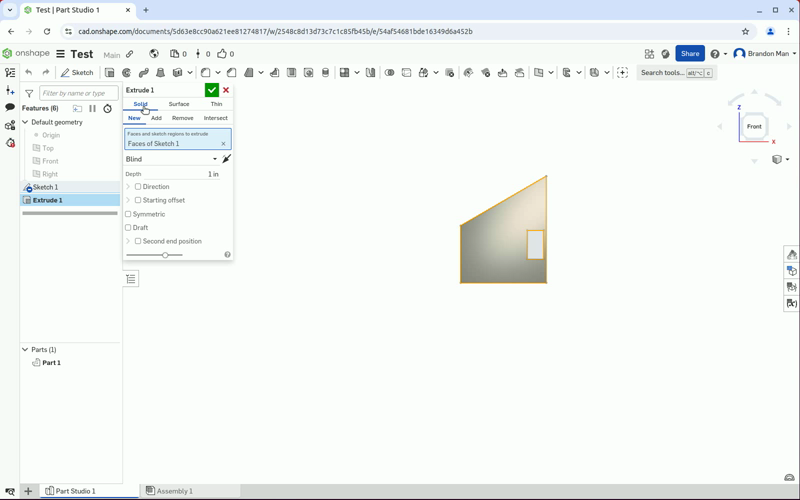
click(143, 106)
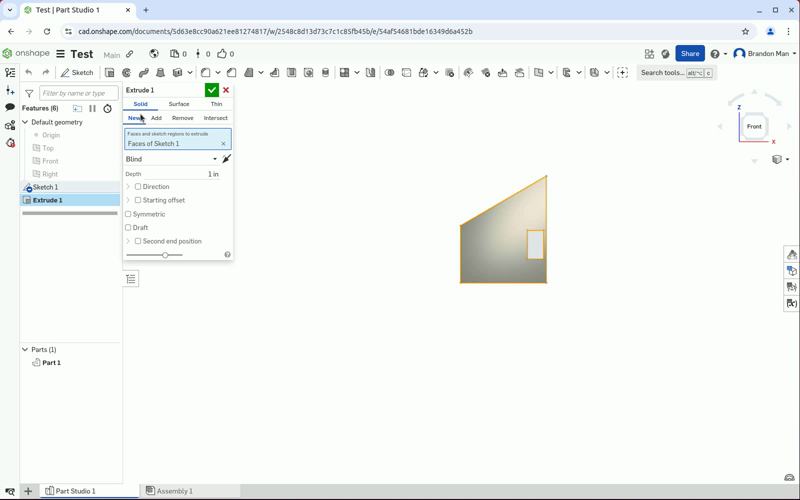
mouse_move(137, 120)
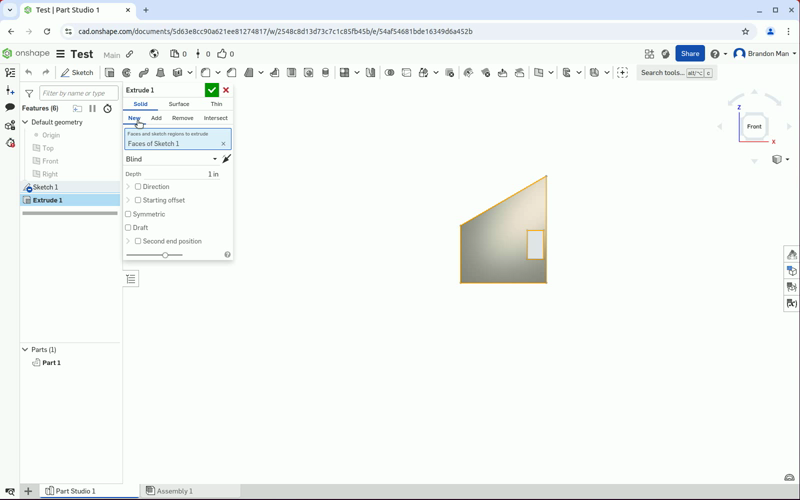
click(137, 120)
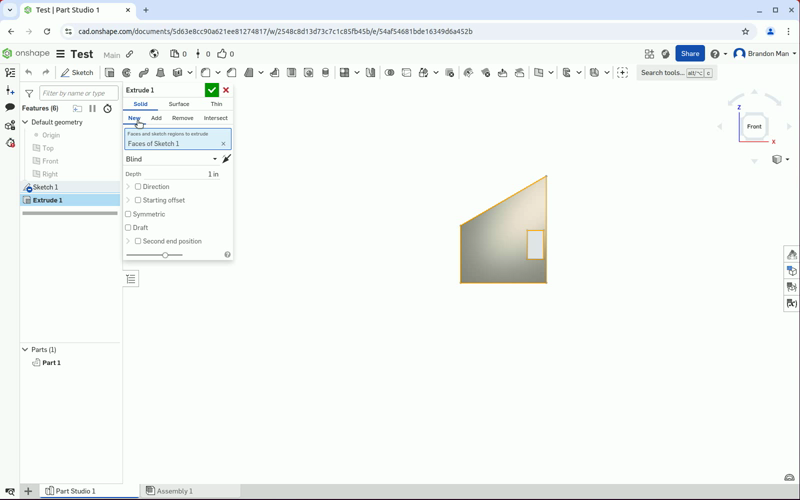
key(tab, 4)
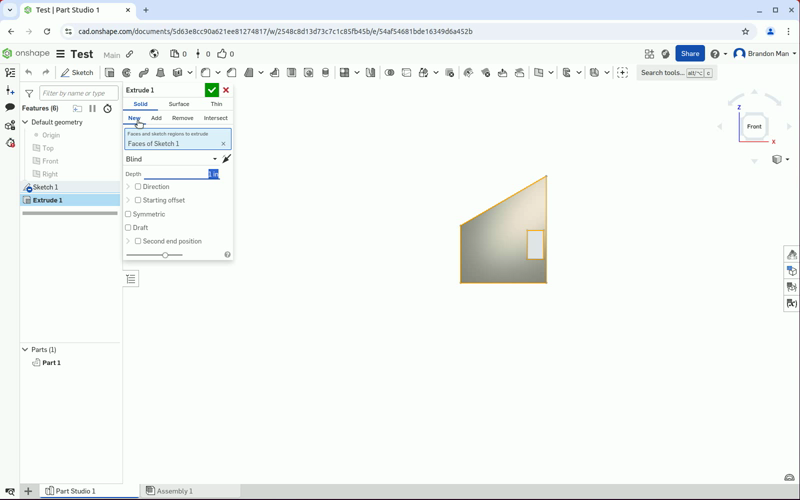
text(0.481)
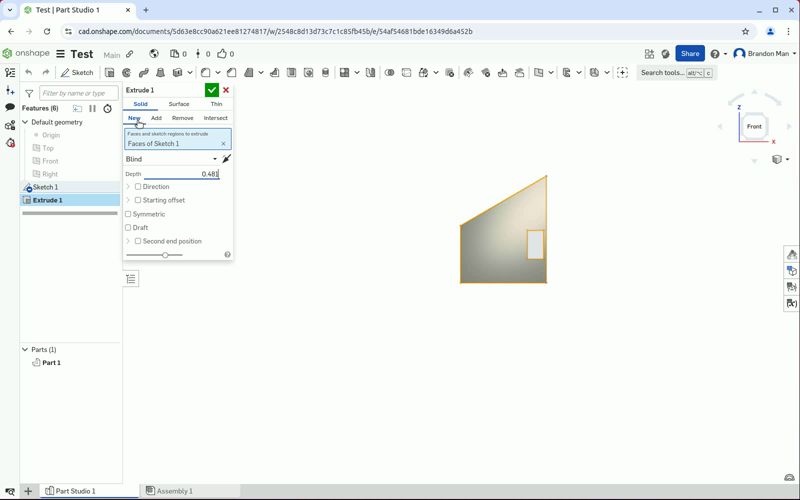
key(enter)
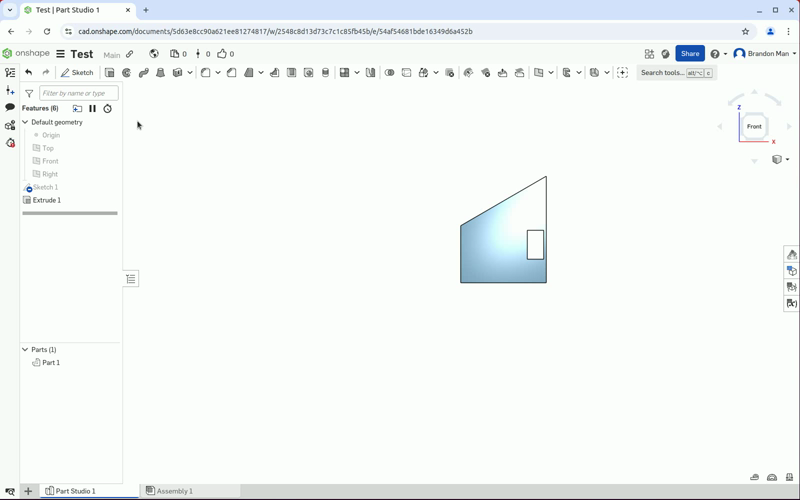
key(shift+h)
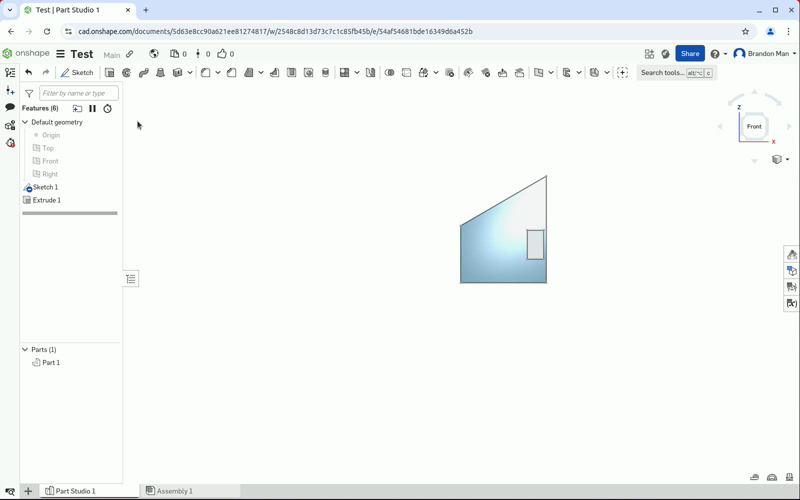
key(shift+h)
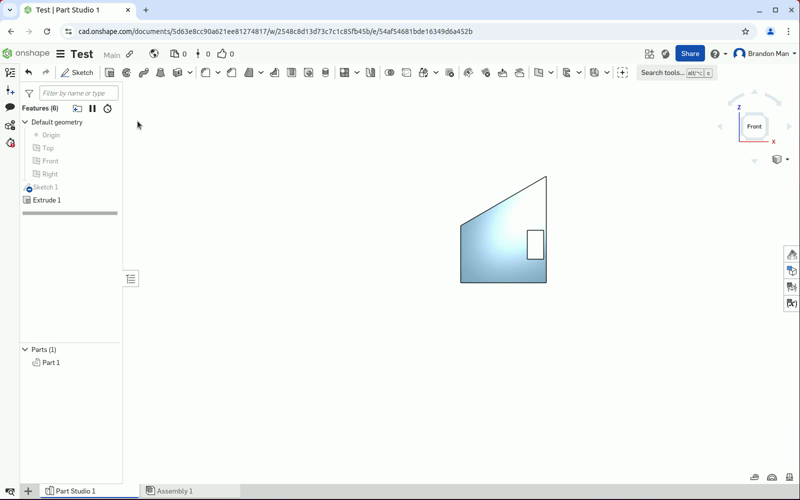
mouse_move(73, 189)
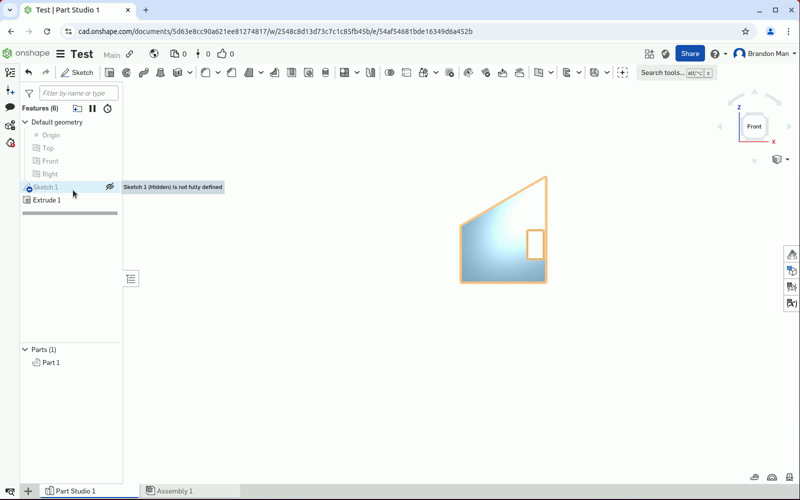
click(73, 189)
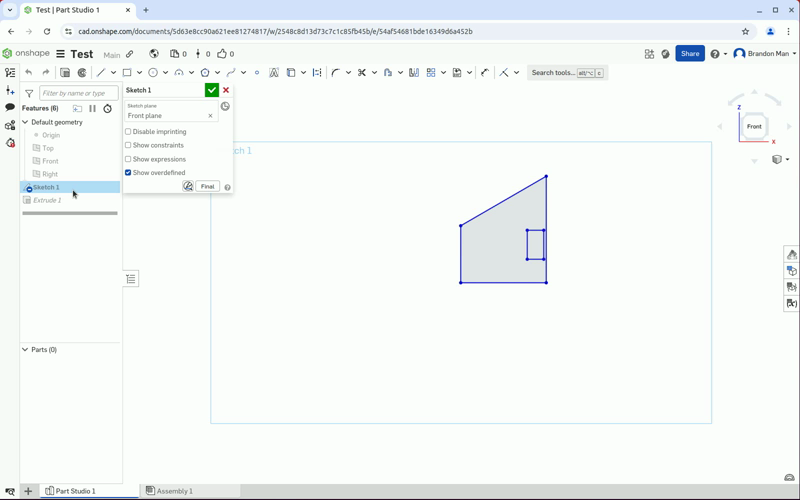
mouse_move(229, 92)
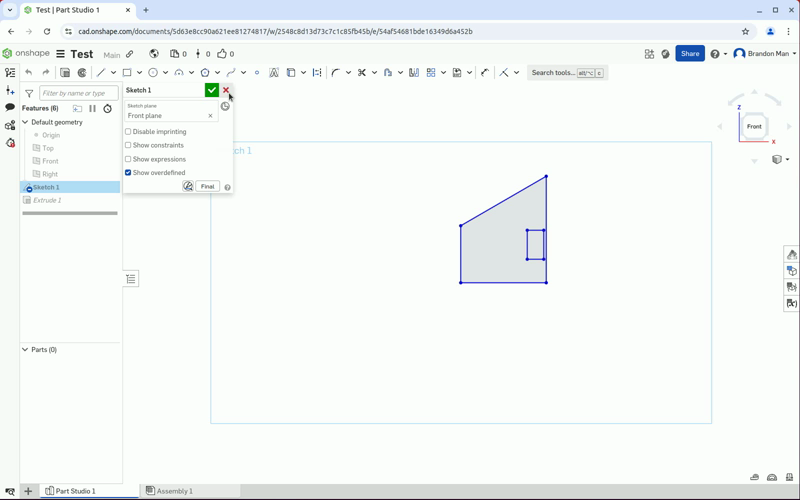
click(229, 92)
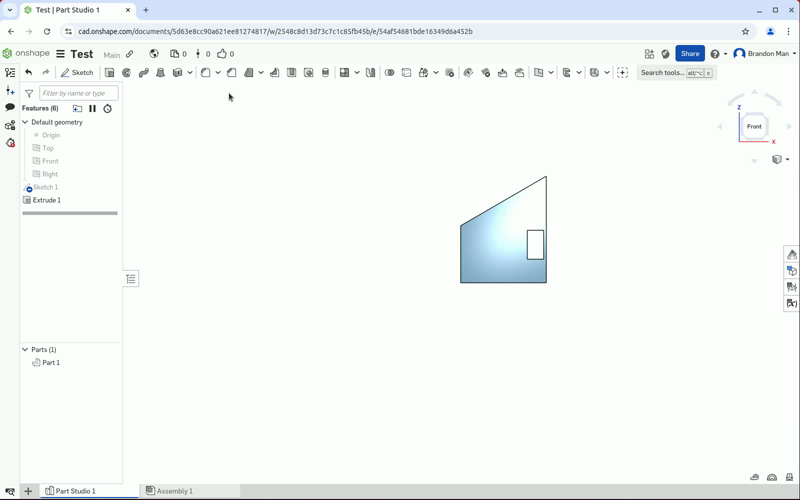
mouse_move(541, 75)
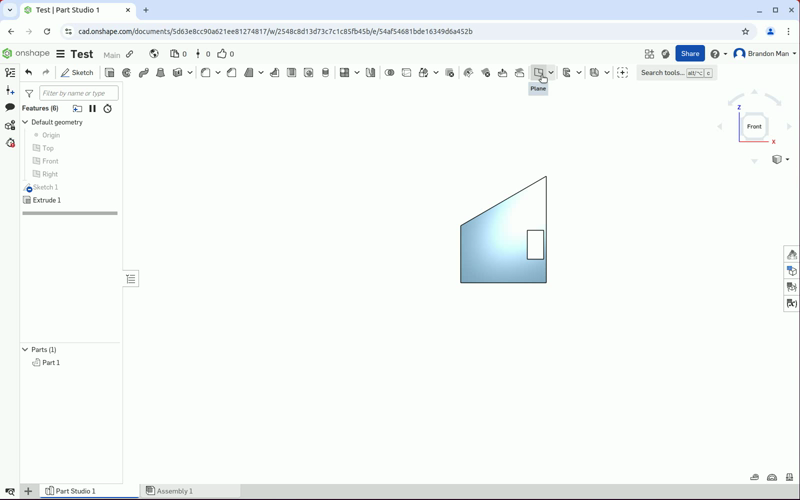
click(541, 75)
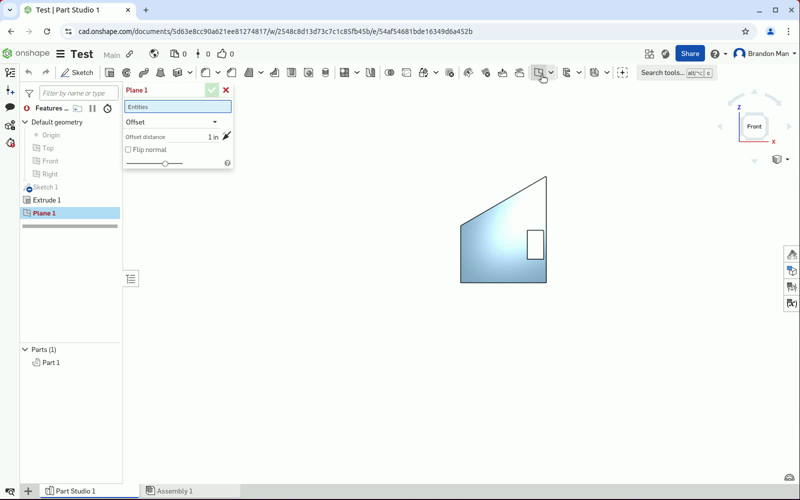
mouse_move(73, 163)
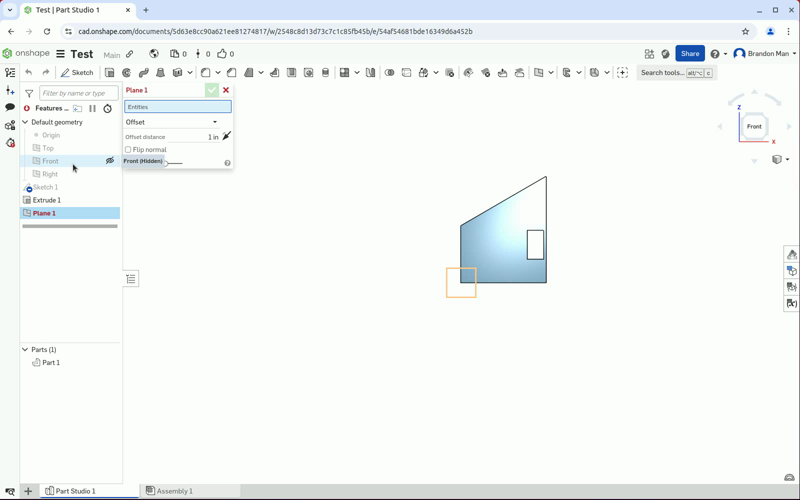
click(73, 163)
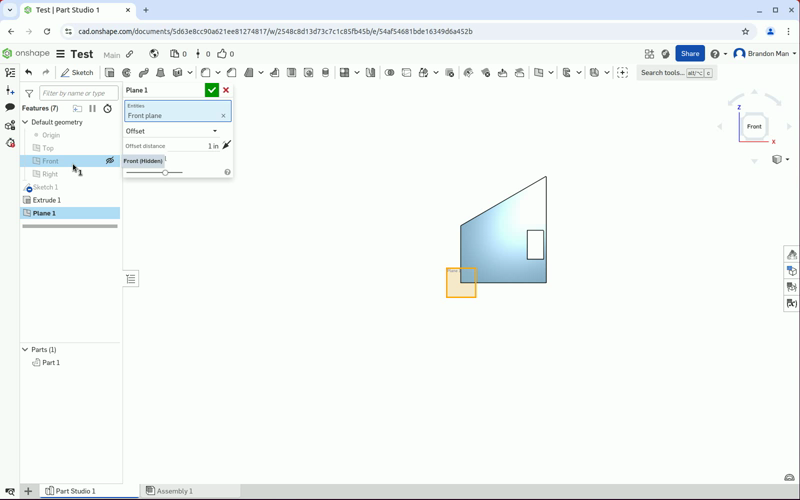
key(tab, 2)
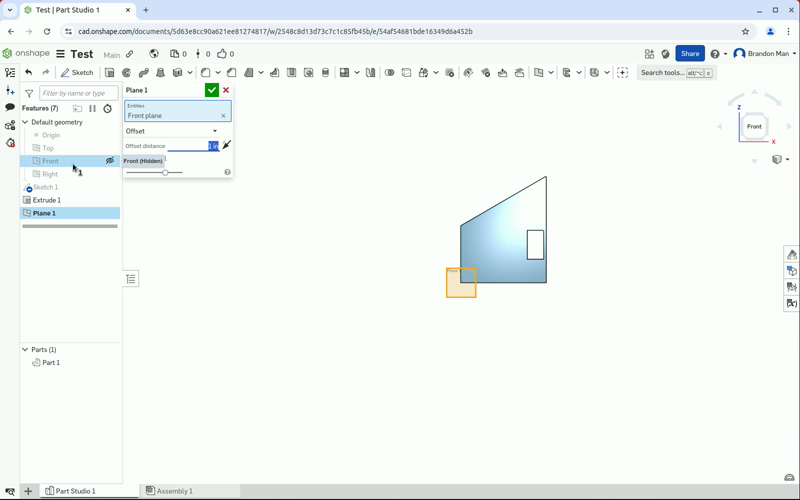
text(0.493)
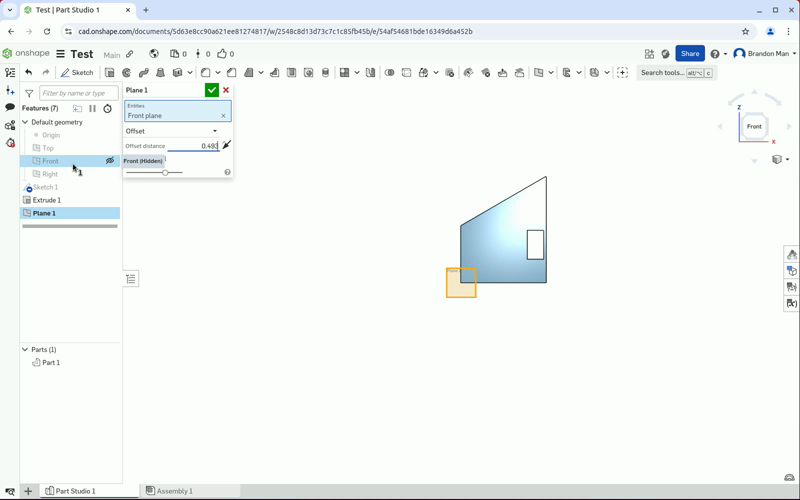
key(enter, 2)
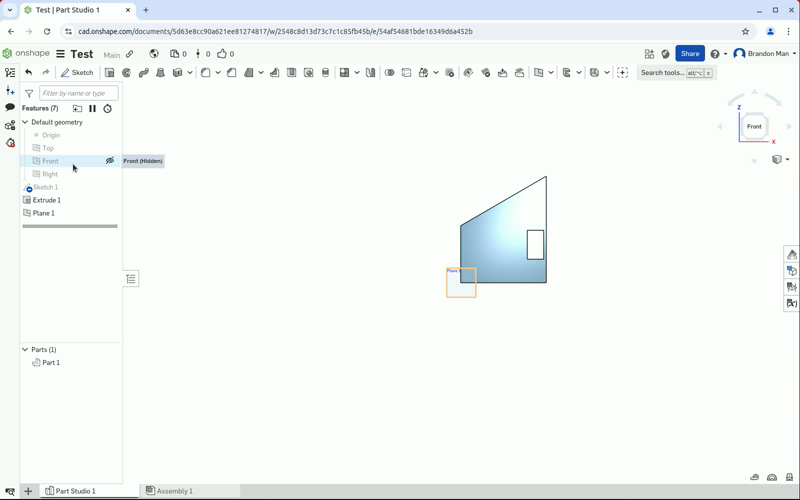
key(shift+s)
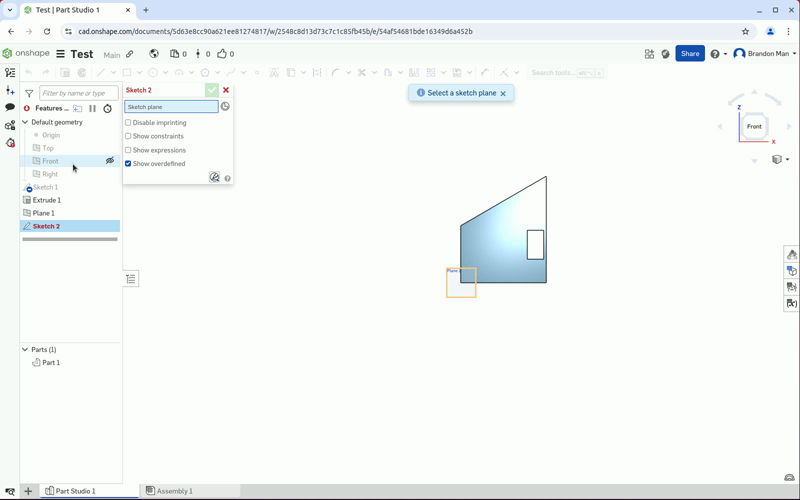
mouse_move(73, 215)
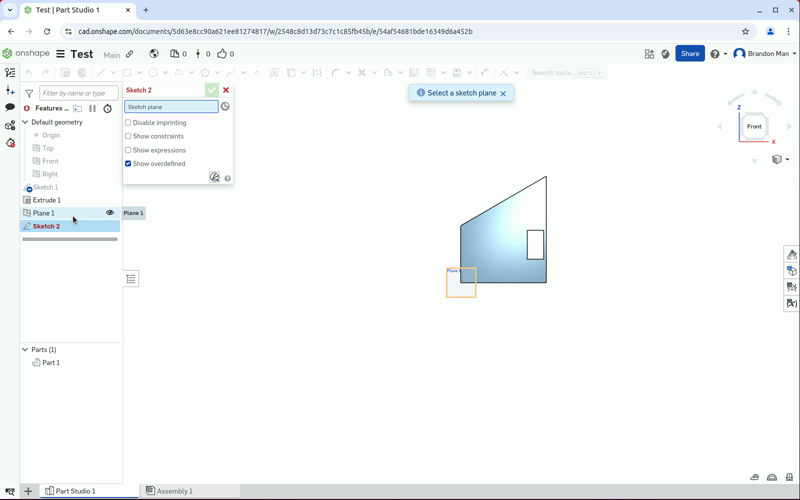
click(73, 215)
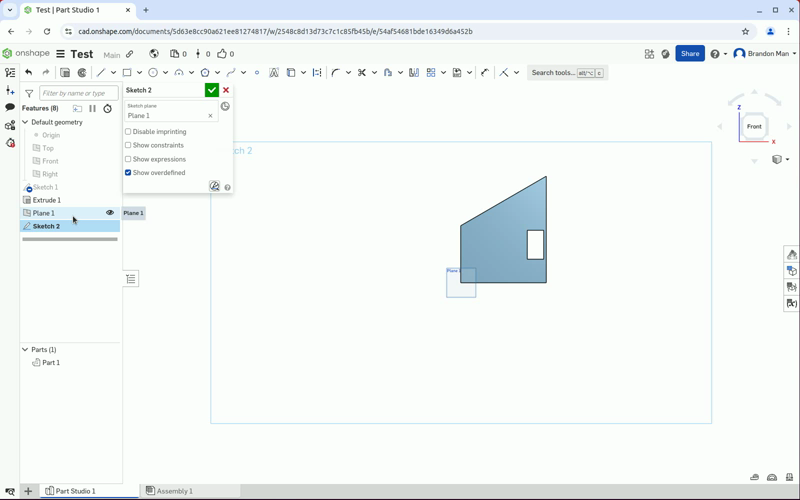
mouse_move(73, 352)
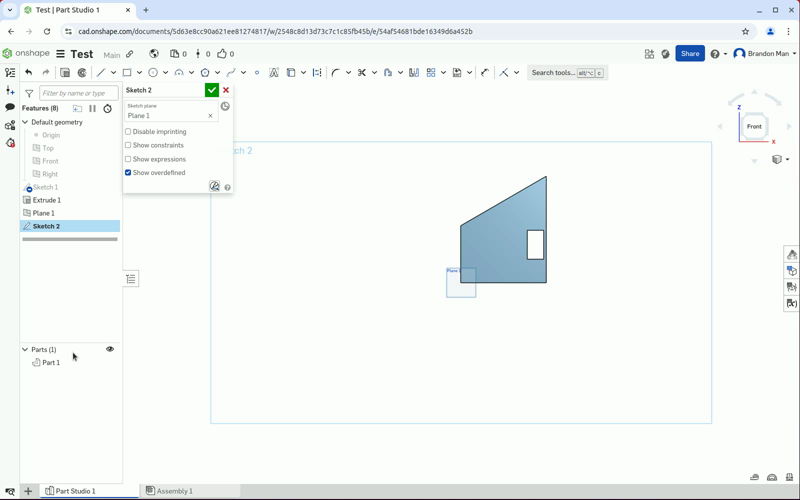
key(y)
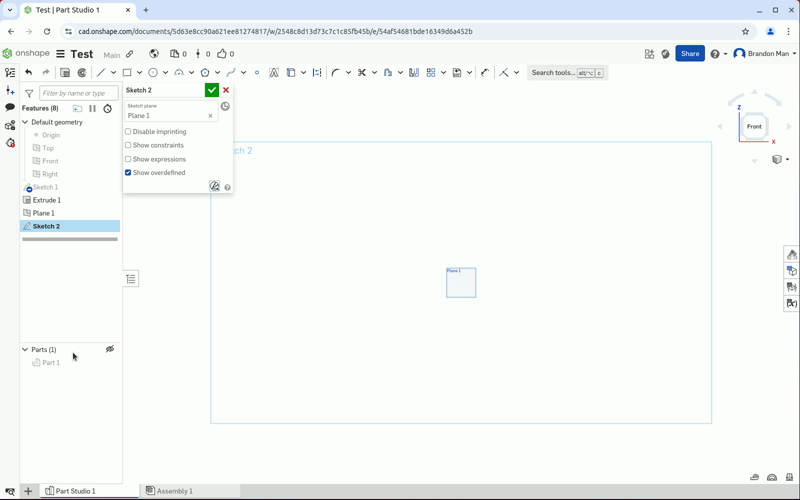
key(l)
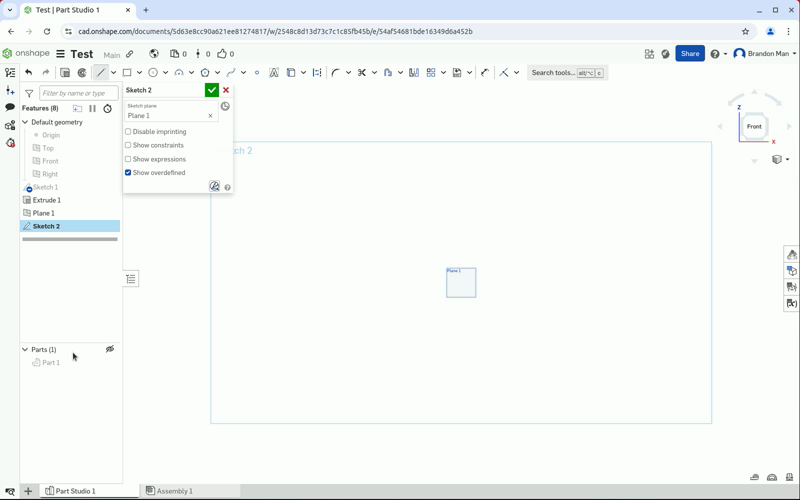
key_down(shift)
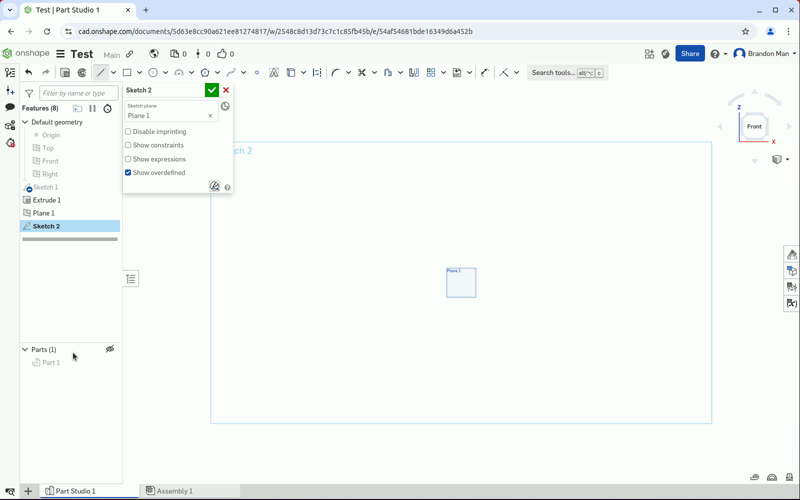
mouse_move(460, 266)
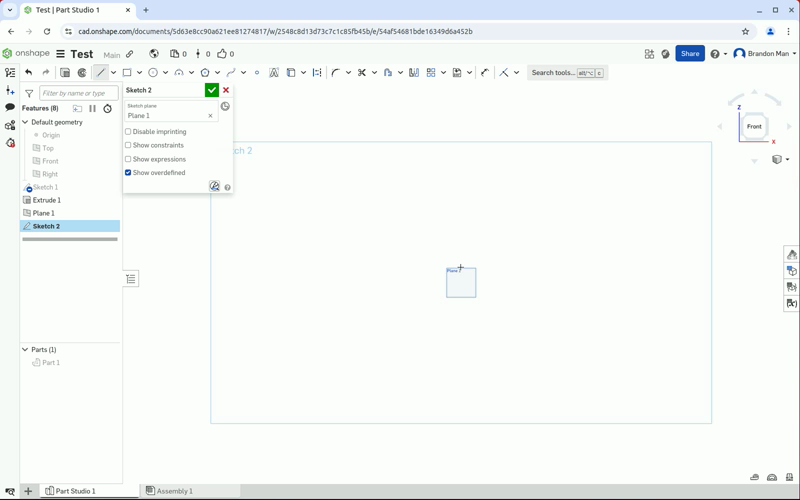
click(460, 266)
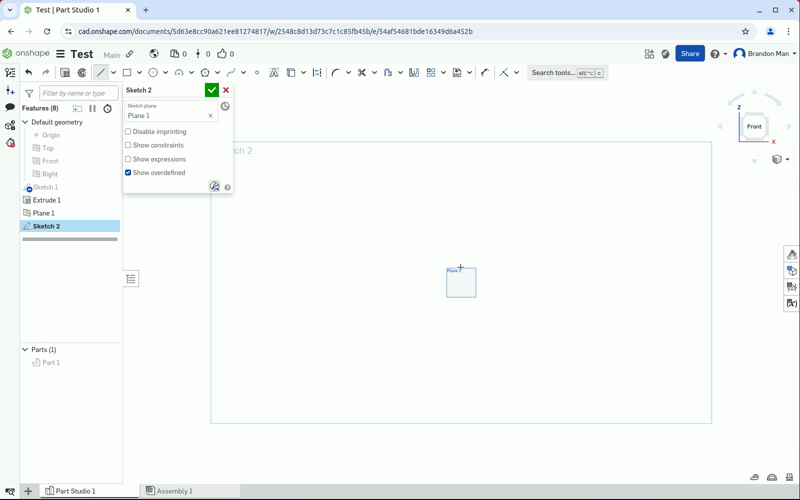
key_up(shift)
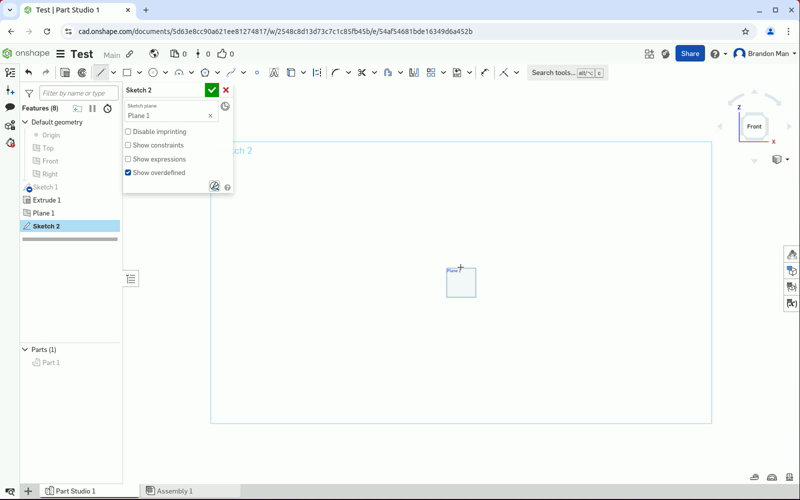
key_down(shift)
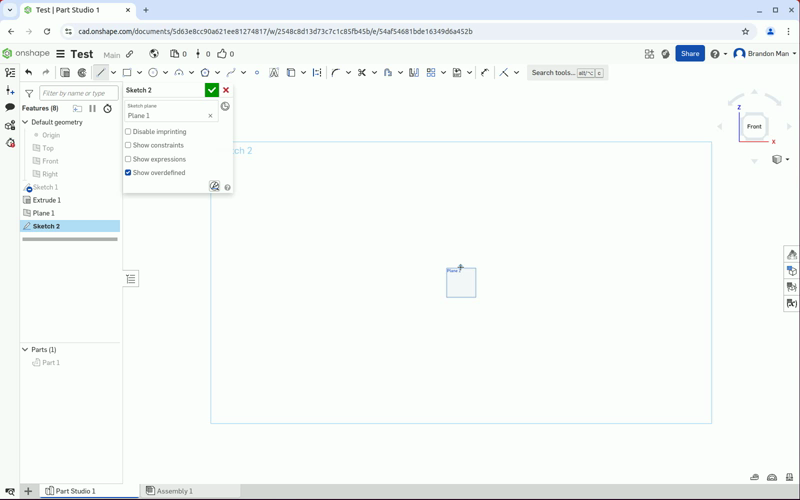
mouse_move(546, 266)
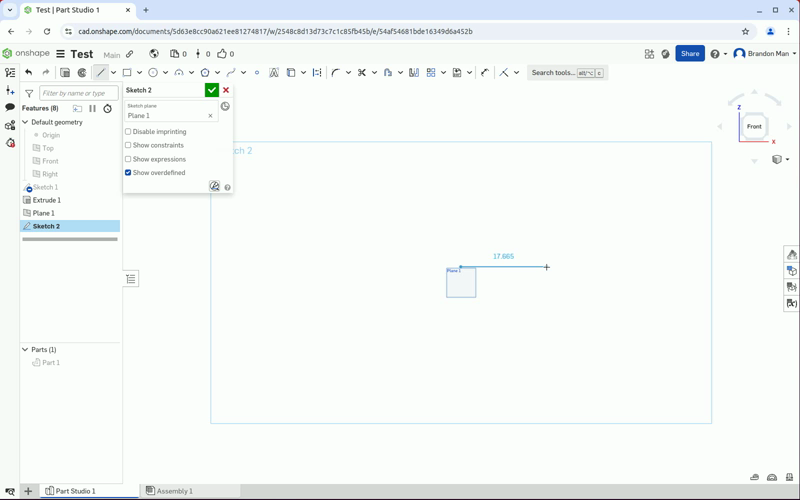
click(546, 266)
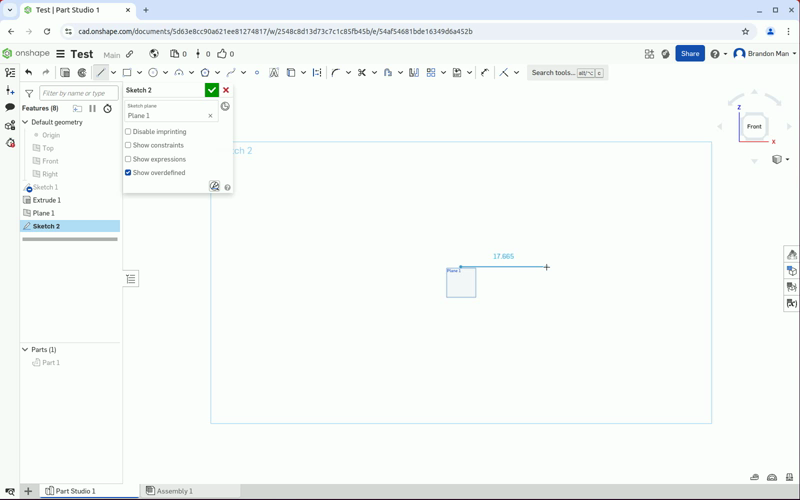
key_up(shift)
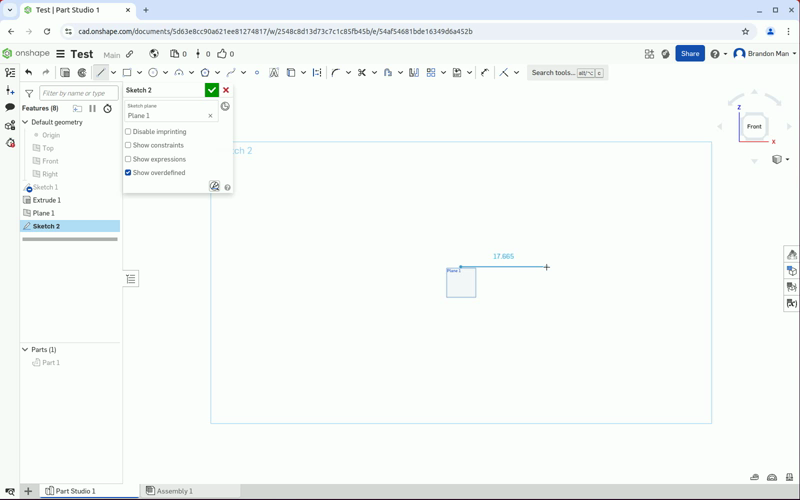
key_down(shift)
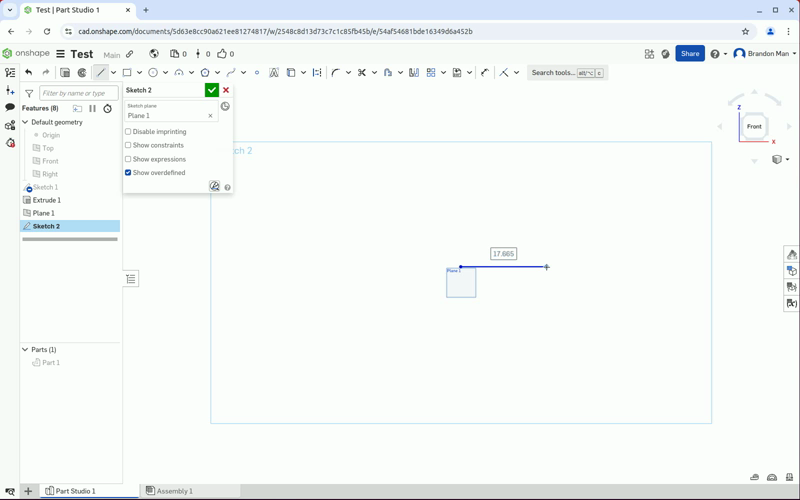
mouse_move(576, 266)
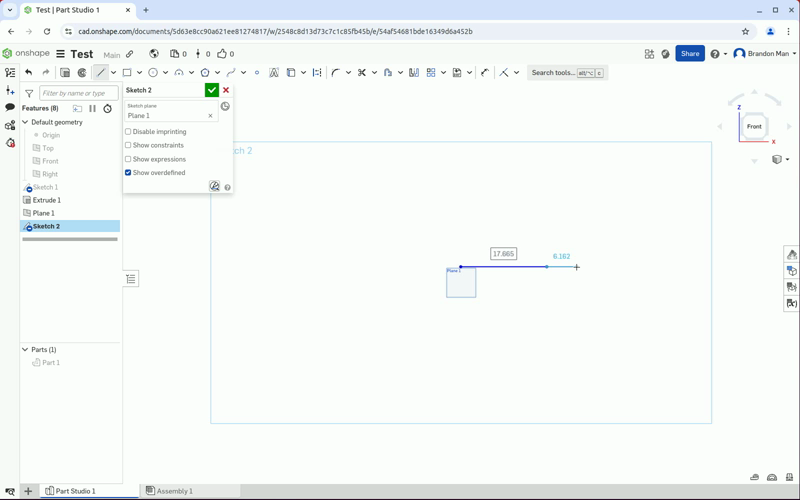
mouse_move(546, 265)
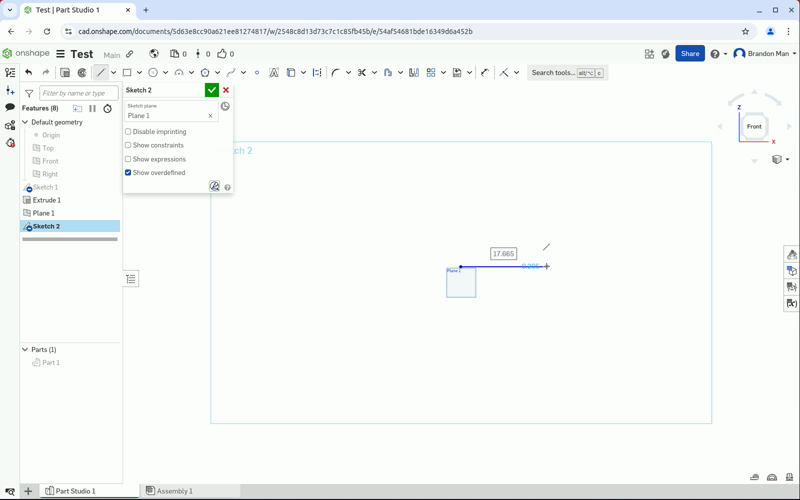
scroll(6)
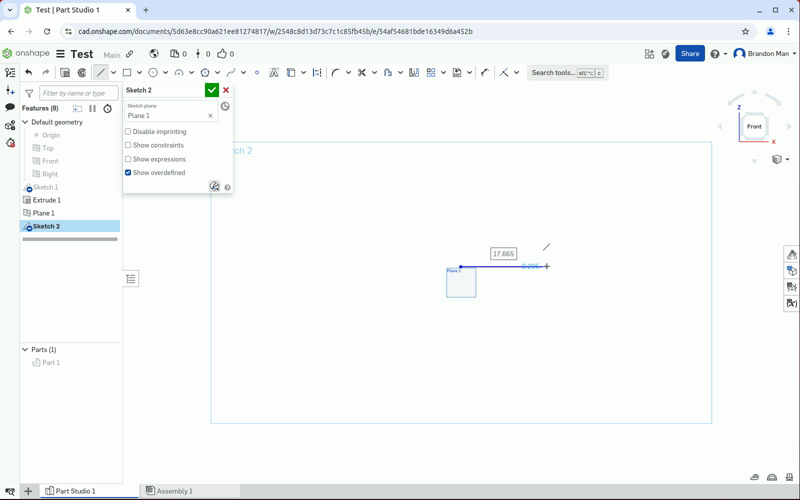
scroll(6)
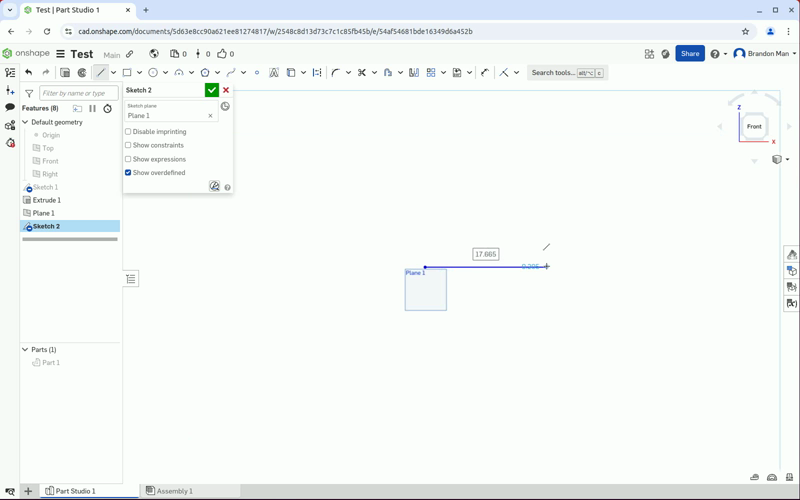
scroll(6)
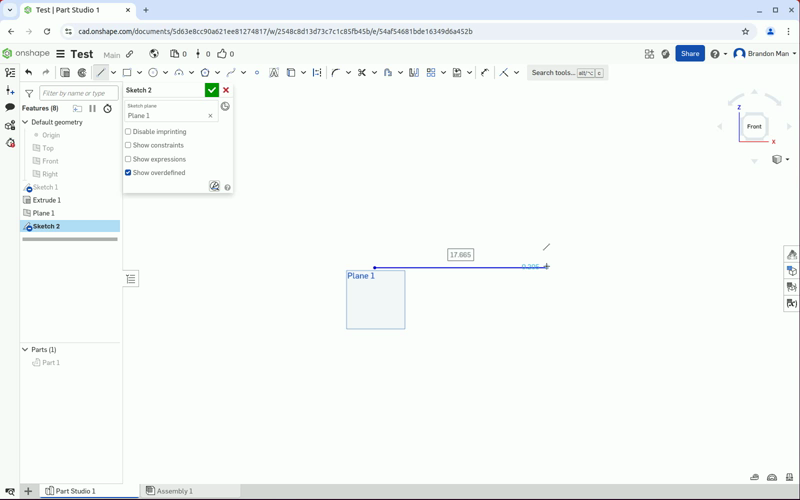
scroll(6)
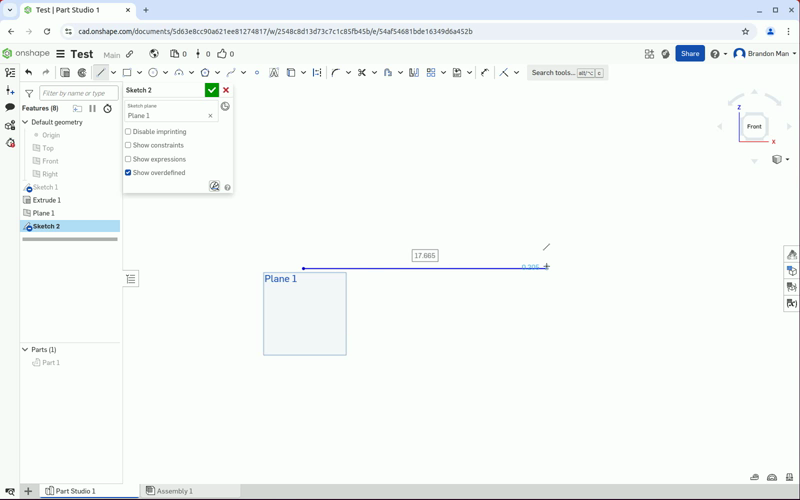
scroll(6)
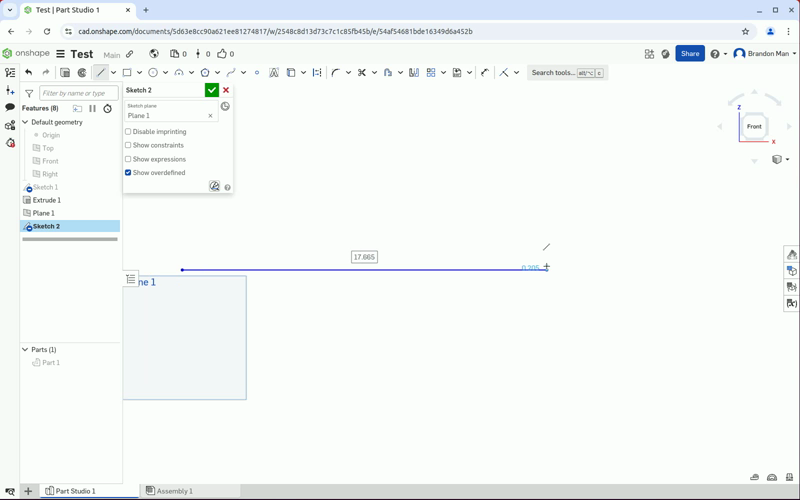
scroll(6)
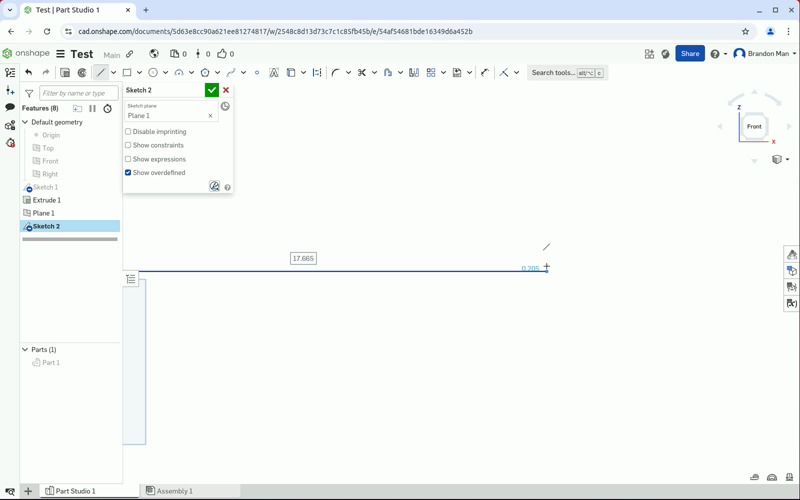
scroll(6)
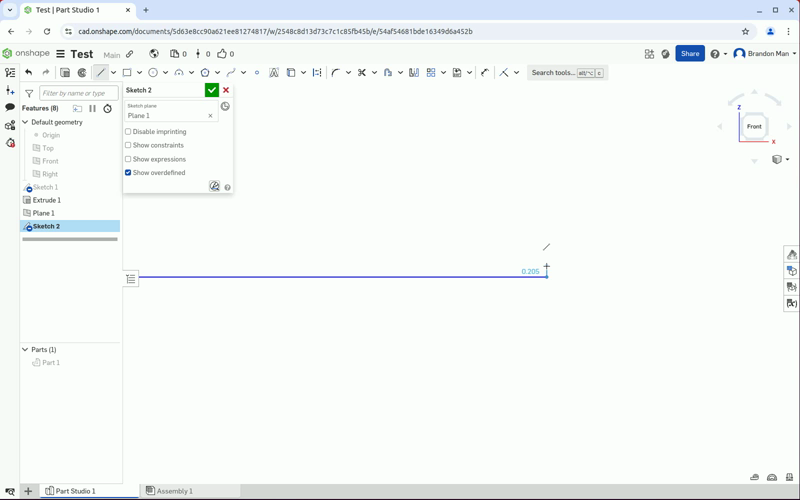
click(546, 265)
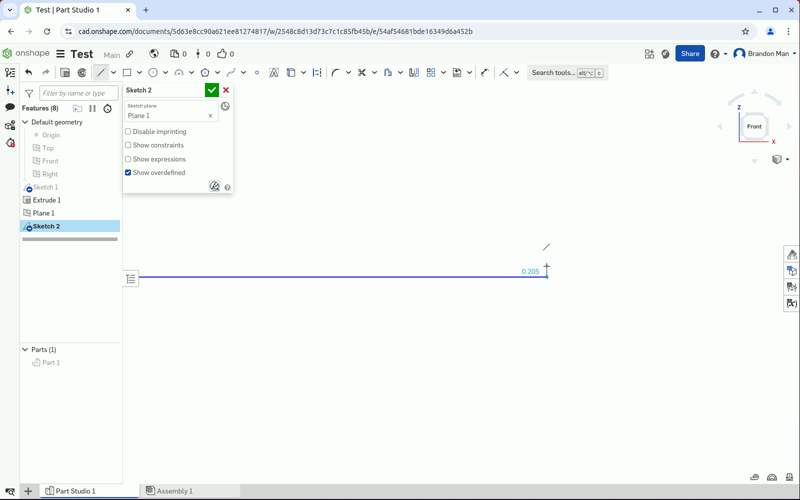
scroll(-6)
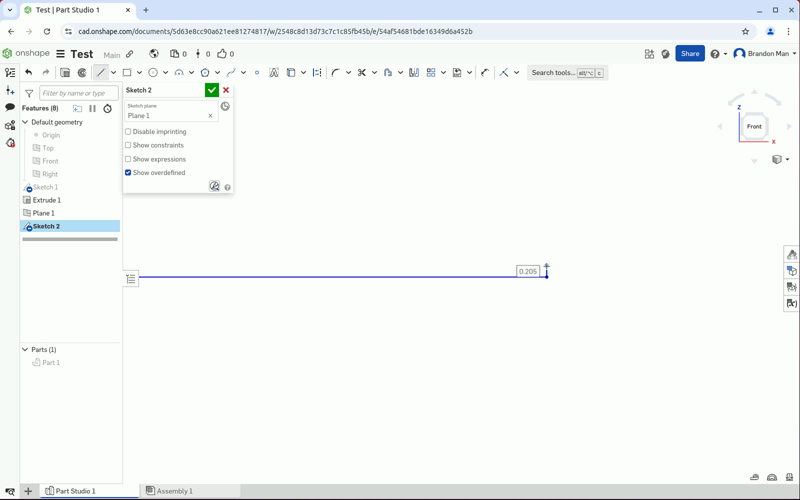
scroll(-6)
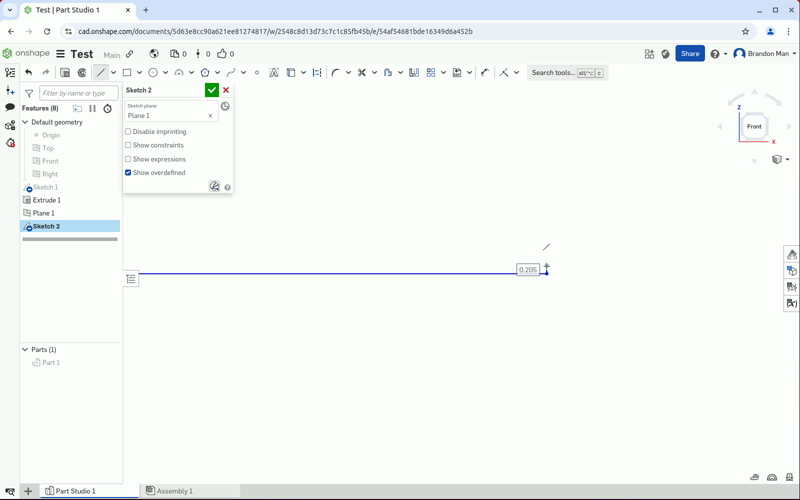
scroll(-6)
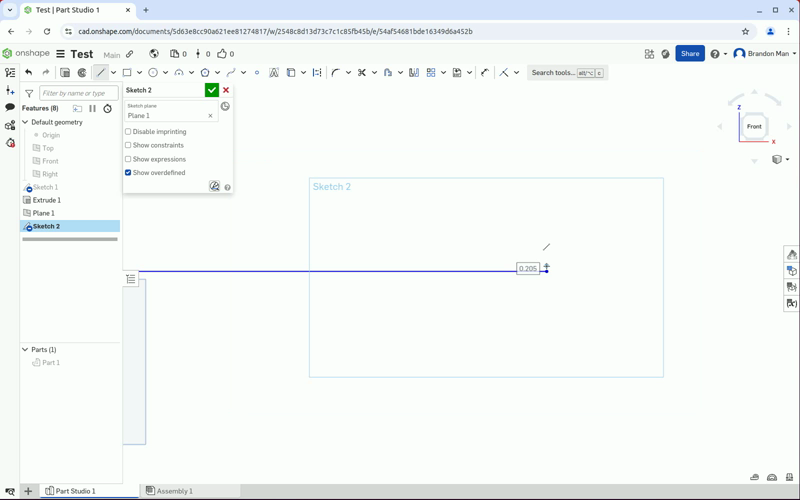
scroll(-6)
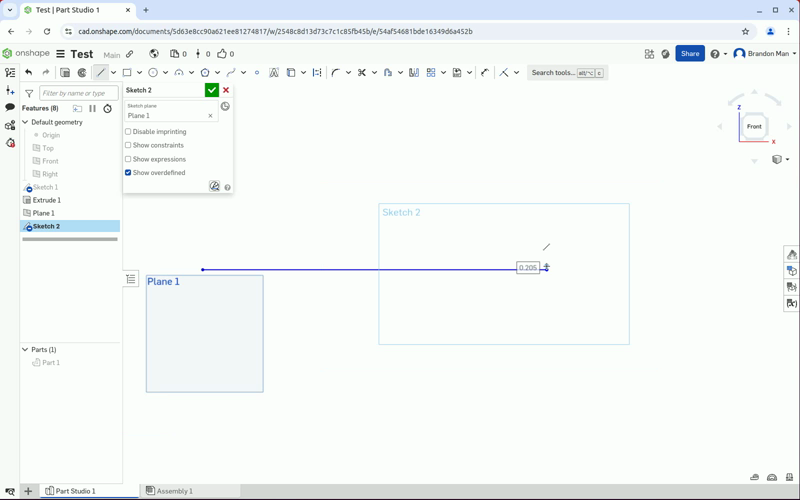
scroll(-6)
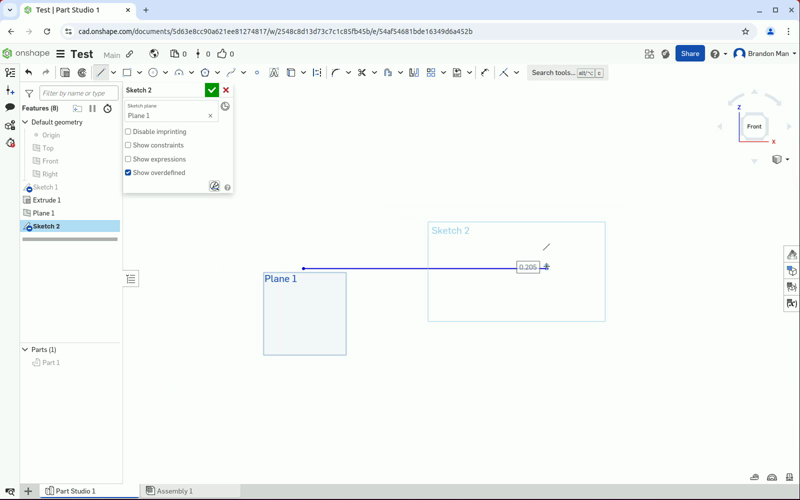
scroll(-6)
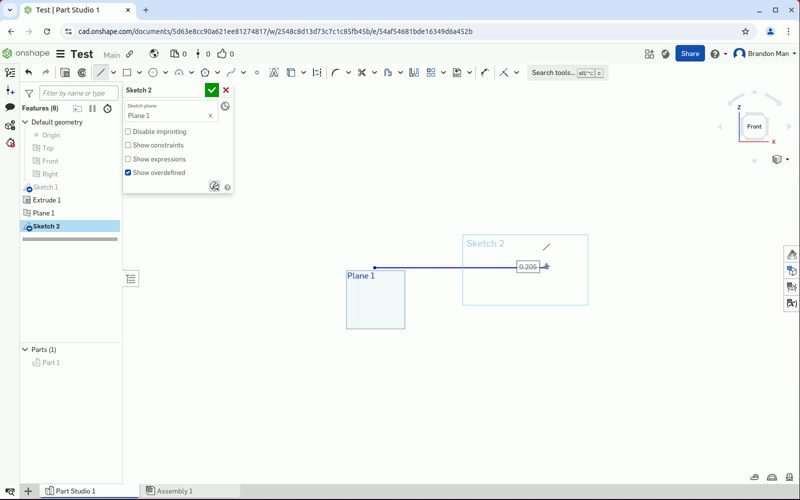
scroll(-6)
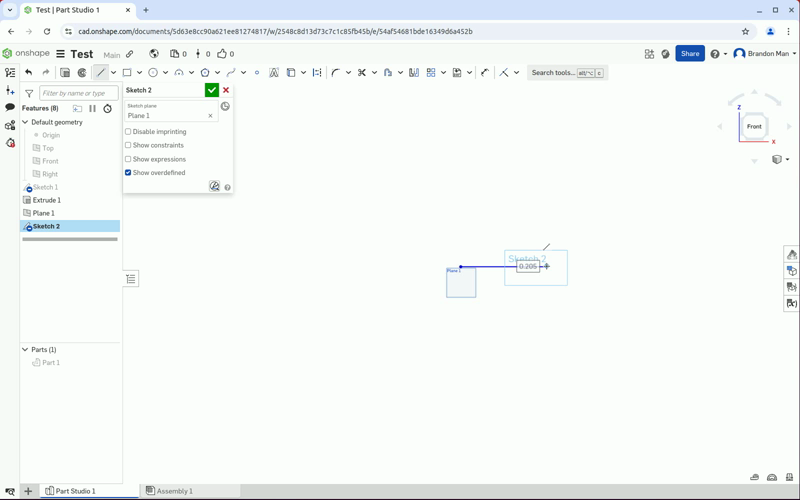
key_up(shift)
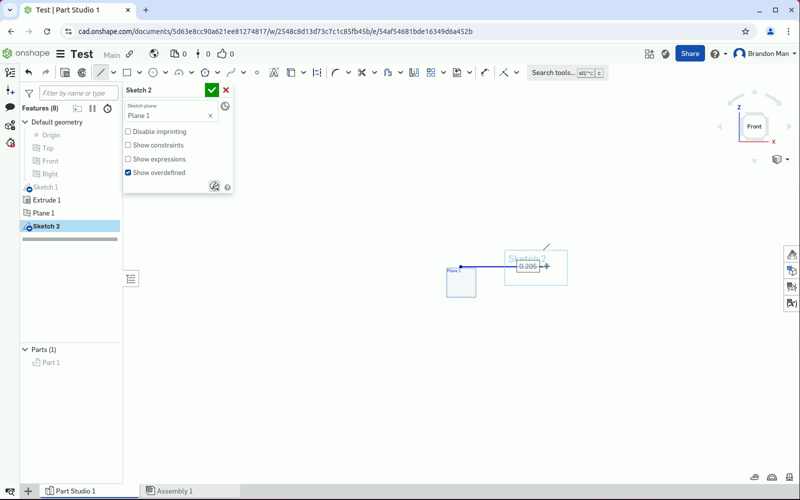
key_down(shift)
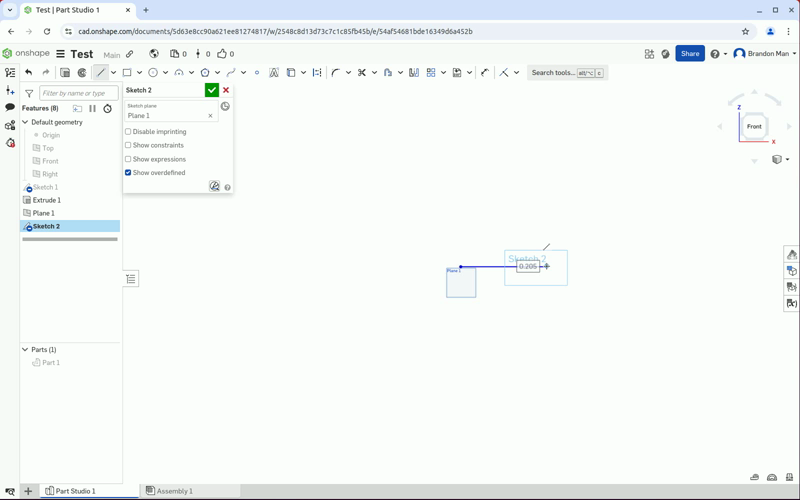
mouse_move(460, 265)
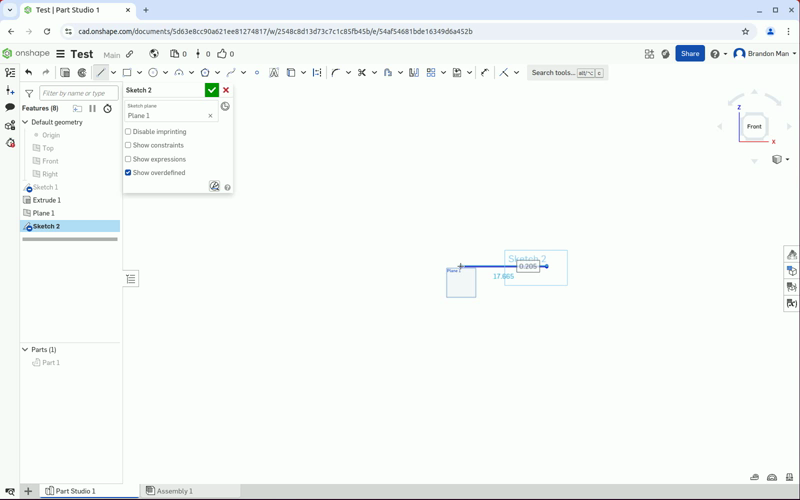
scroll(6)
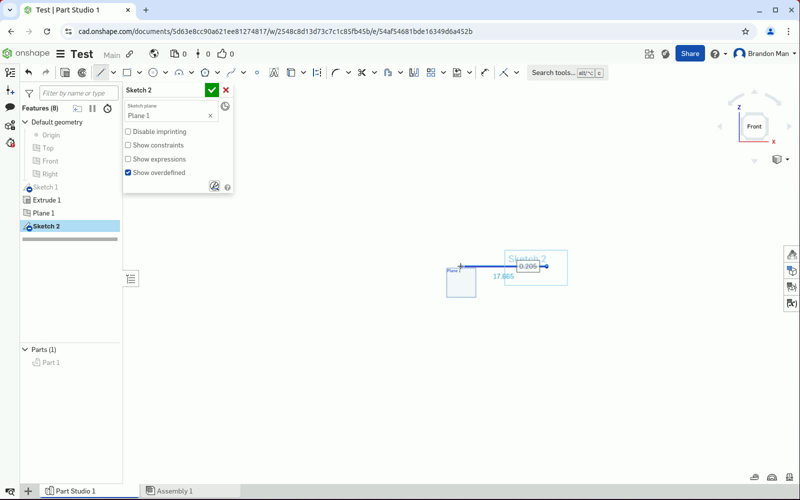
scroll(6)
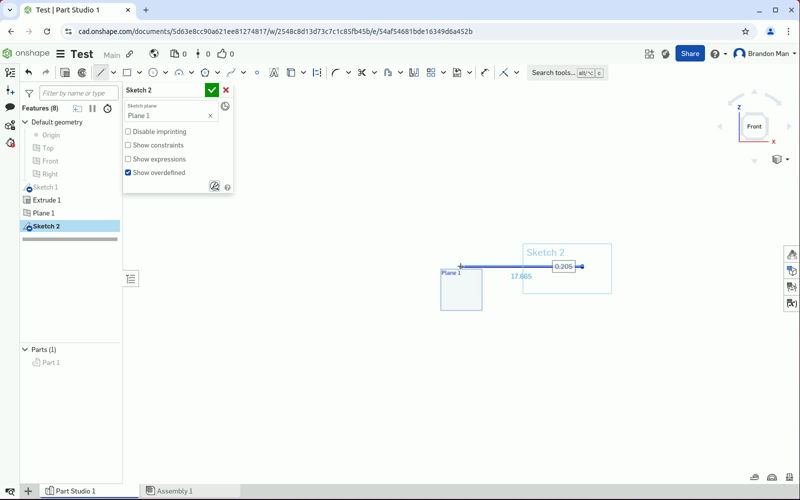
scroll(6)
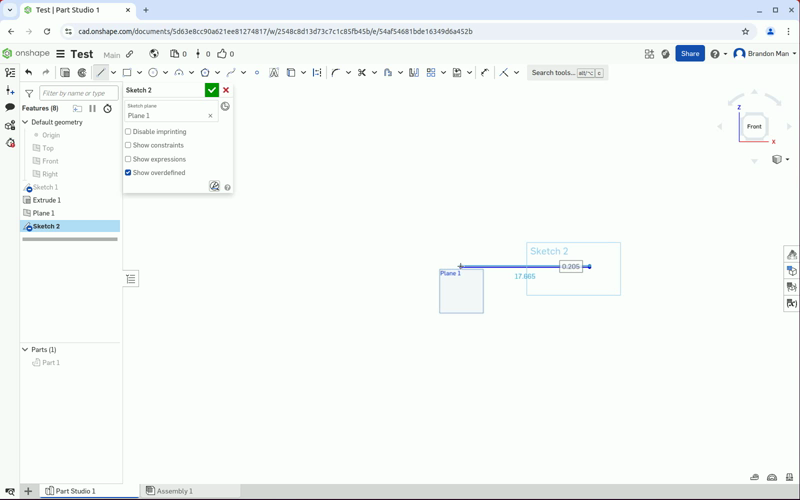
scroll(6)
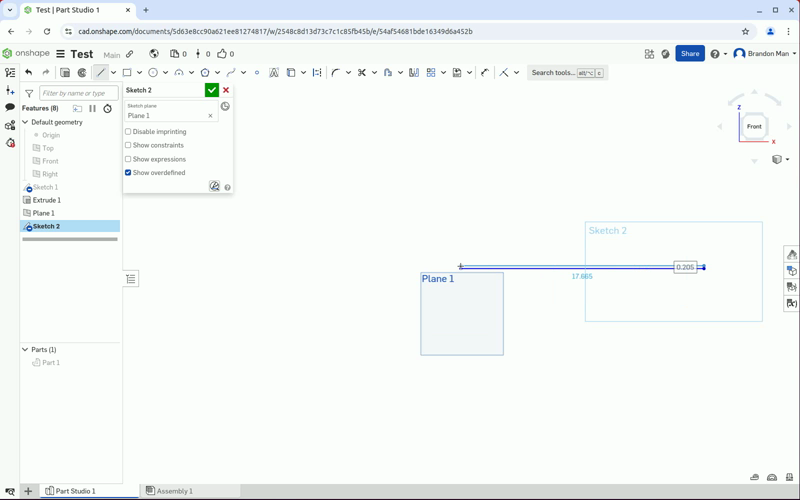
scroll(6)
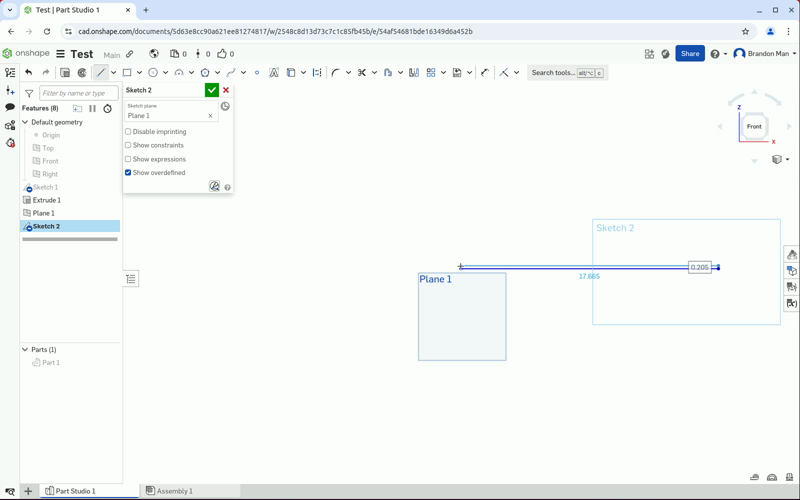
scroll(6)
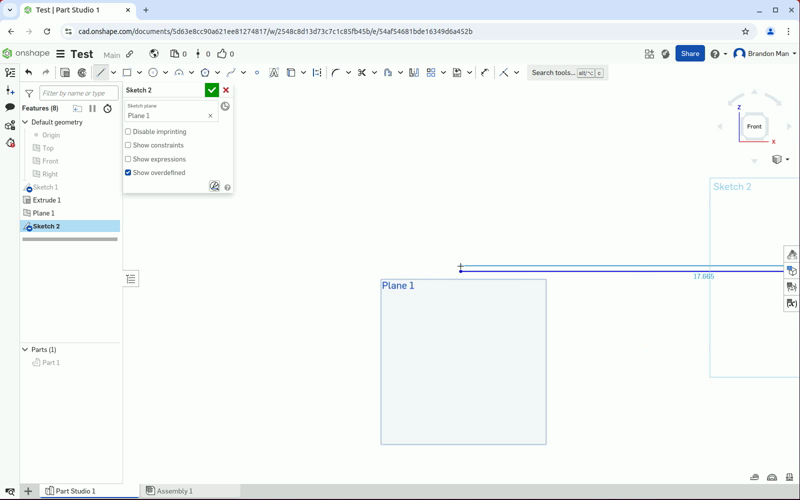
scroll(6)
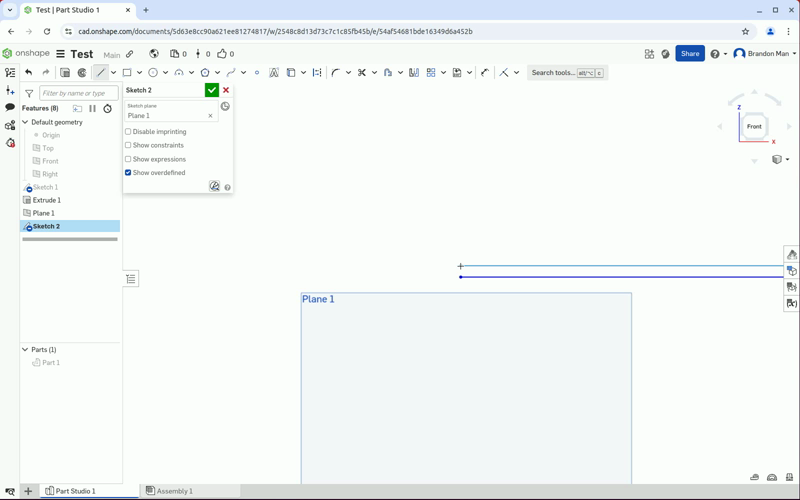
click(460, 265)
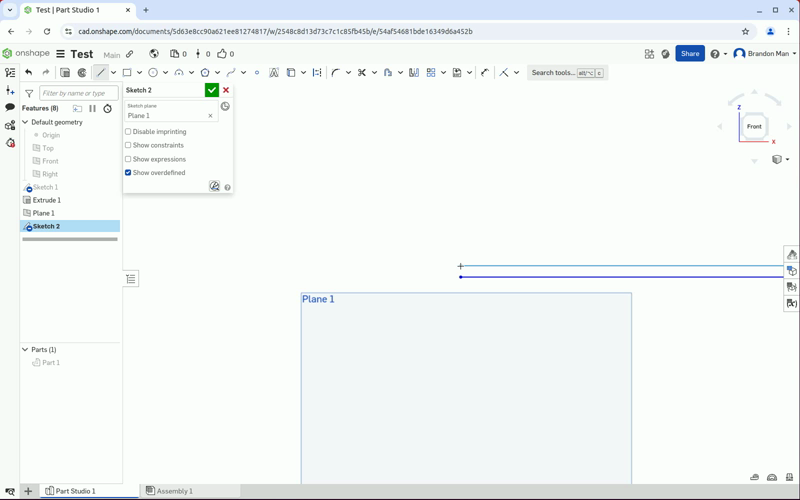
scroll(-6)
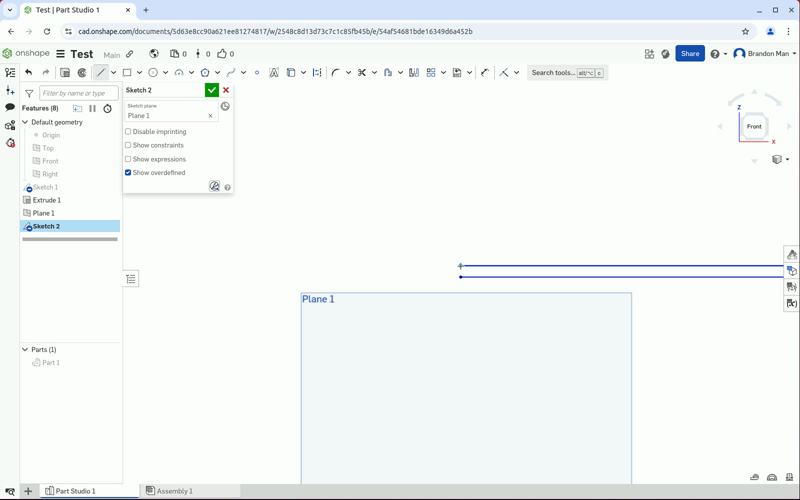
scroll(-6)
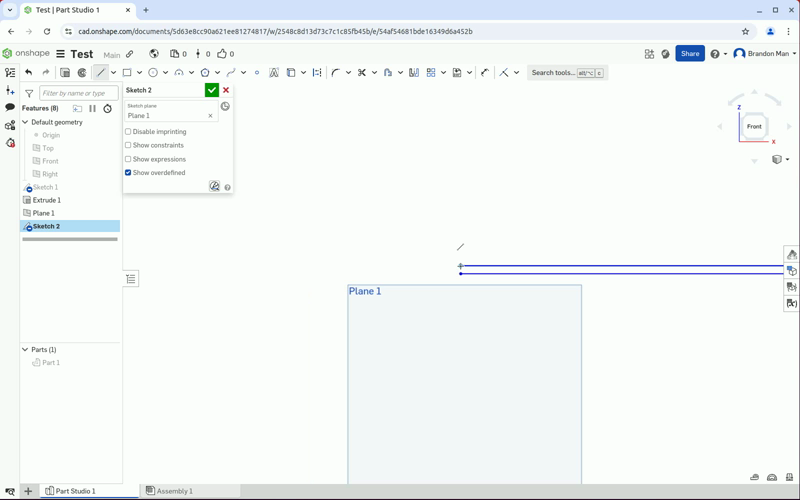
scroll(-6)
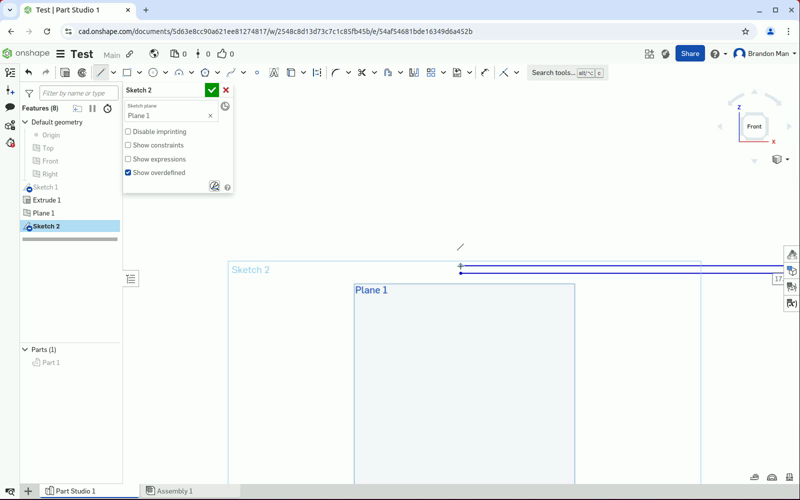
scroll(-6)
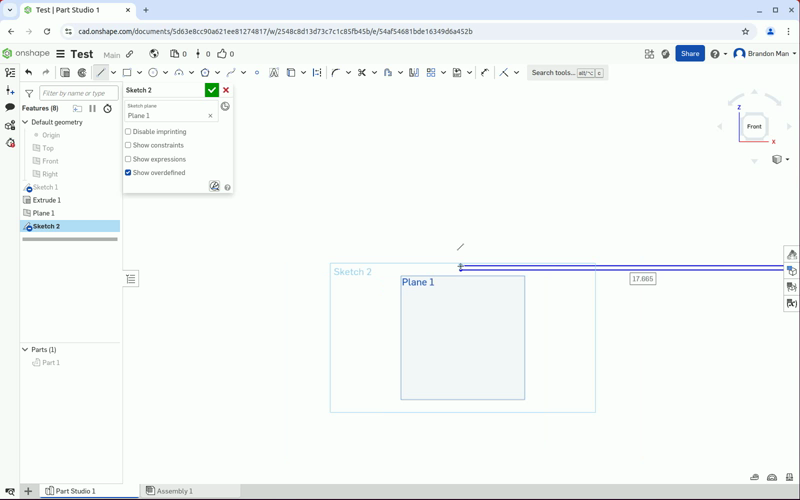
scroll(-6)
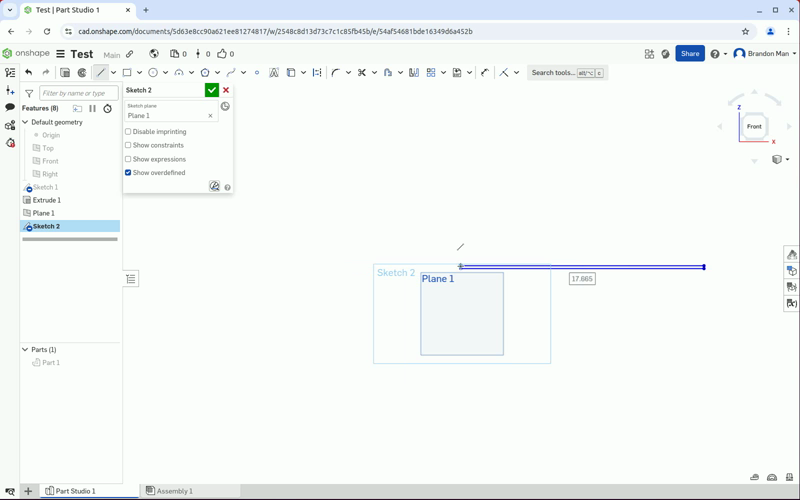
scroll(-6)
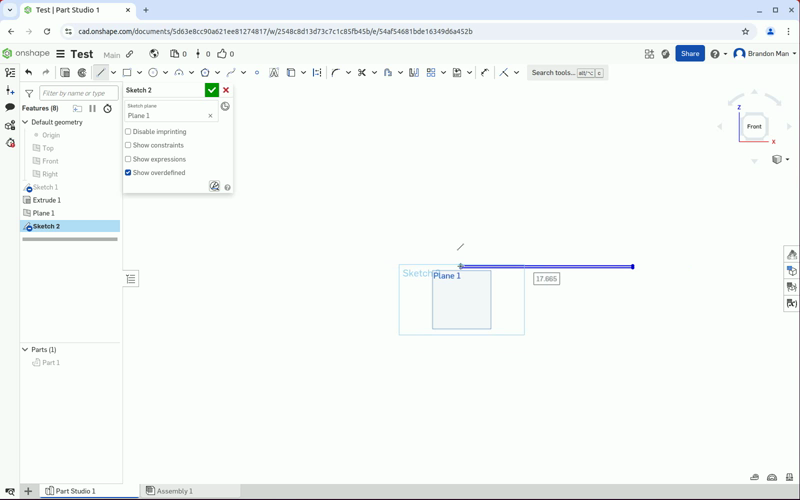
scroll(-6)
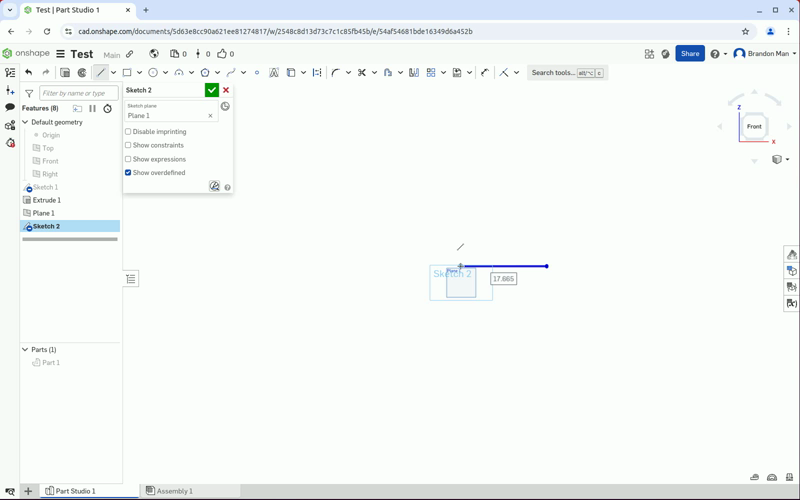
key_up(shift)
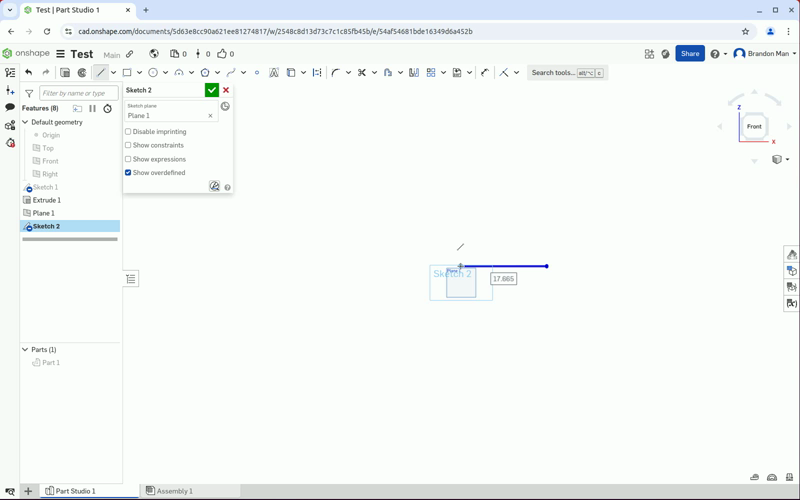
mouse_move(490, 265)
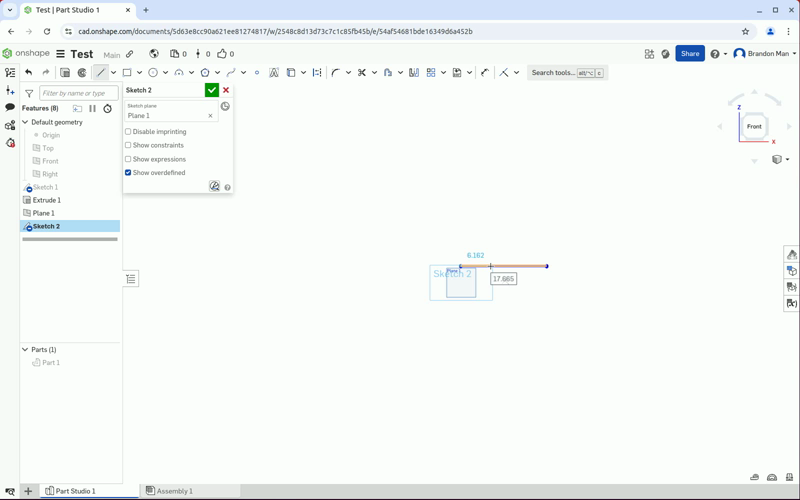
key_down(shift)
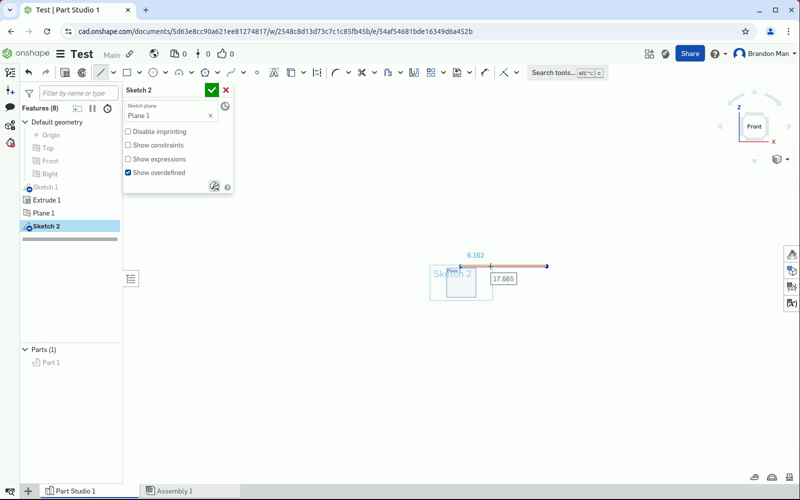
mouse_move(460, 266)
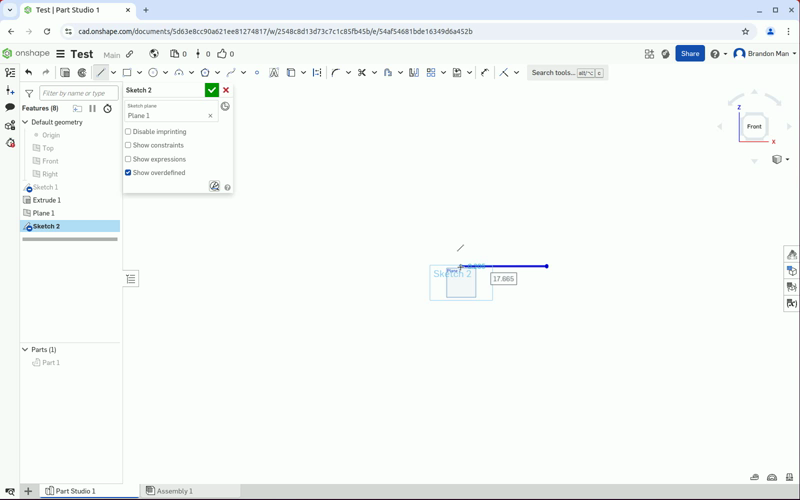
scroll(6)
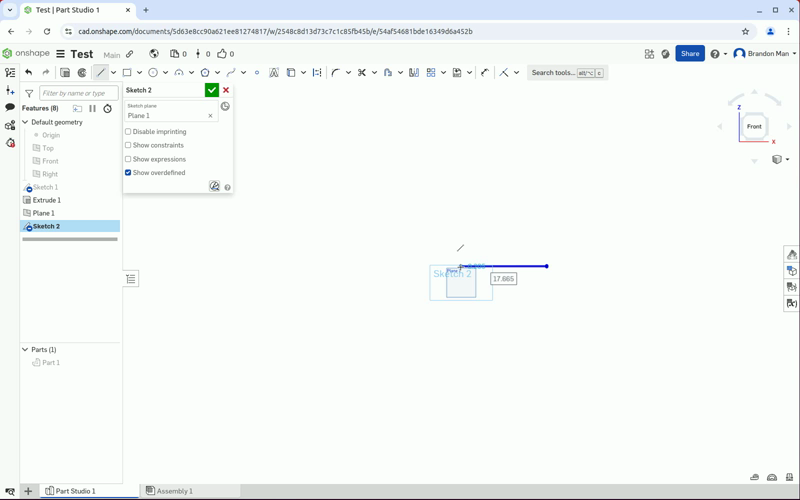
scroll(6)
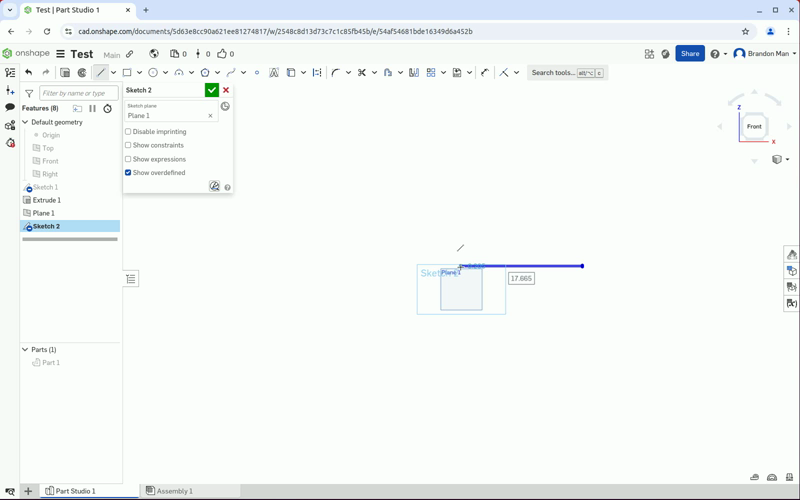
scroll(6)
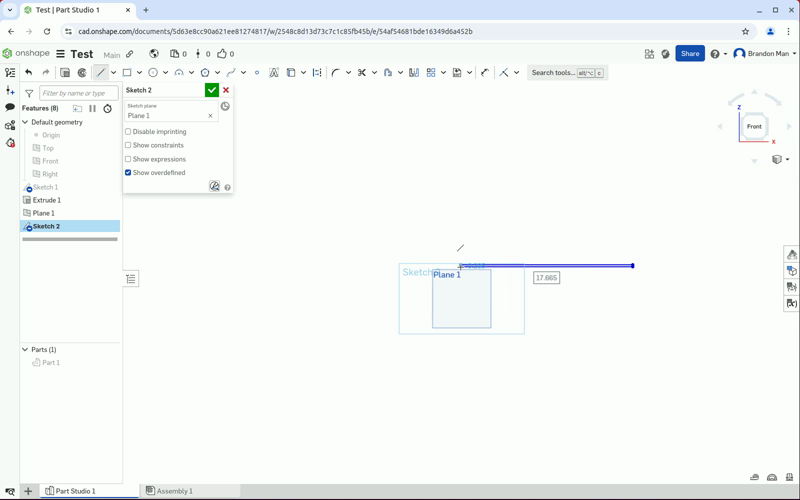
scroll(6)
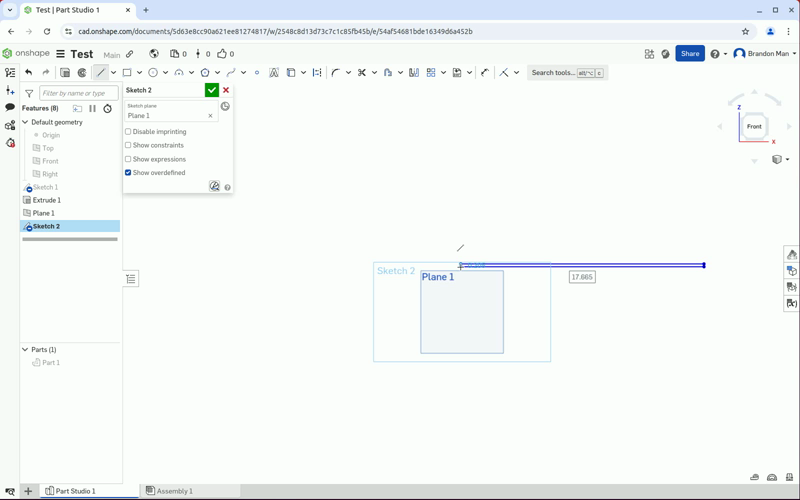
scroll(6)
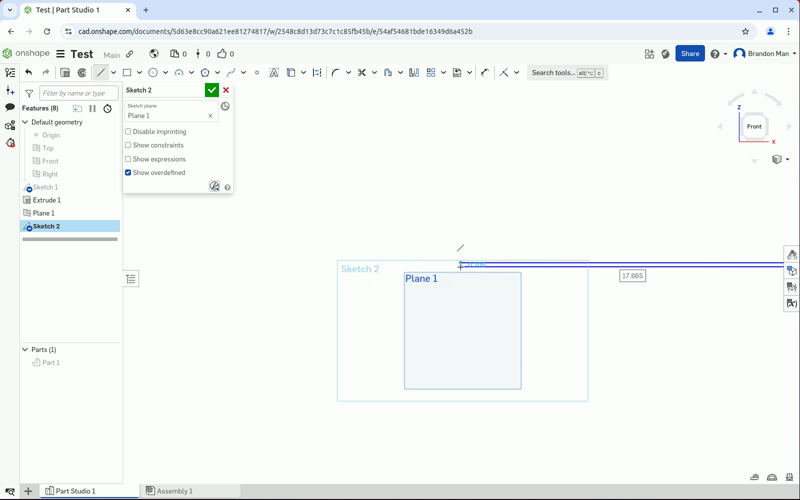
scroll(6)
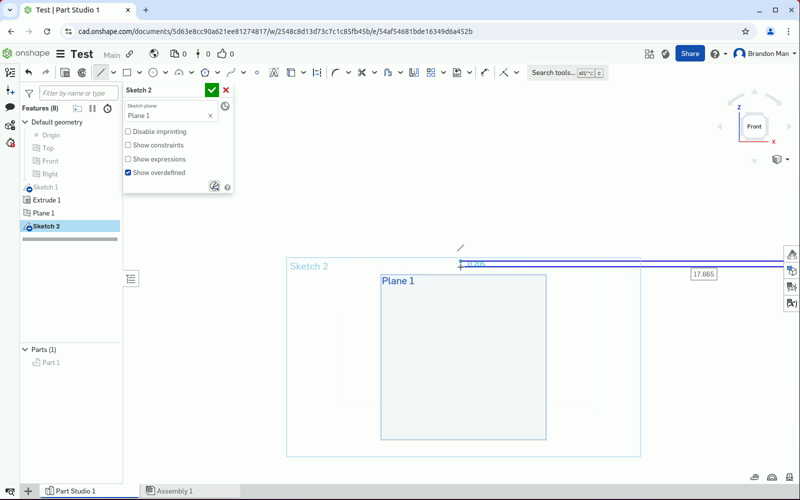
scroll(6)
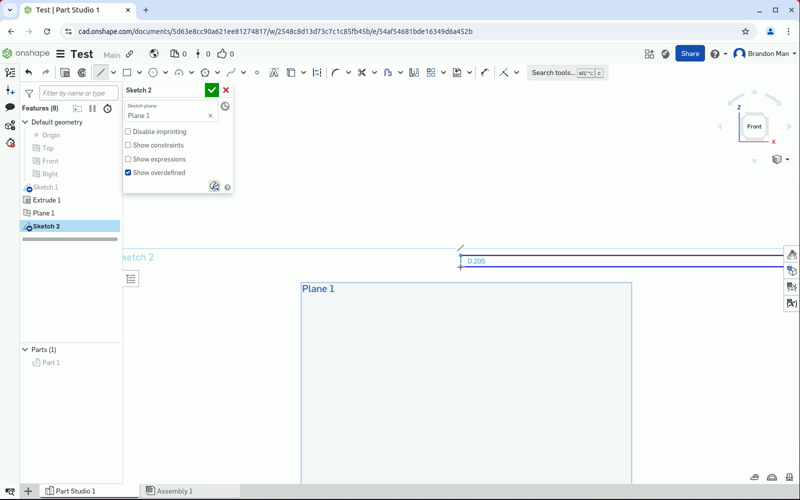
key_up(shift)
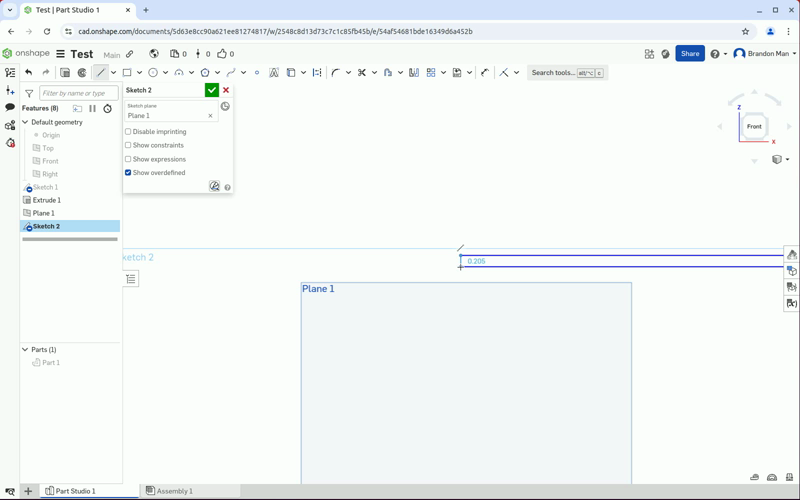
click(460, 266)
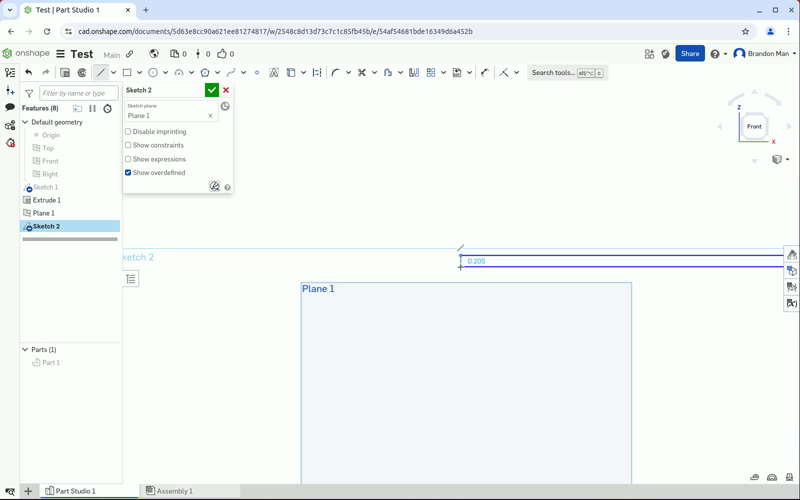
scroll(-6)
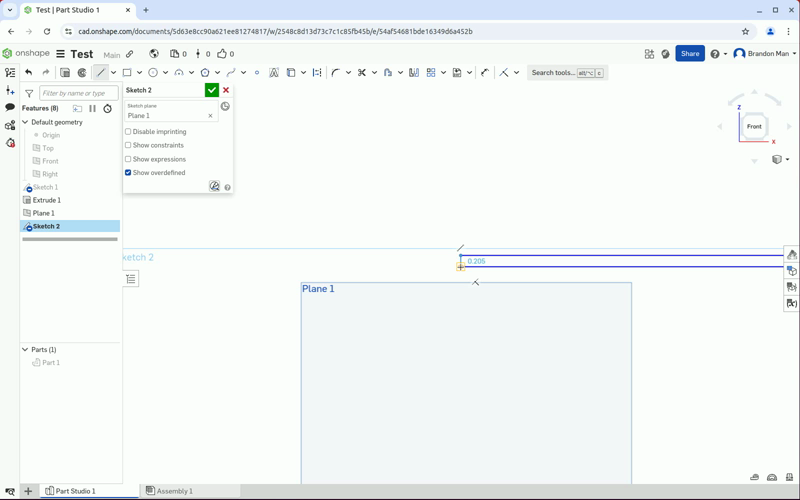
scroll(-6)
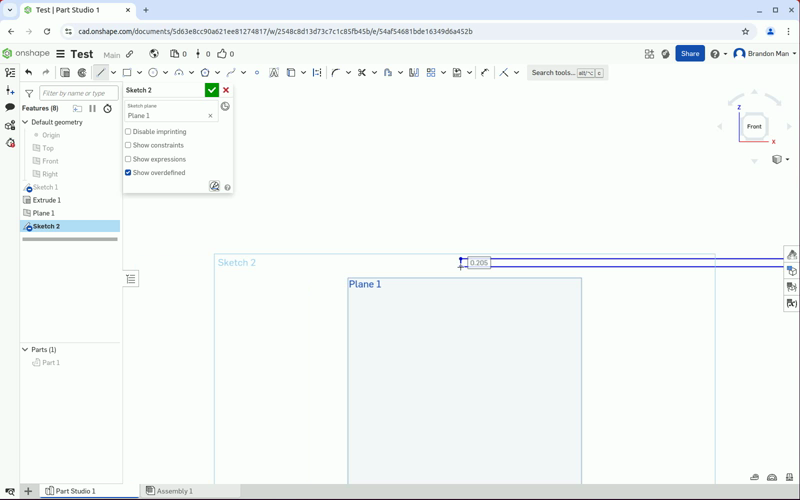
scroll(-6)
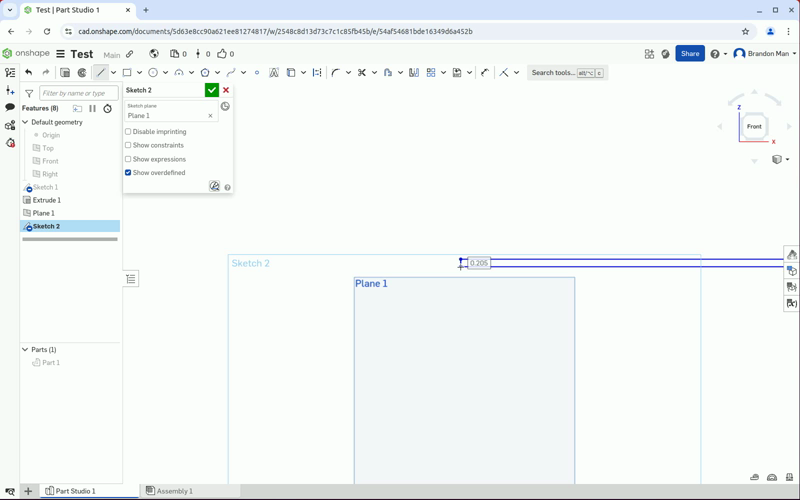
scroll(-6)
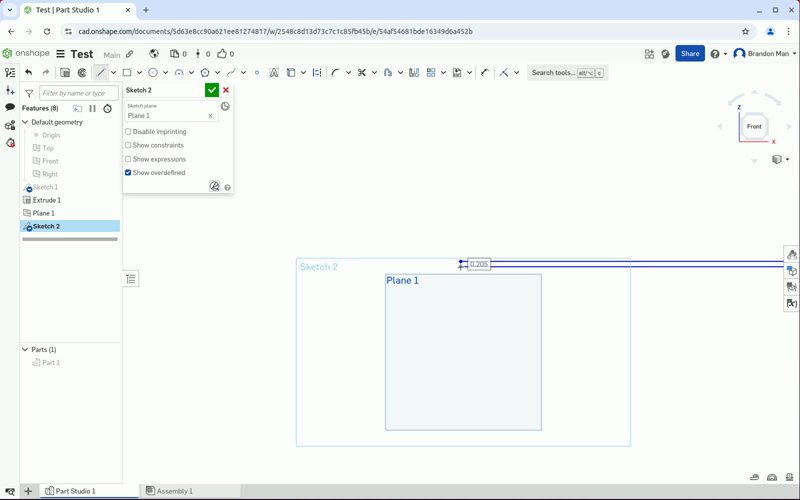
scroll(-6)
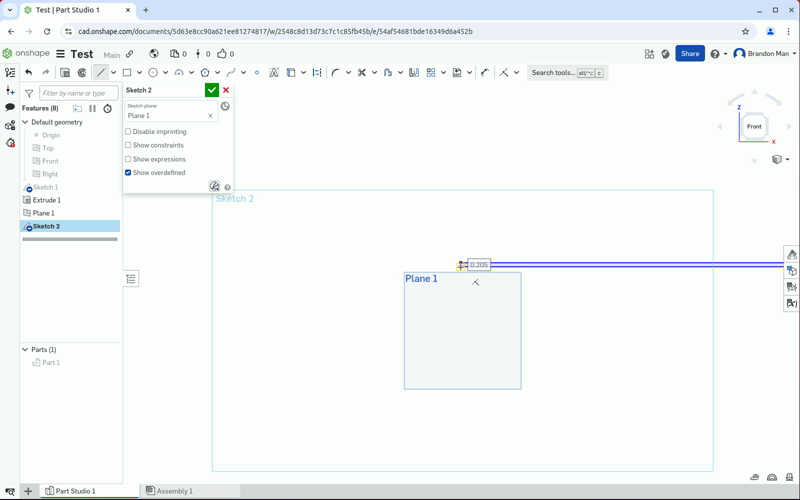
scroll(-6)
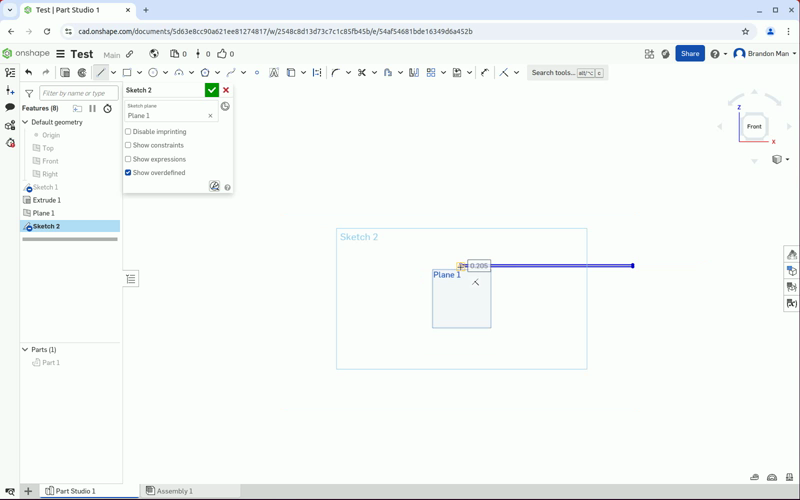
scroll(-6)
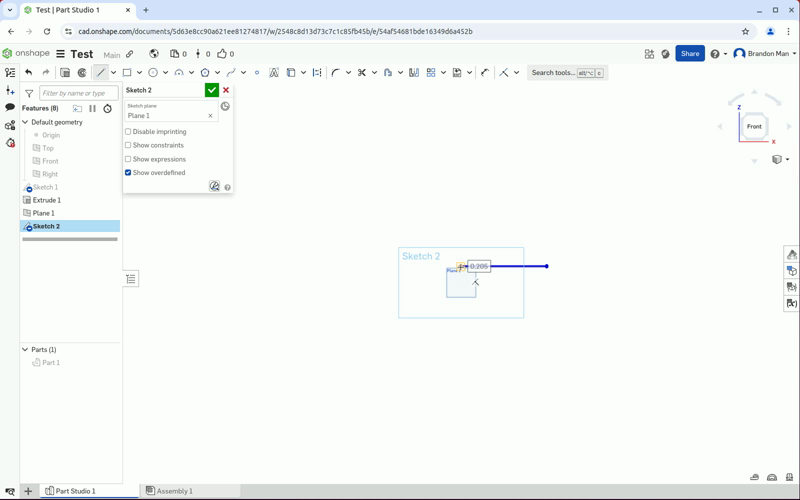
key(esc)
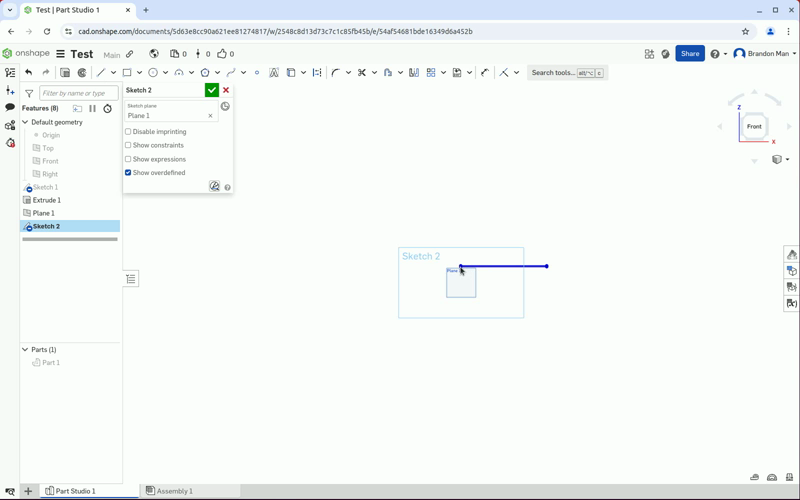
mouse_move(493, 266)
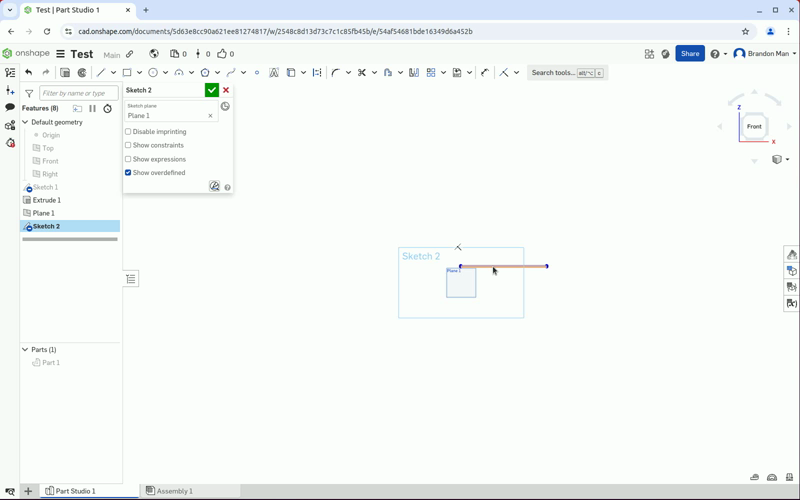
scroll(6)
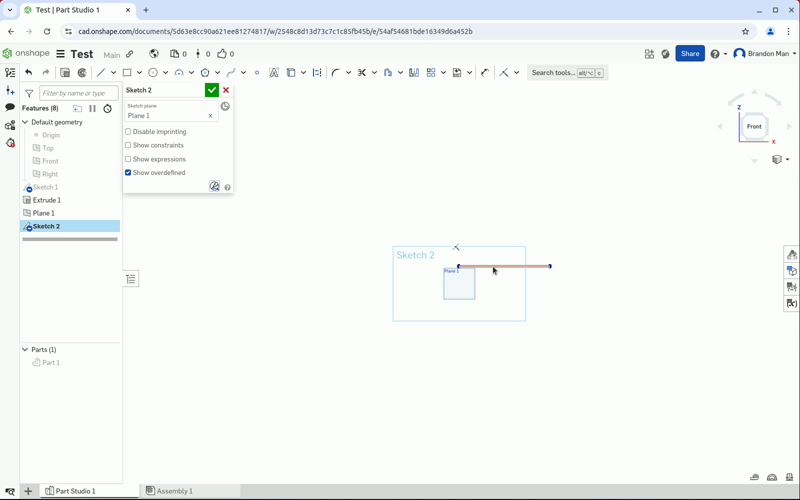
scroll(6)
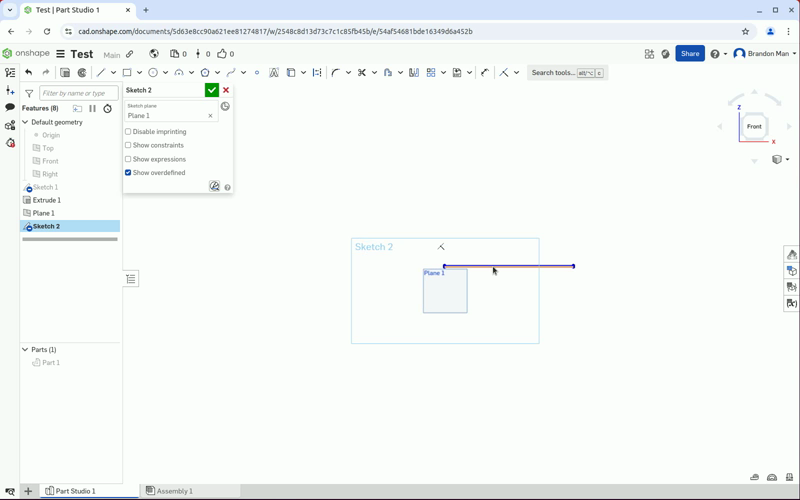
scroll(6)
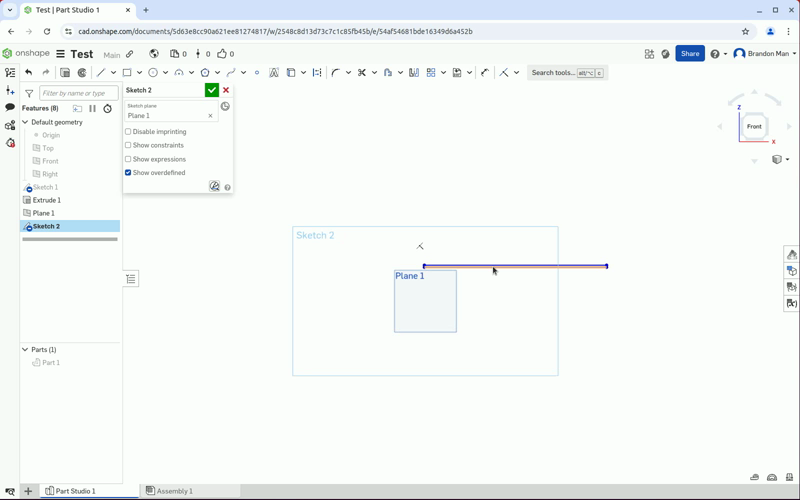
scroll(6)
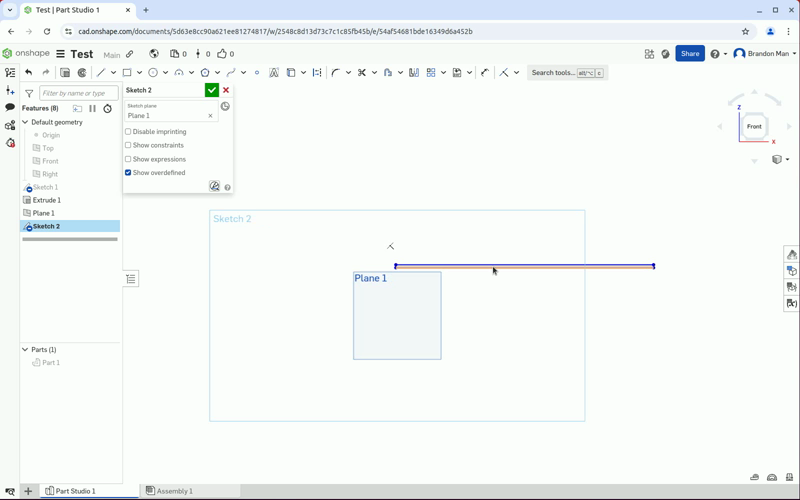
scroll(6)
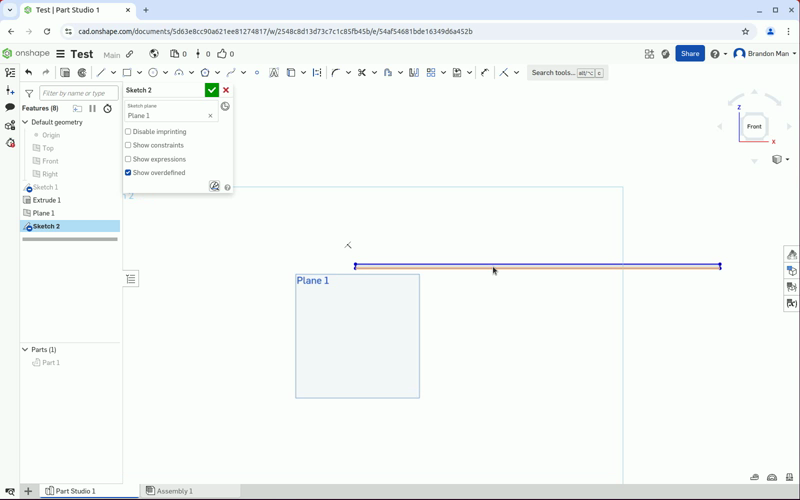
scroll(6)
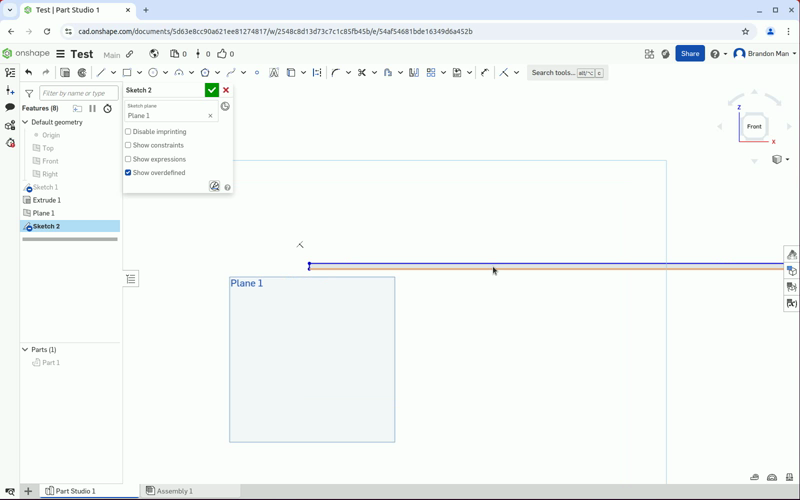
scroll(6)
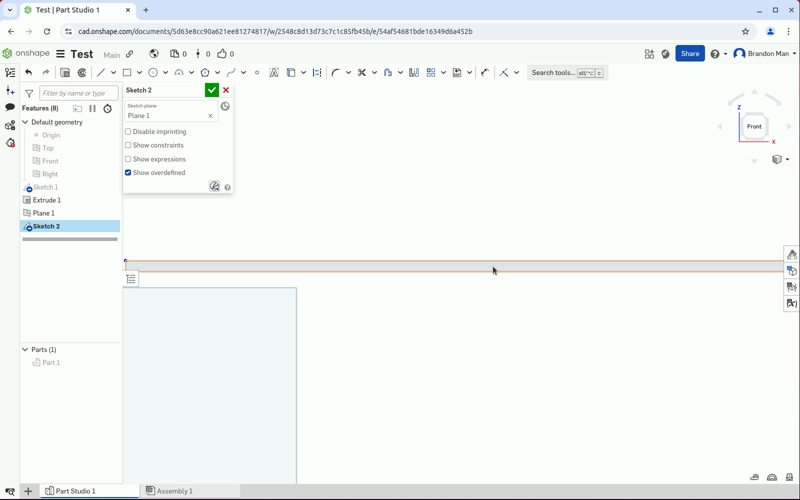
click(493, 266)
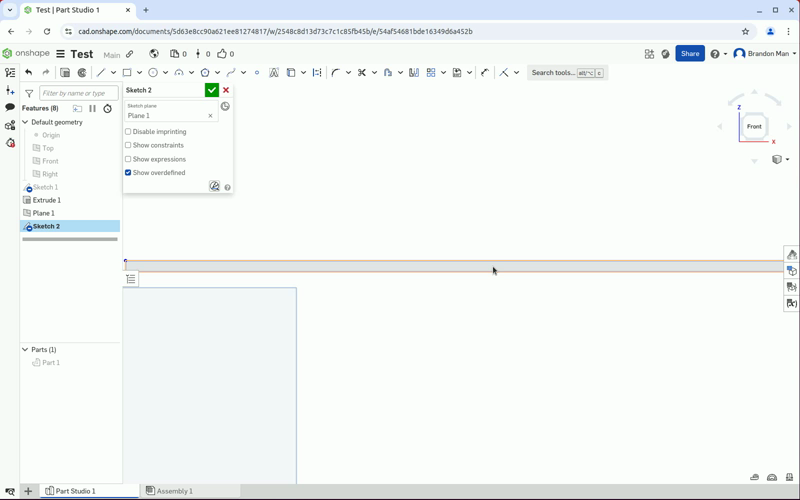
scroll(-6)
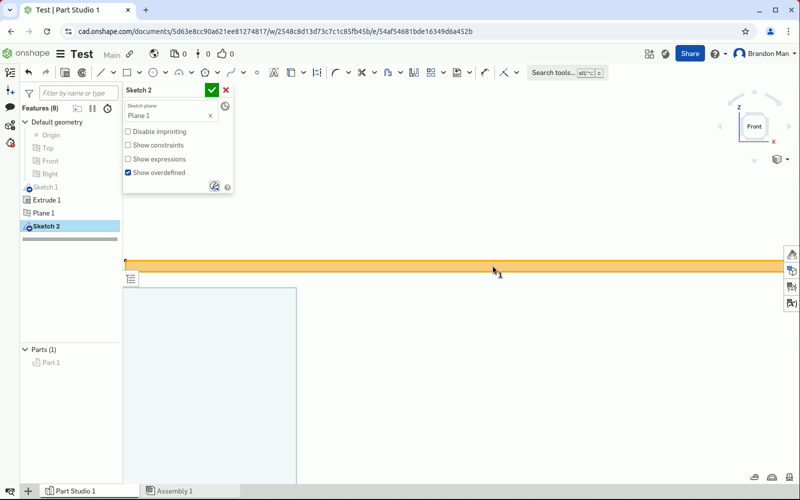
scroll(-6)
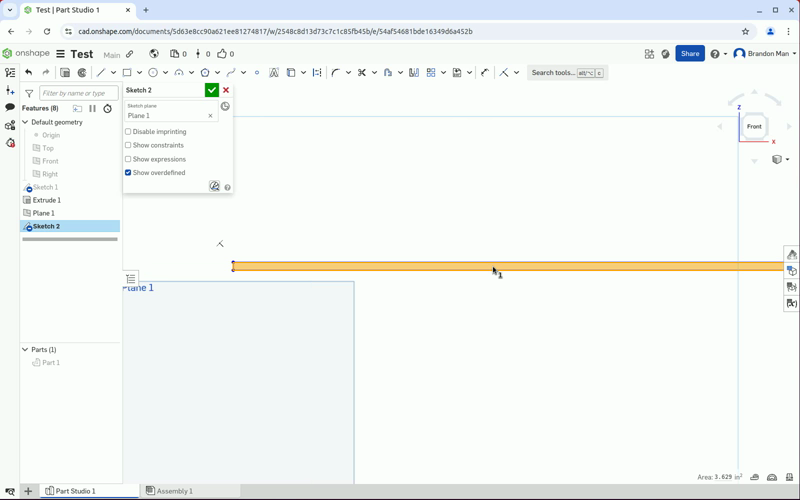
scroll(-6)
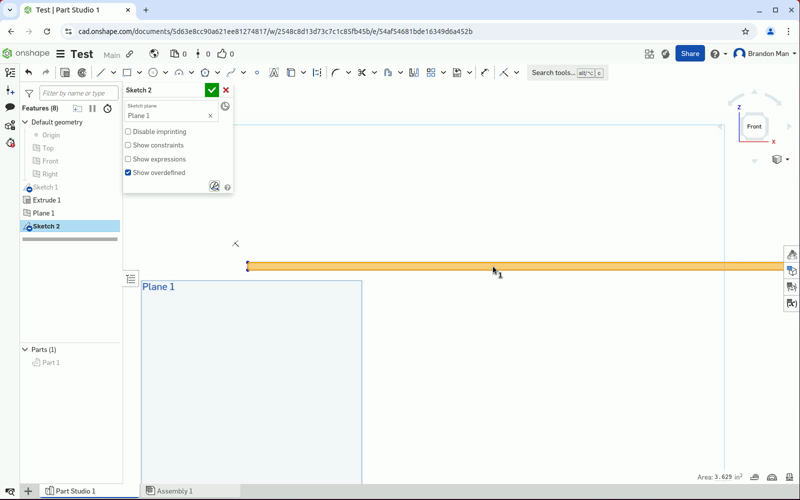
scroll(-6)
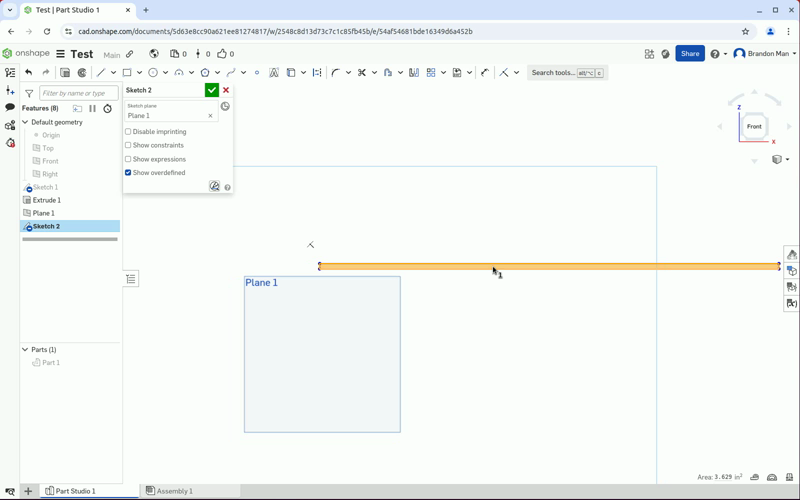
scroll(-6)
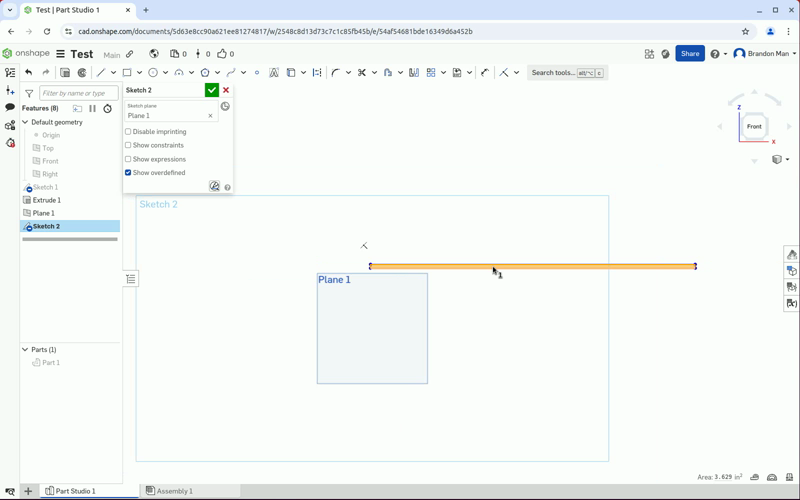
scroll(-6)
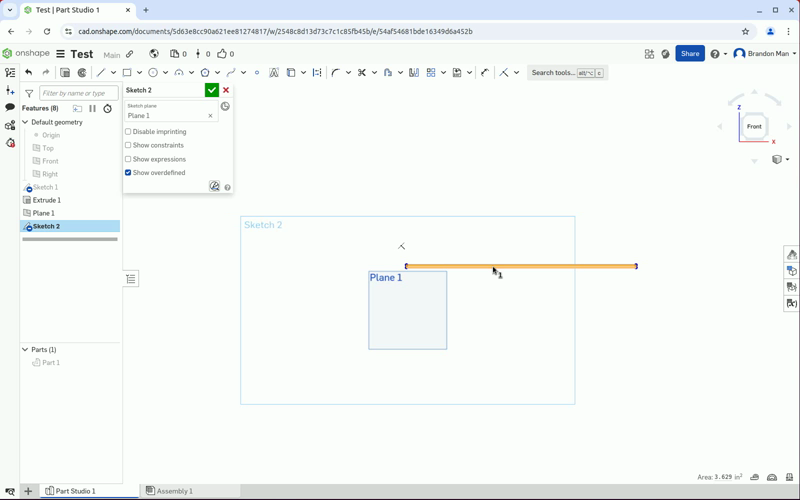
scroll(-6)
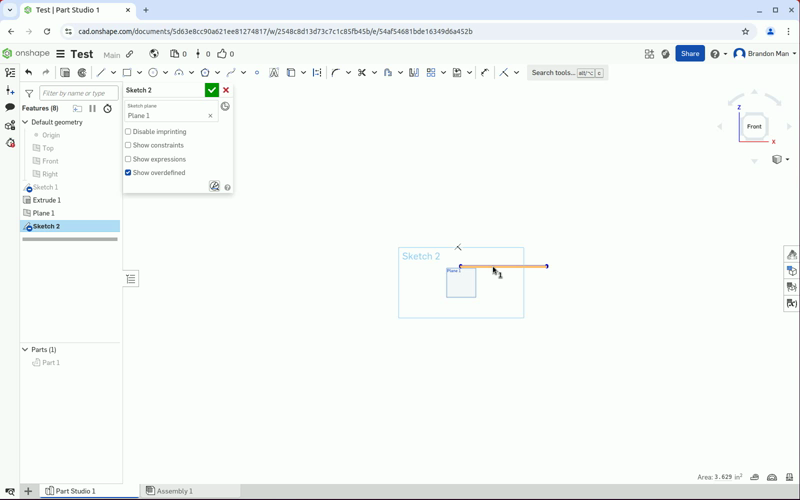
mouse_move(73, 352)
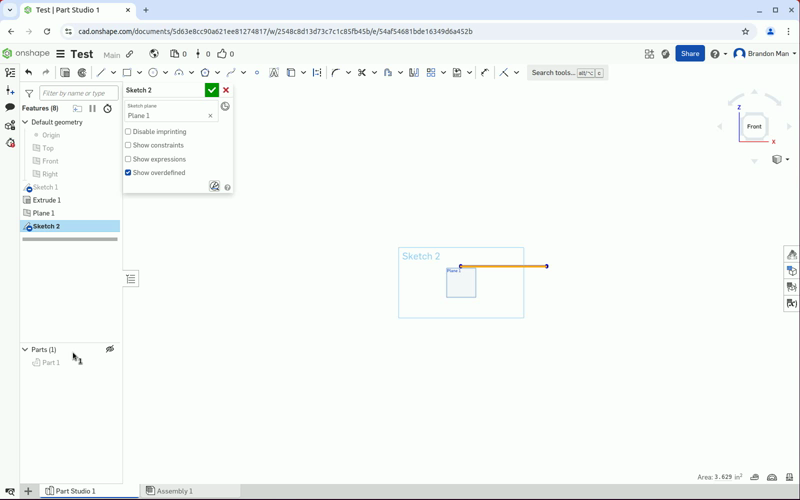
key(shift+y)
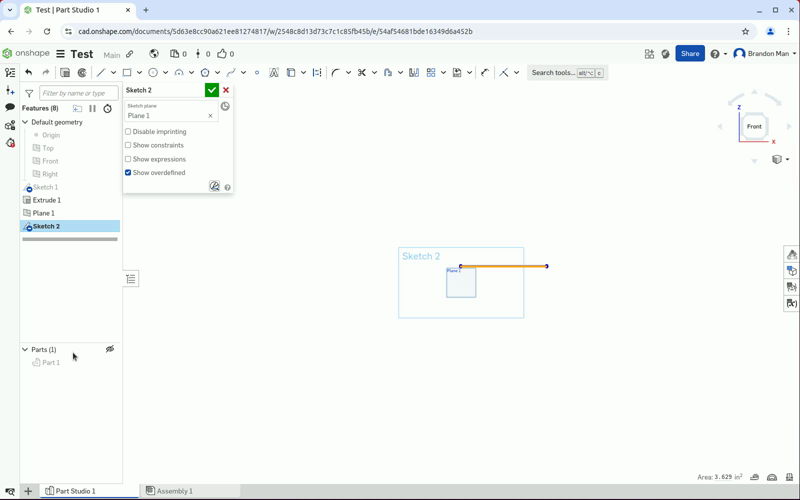
key(shift+e)
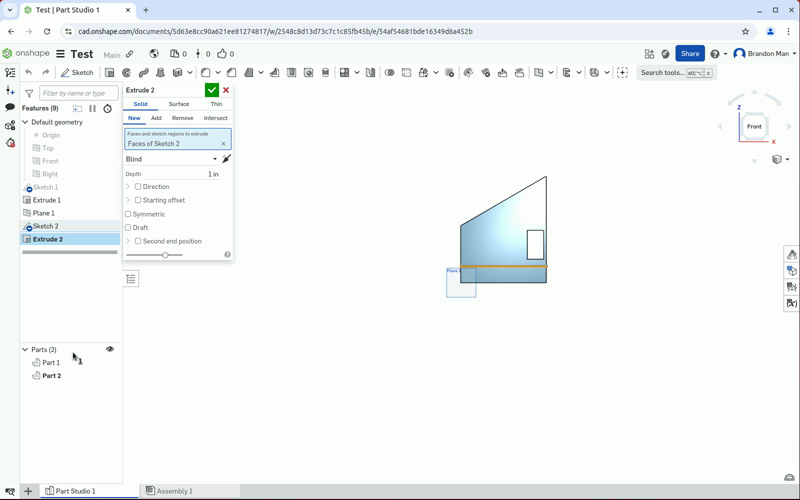
mouse_move(143, 106)
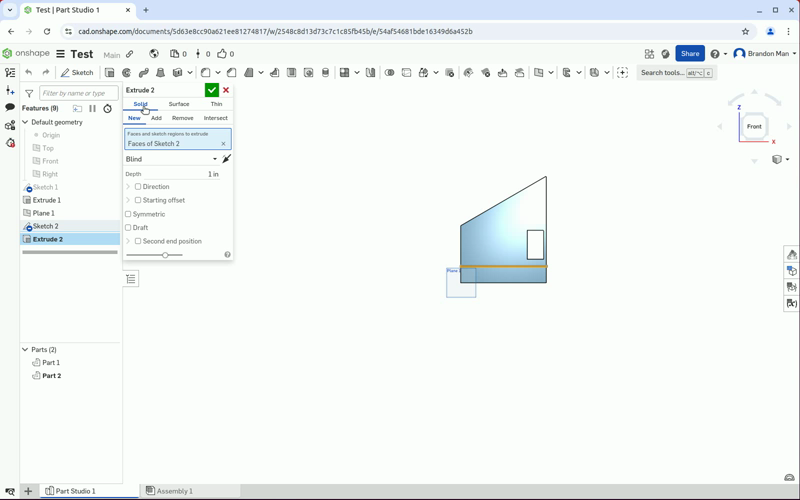
click(143, 106)
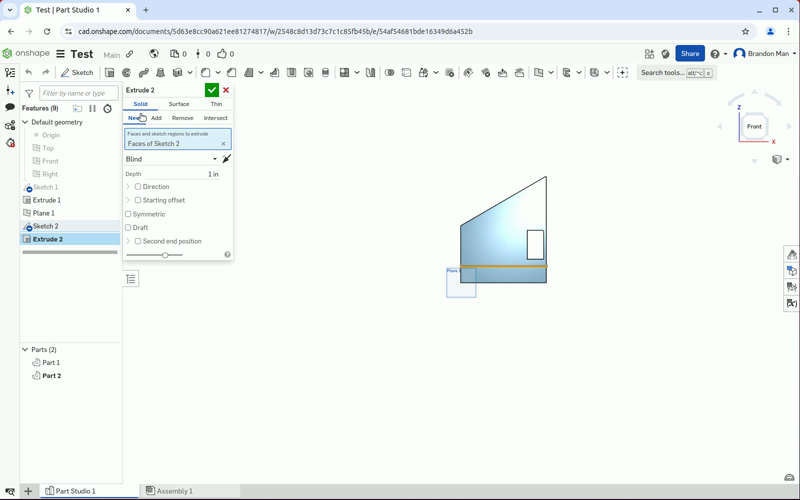
mouse_move(137, 120)
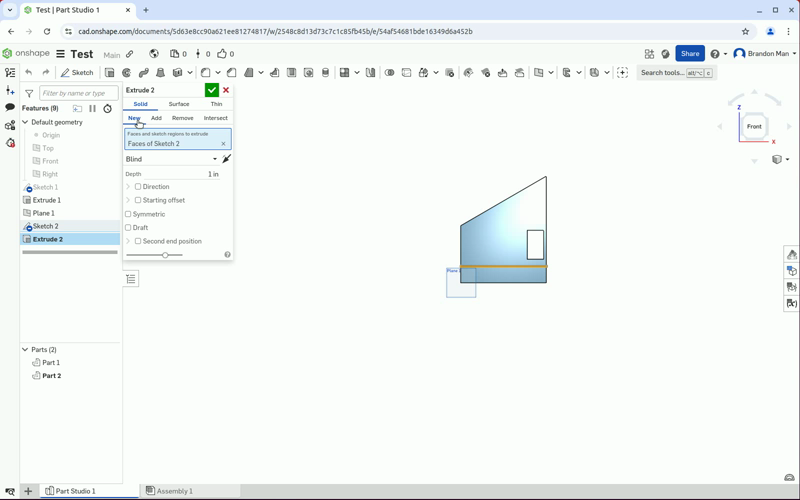
click(137, 120)
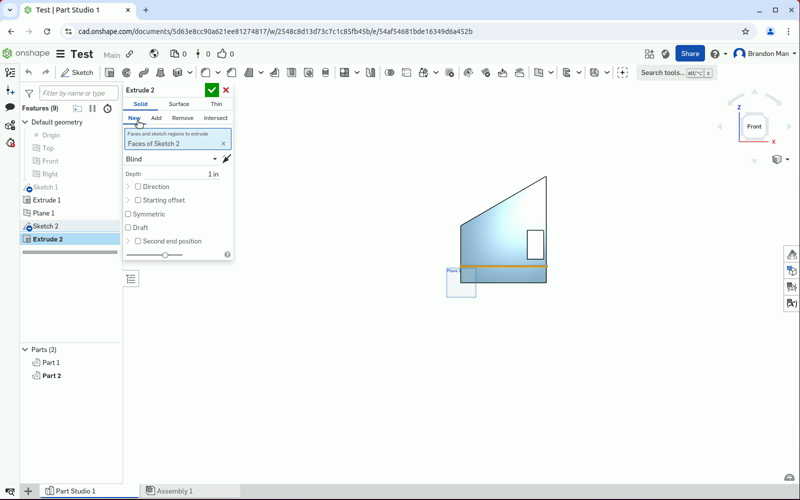
key(tab, 4)
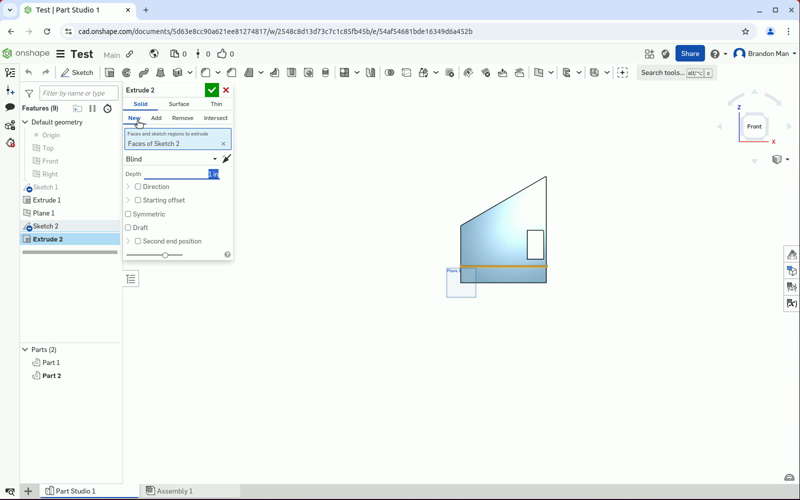
text(1.685)
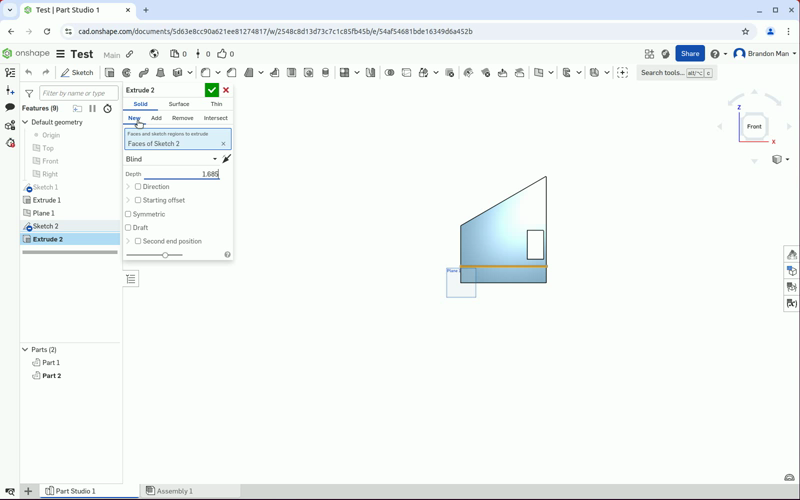
key(enter)
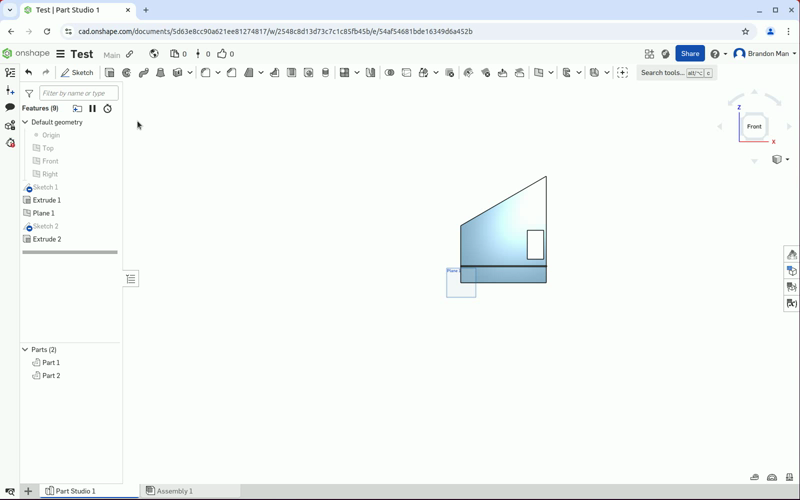
key(shift+h)
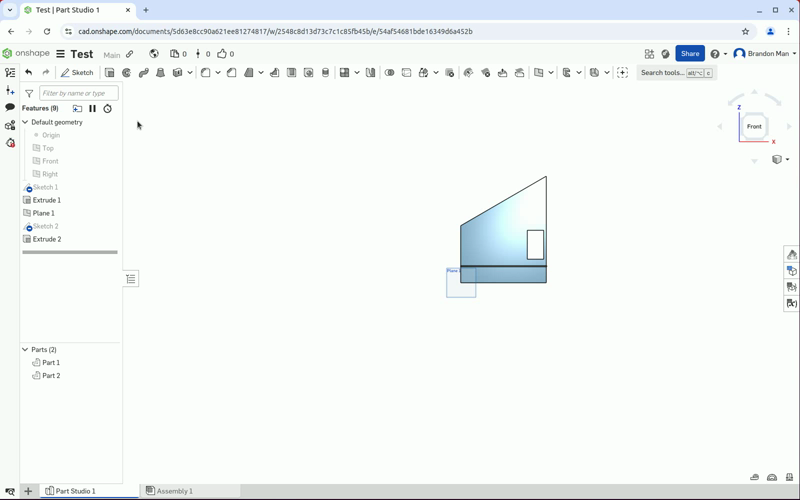
key(shift+h)
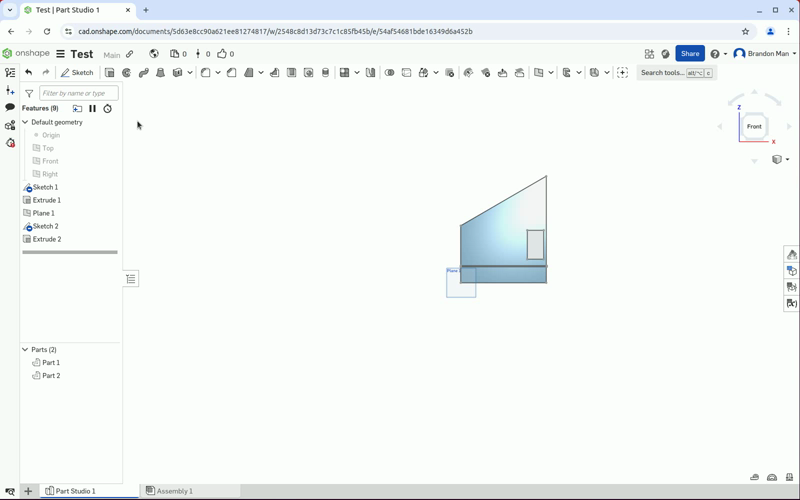
key(shift+7)
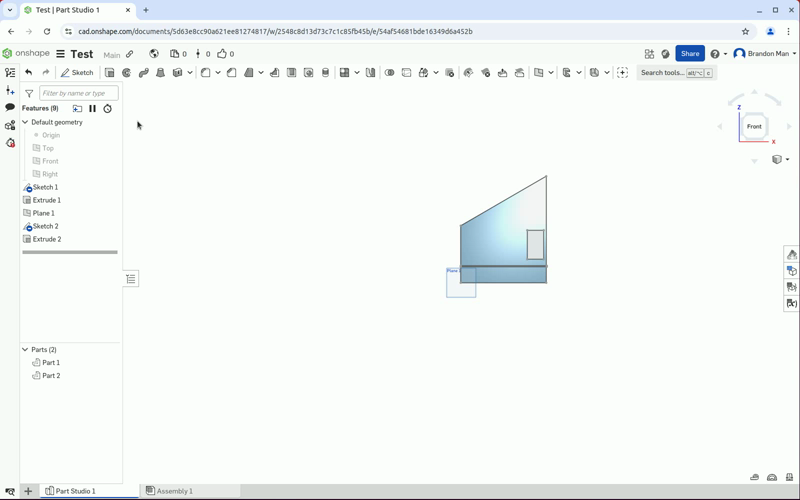
key(left, 2)
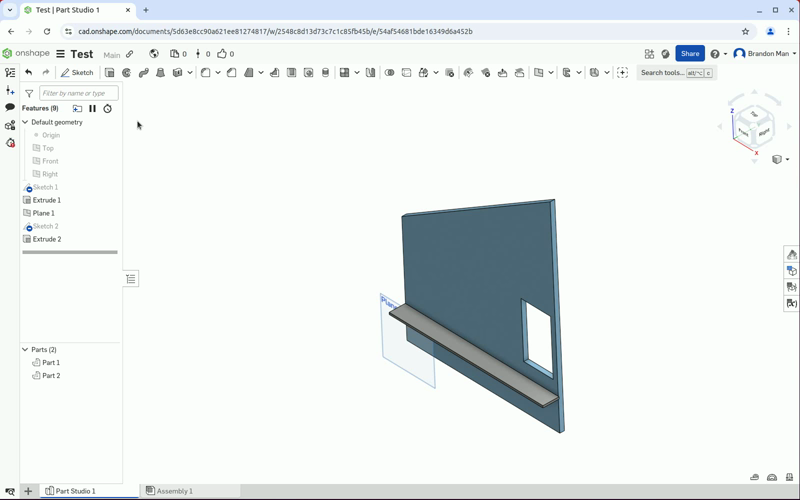
key(down, 2)
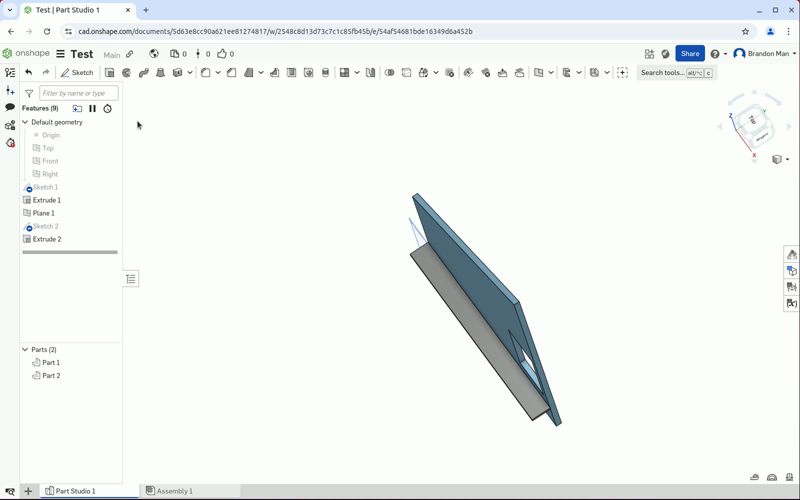
key(up, 2)
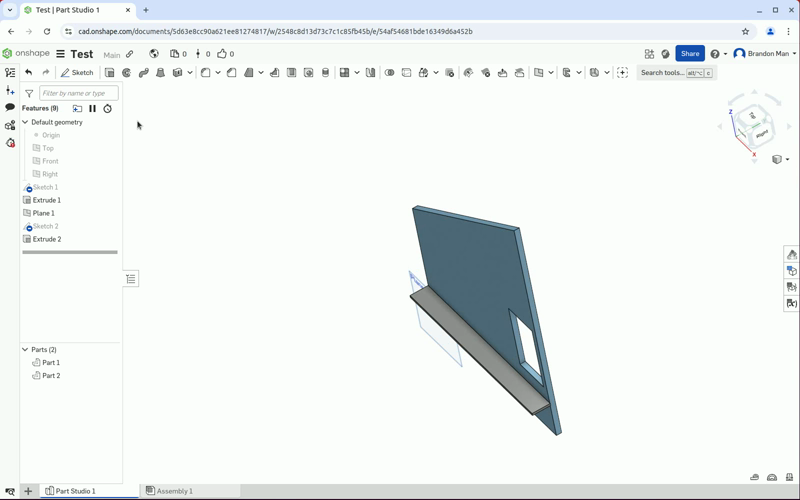
key(right, 2)
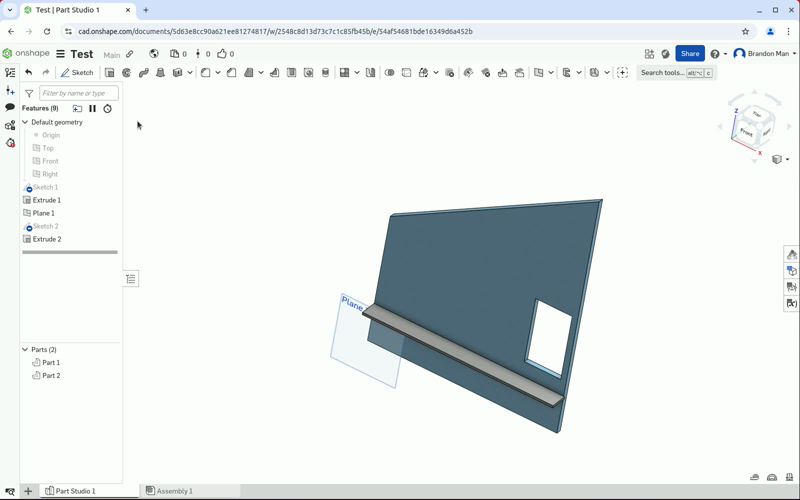
mouse_move(73, 189)
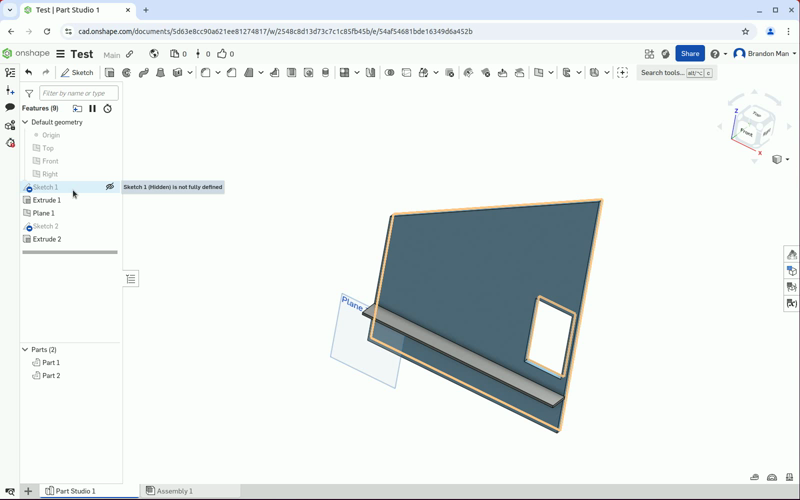
click(73, 189)